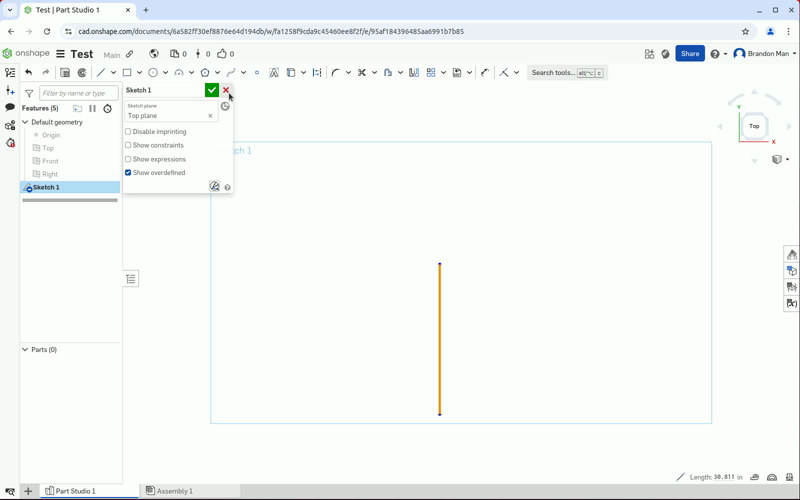
key(shift+h)
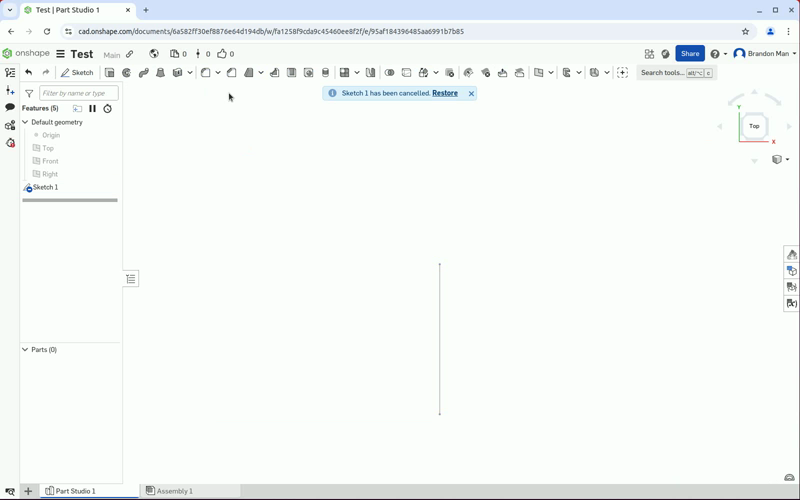
key(shift+s)
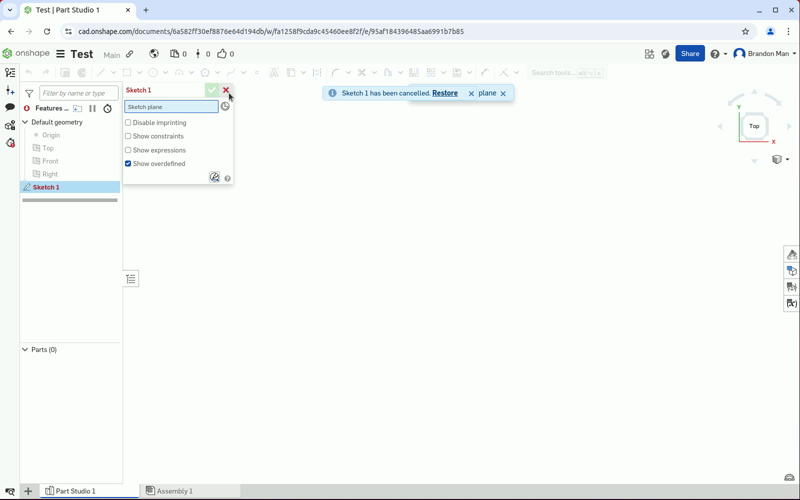
mouse_move(73, 150)
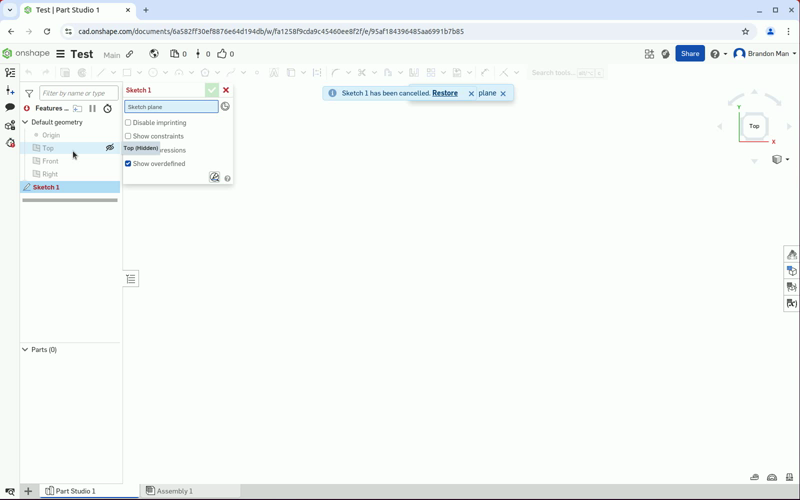
click(73, 150)
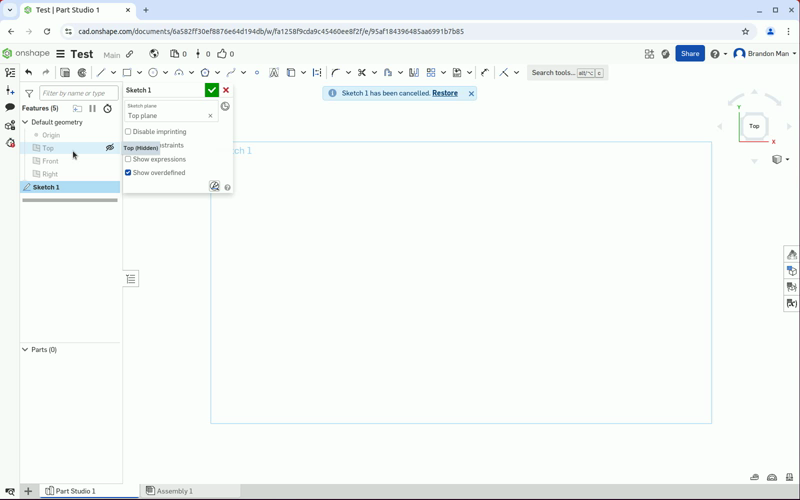
mouse_move(73, 352)
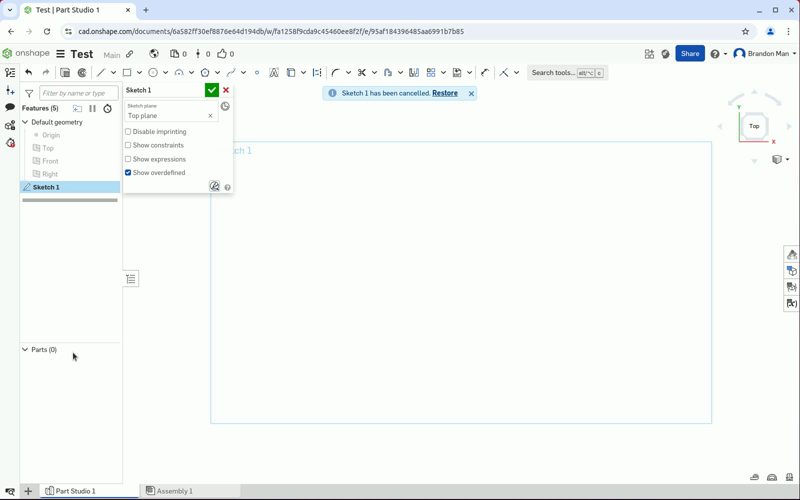
key(y)
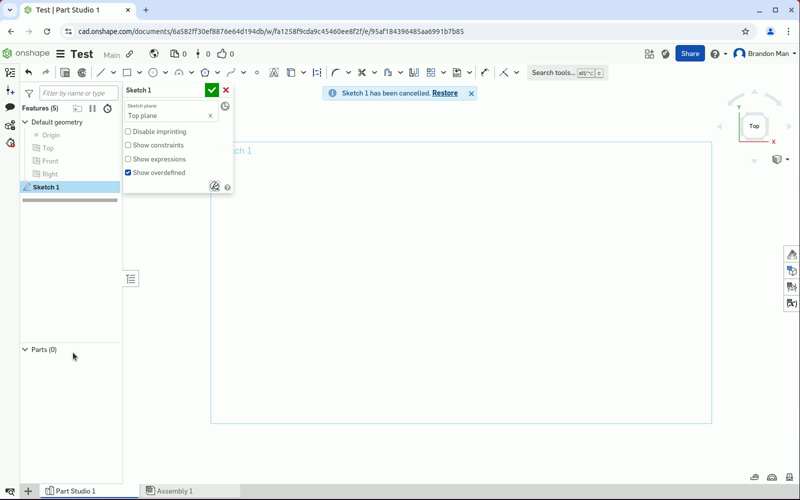
key(l)
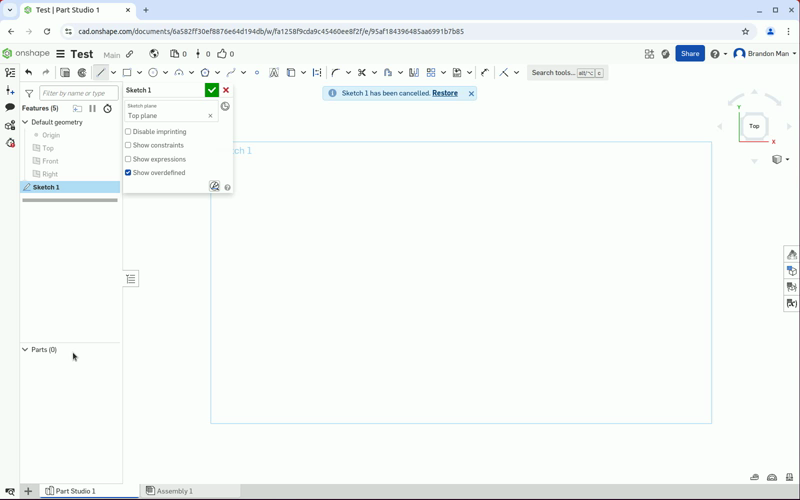
key_down(shift)
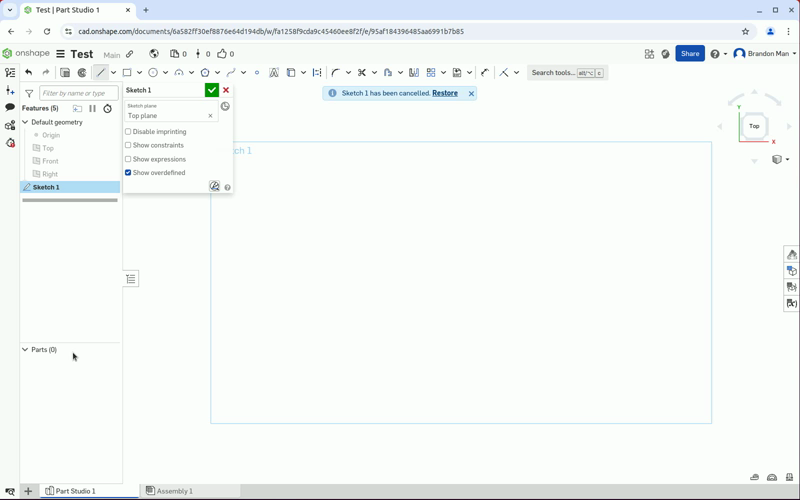
mouse_move(374, 295)
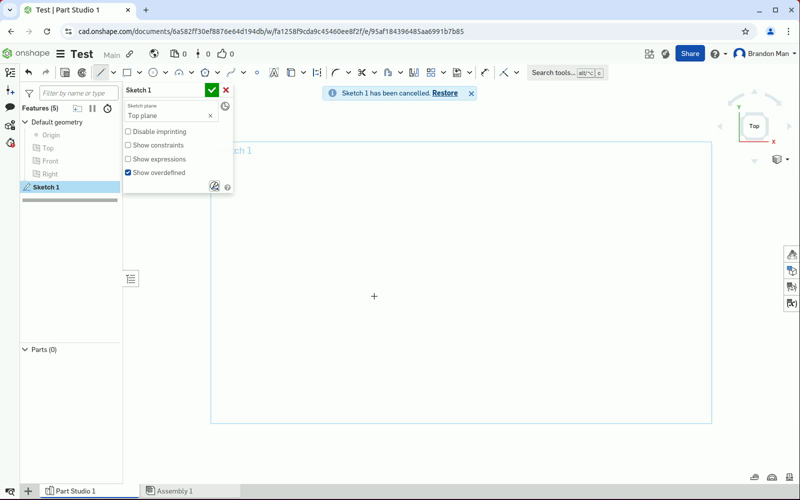
click(374, 295)
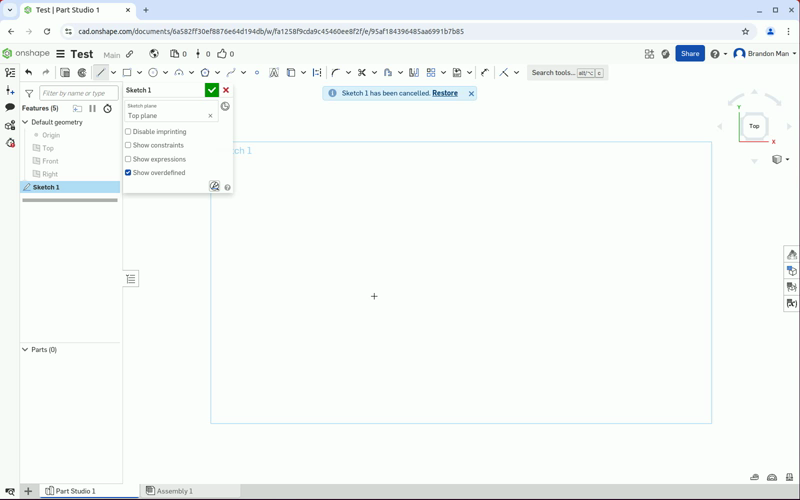
key_up(shift)
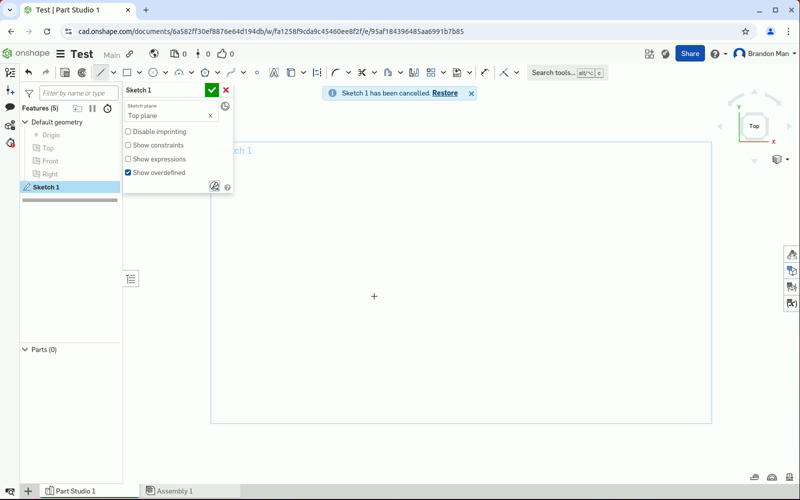
key_down(shift)
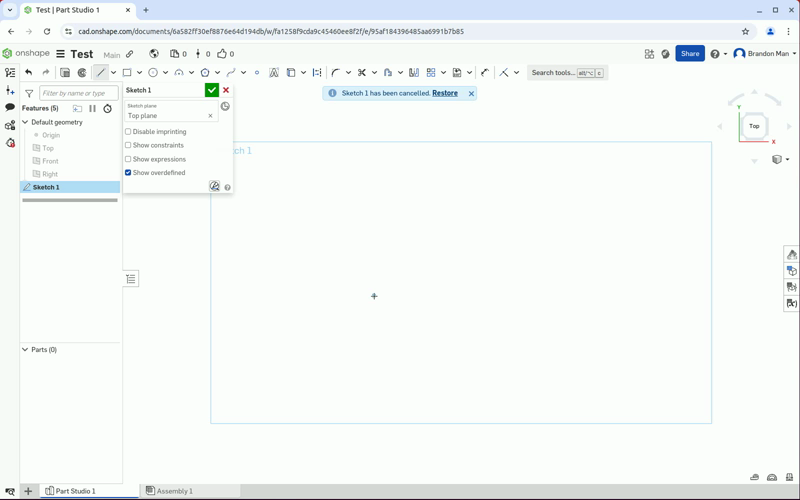
mouse_move(546, 295)
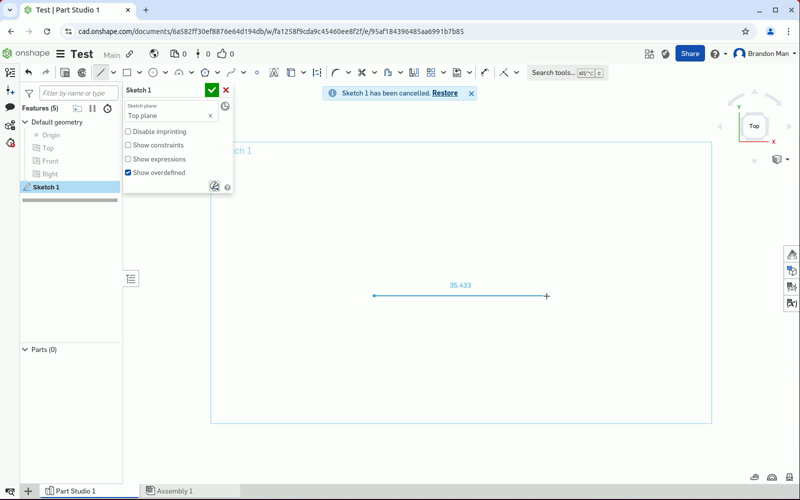
click(546, 295)
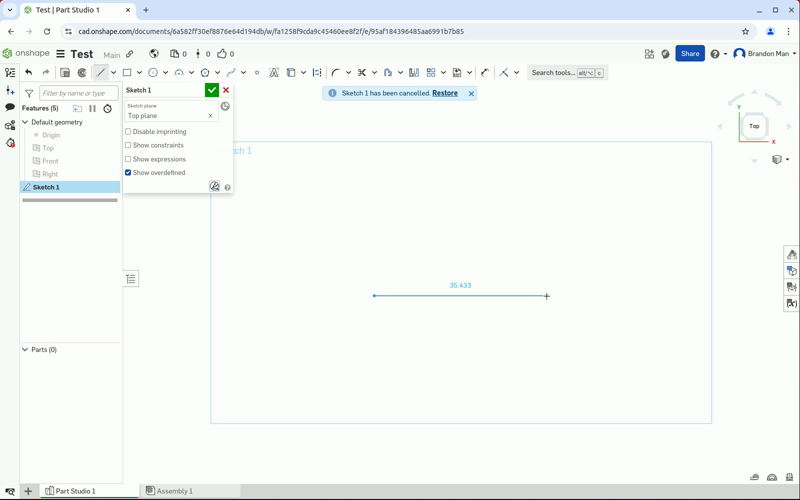
key_up(shift)
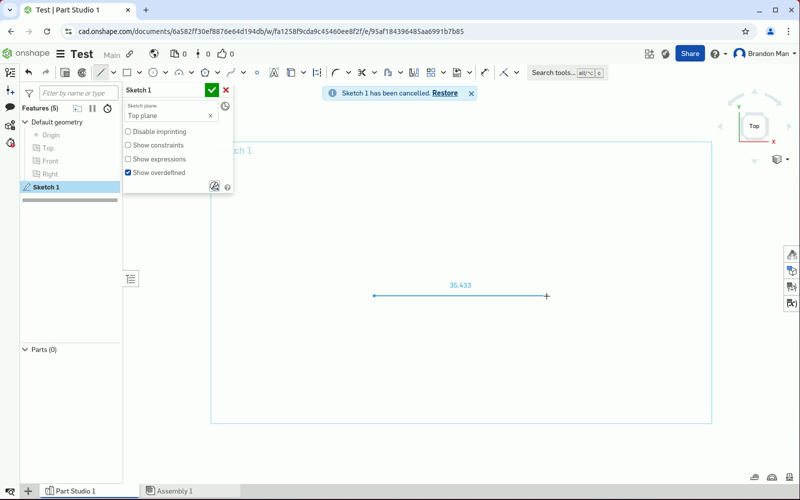
key_down(shift)
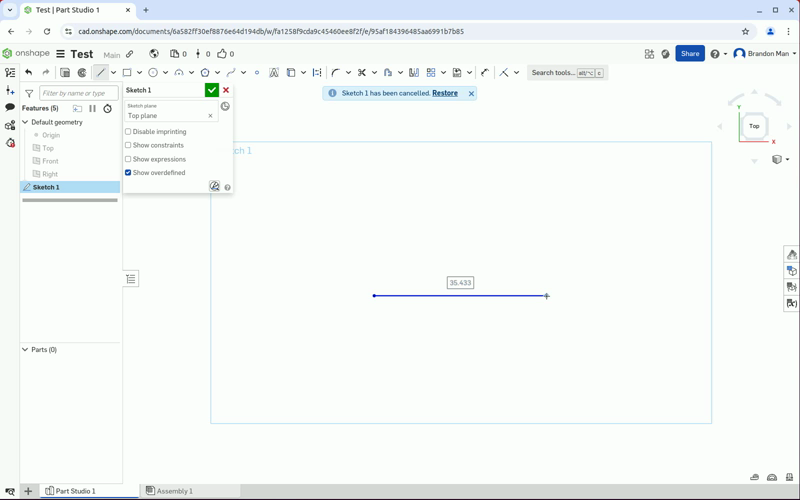
mouse_move(576, 295)
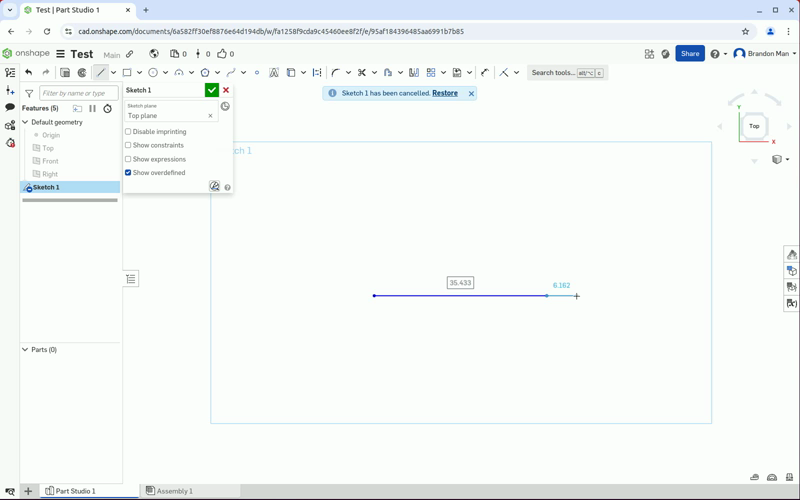
mouse_move(546, 270)
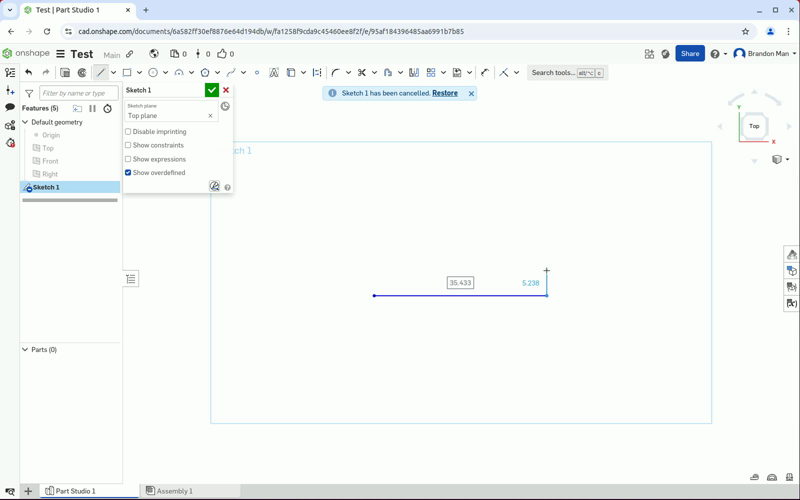
click(546, 270)
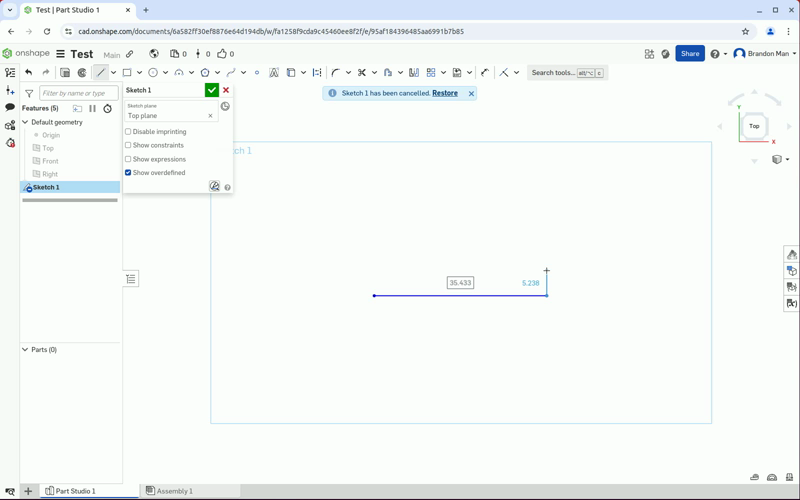
key_up(shift)
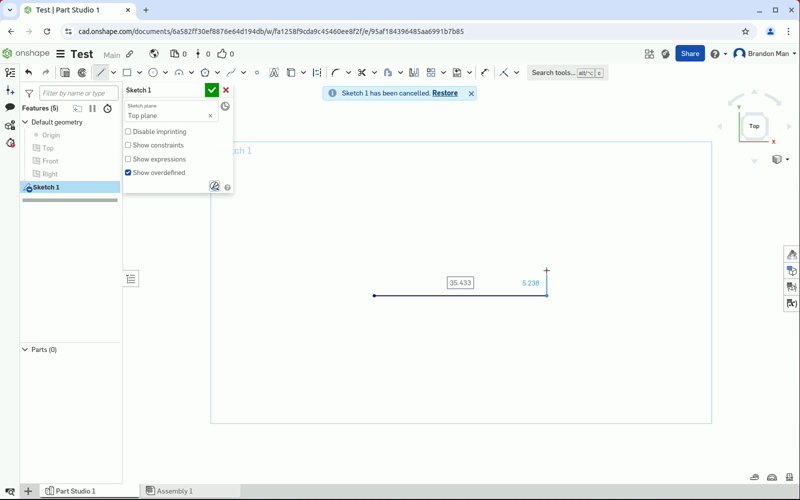
key_down(shift)
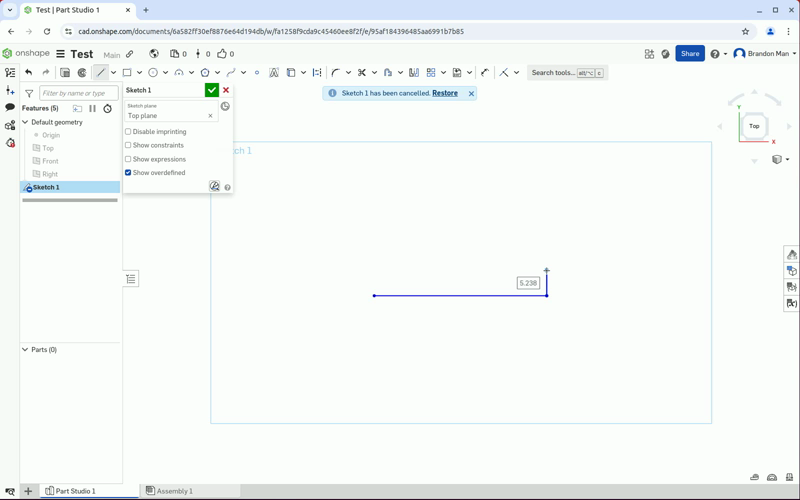
mouse_move(374, 270)
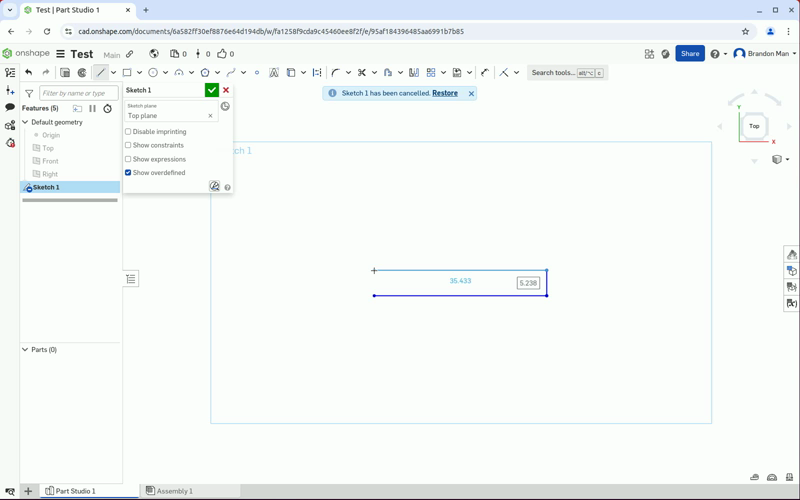
click(374, 270)
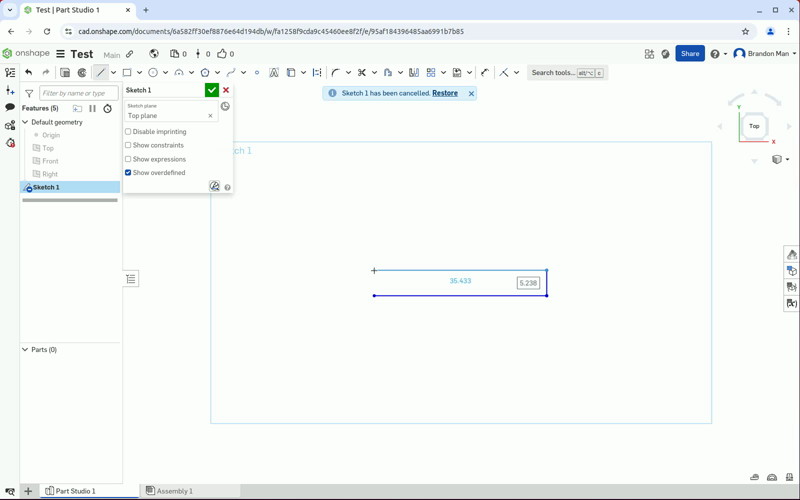
key_up(shift)
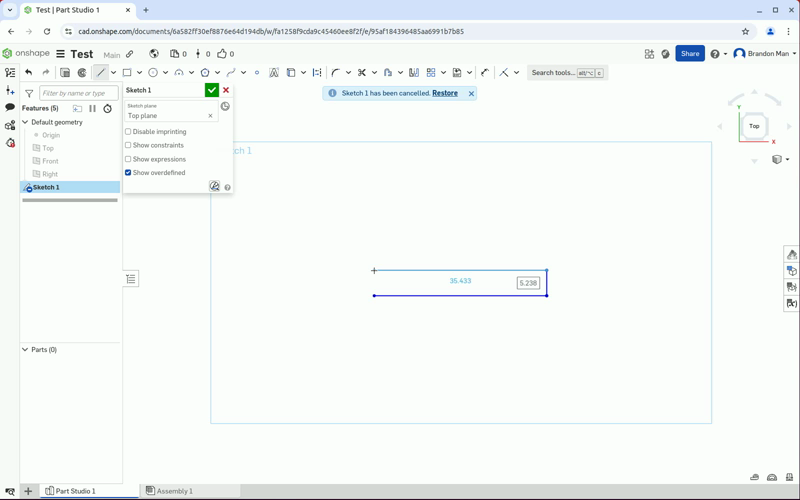
mouse_move(404, 270)
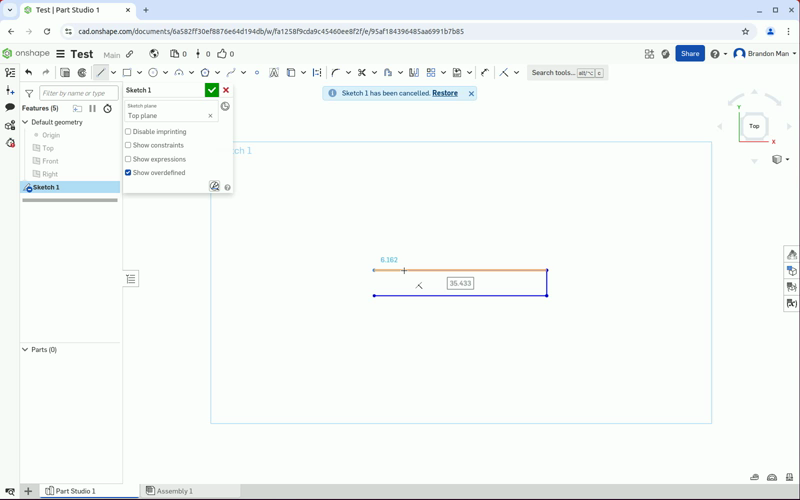
key_down(shift)
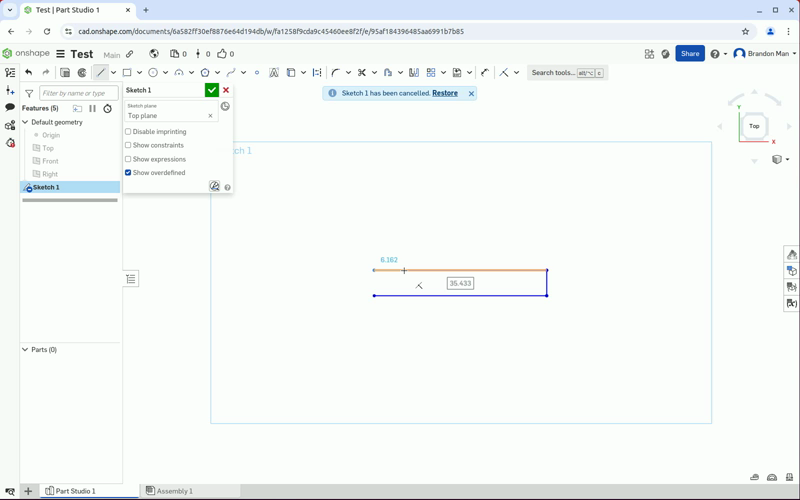
mouse_move(374, 295)
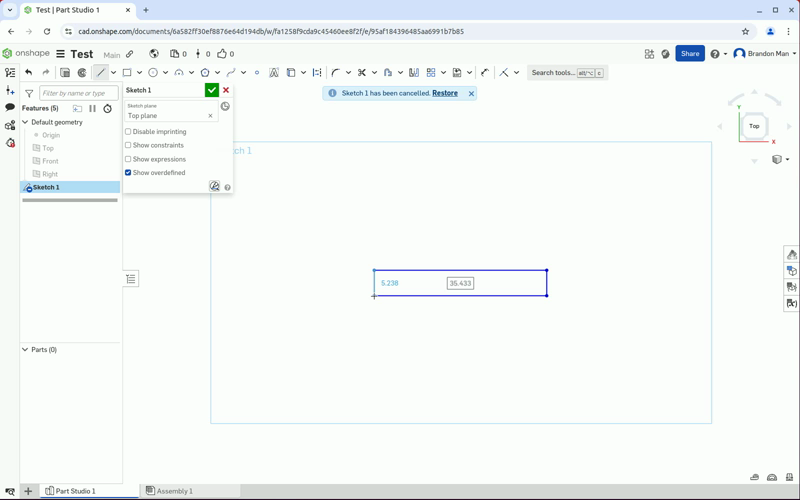
key_up(shift)
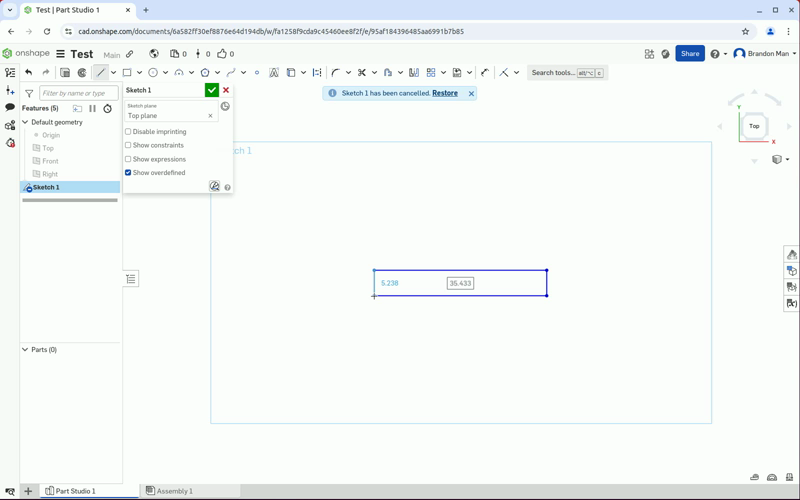
click(374, 295)
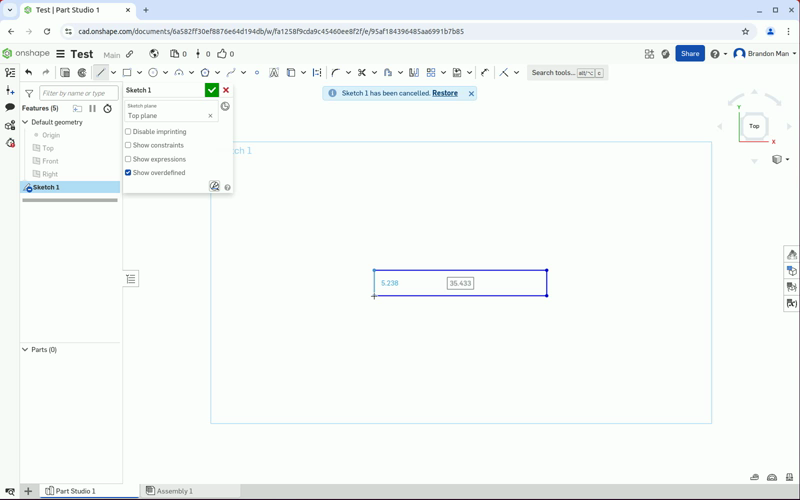
key(esc)
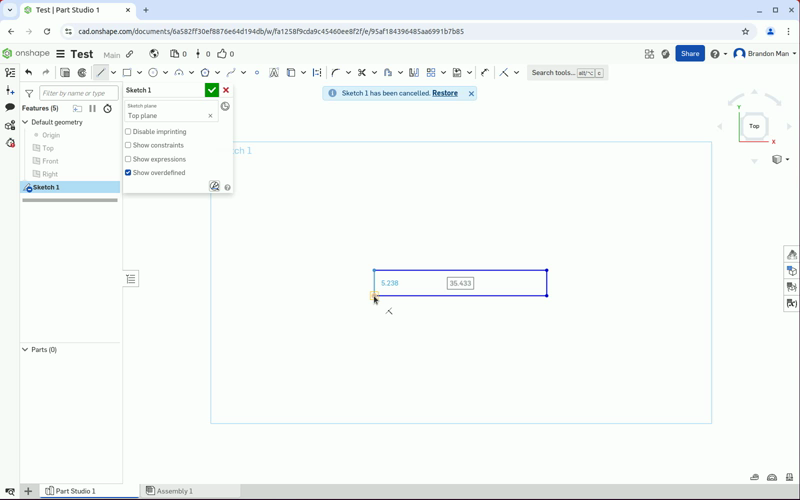
key(c)
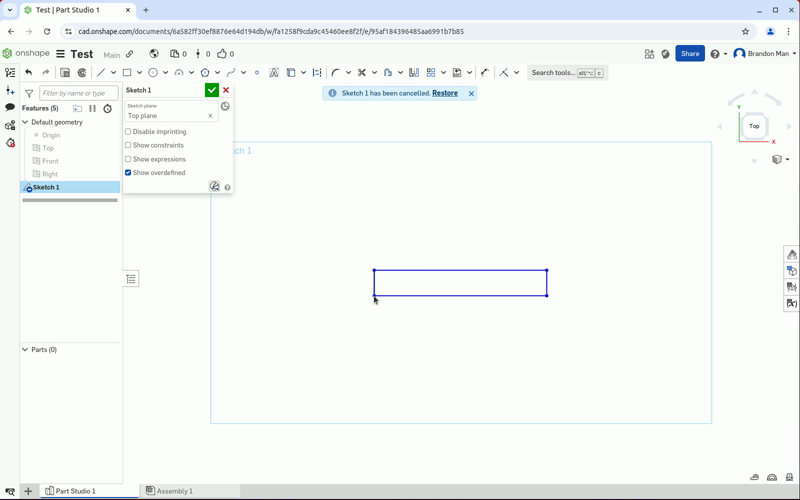
key_down(shift)
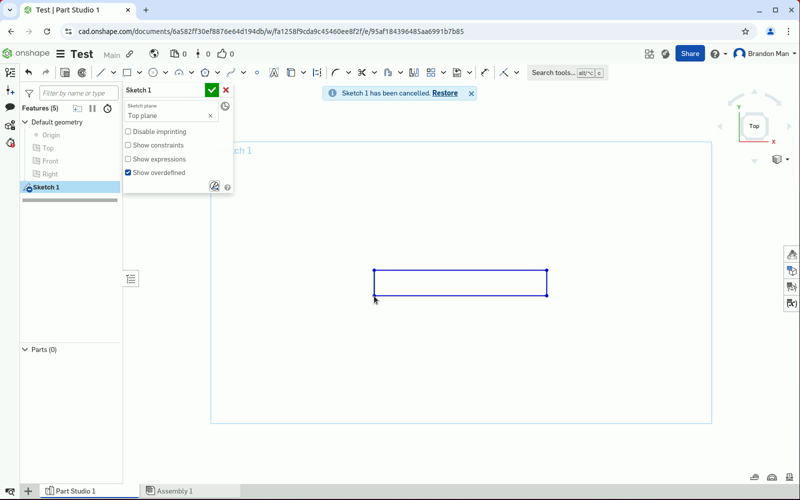
mouse_move(419, 283)
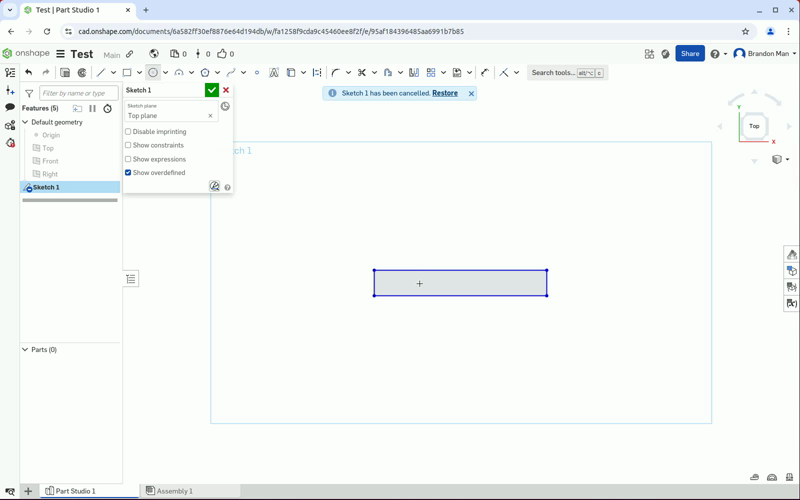
click(419, 283)
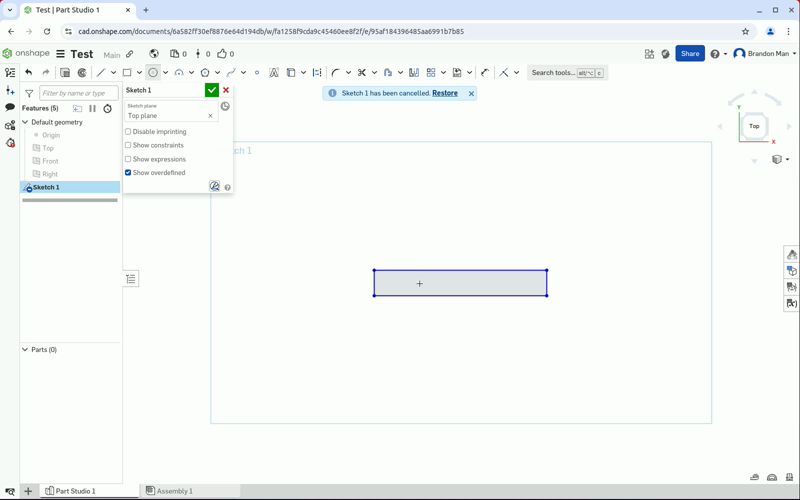
key_up(shift)
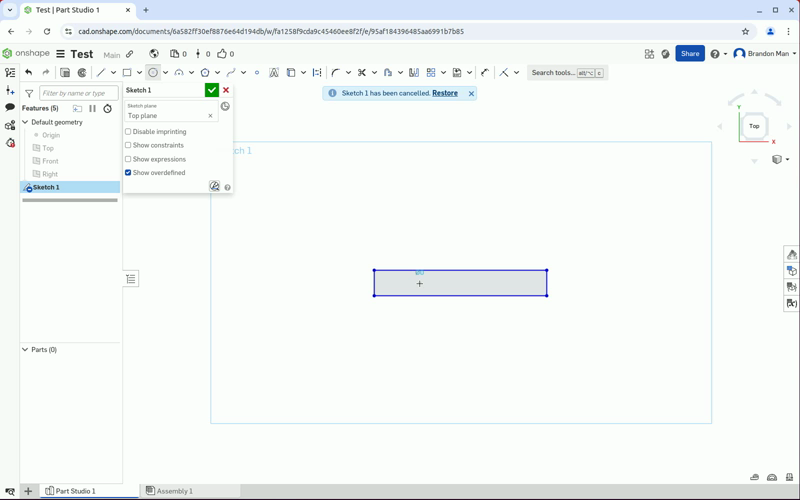
mouse_move(425, 283)
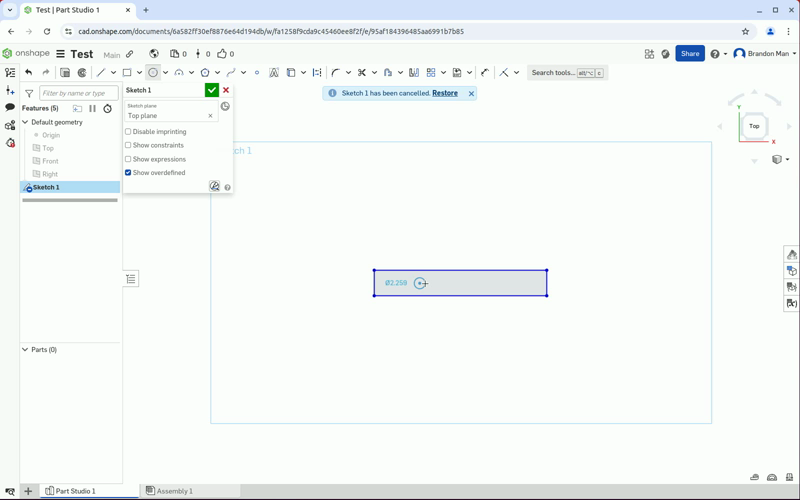
click(425, 283)
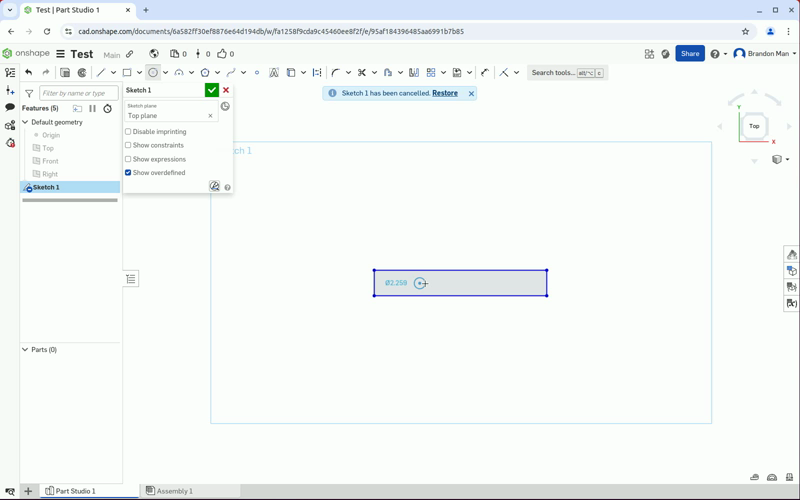
key(esc)
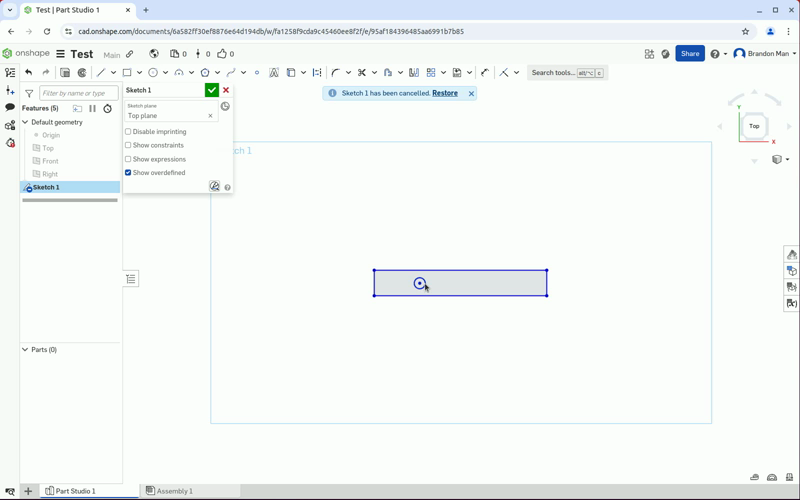
key(c)
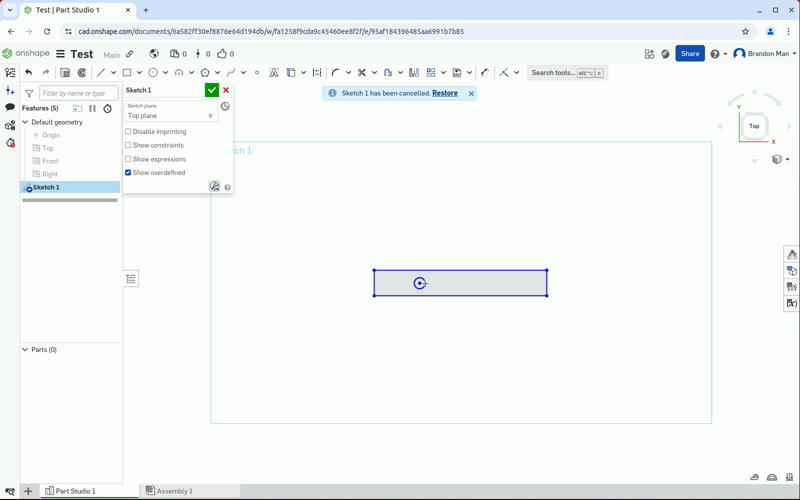
key_down(shift)
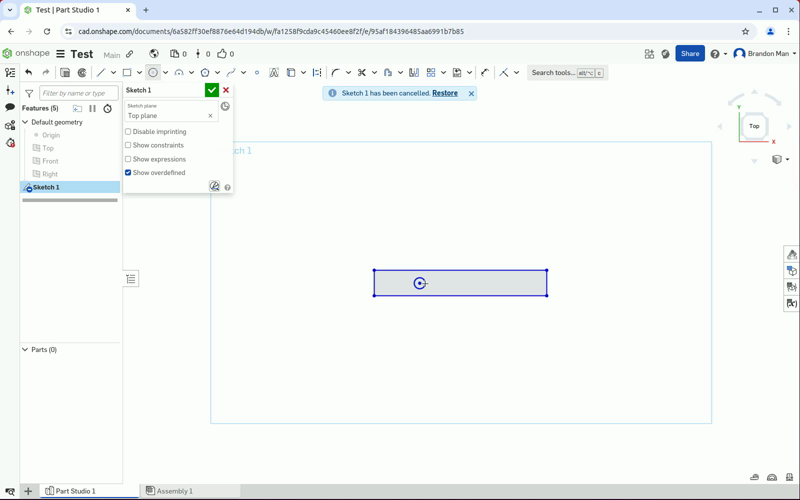
mouse_move(439, 283)
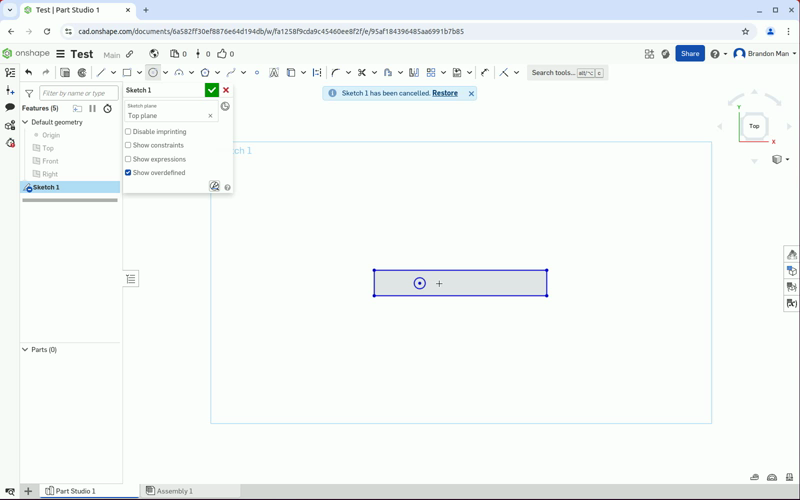
click(439, 283)
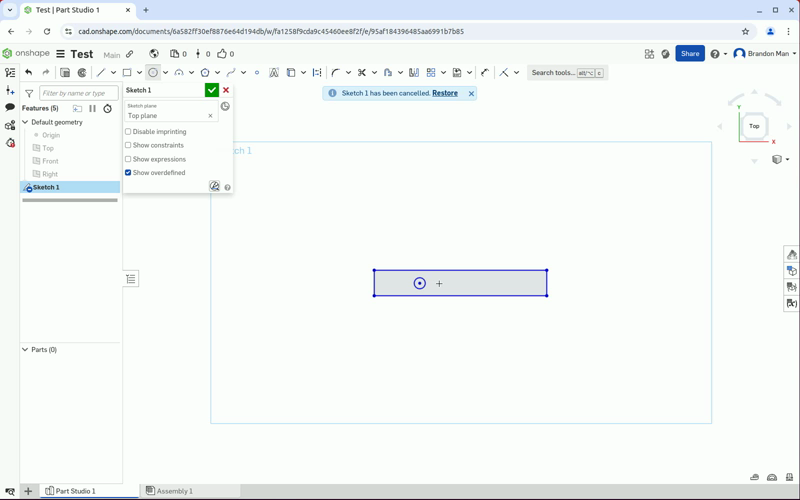
key_up(shift)
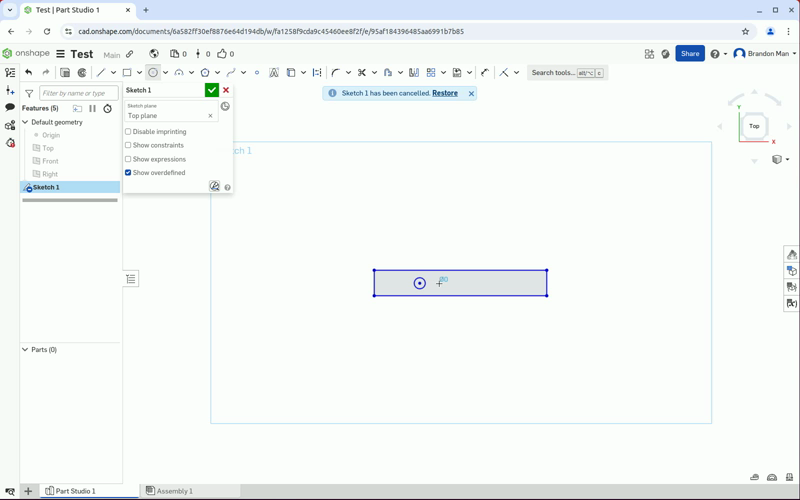
mouse_move(444, 283)
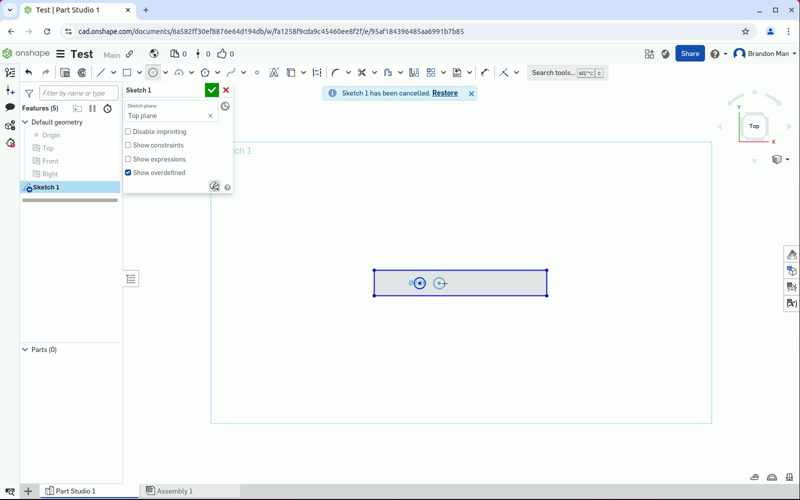
click(444, 283)
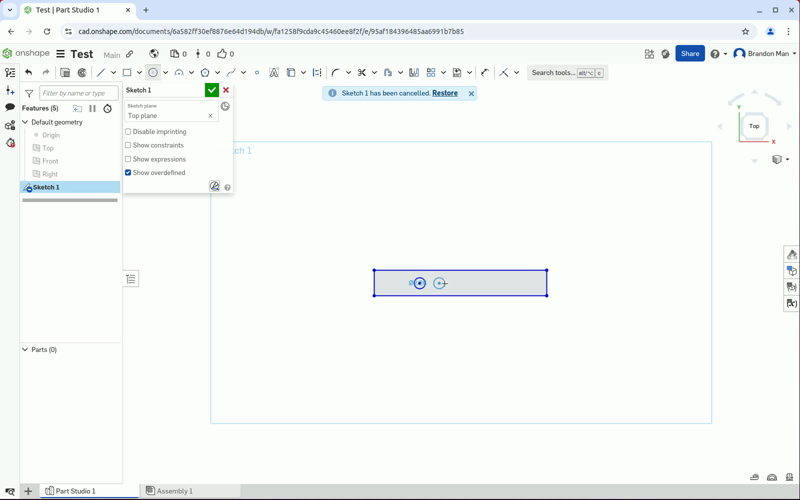
key(esc)
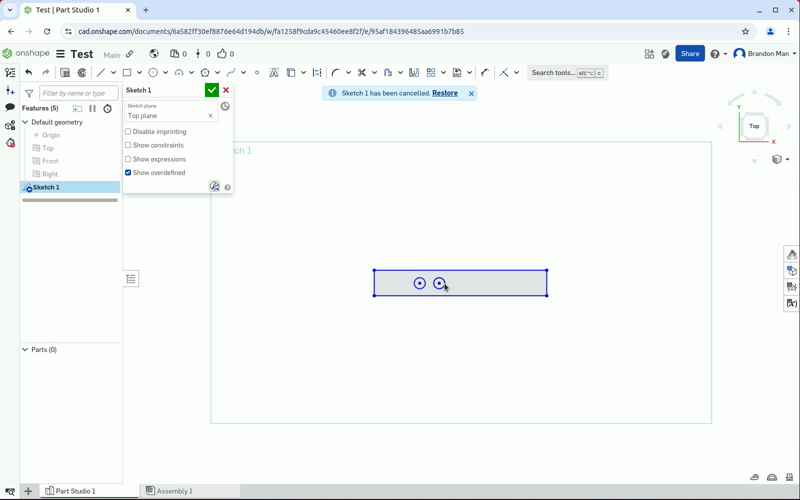
key(c)
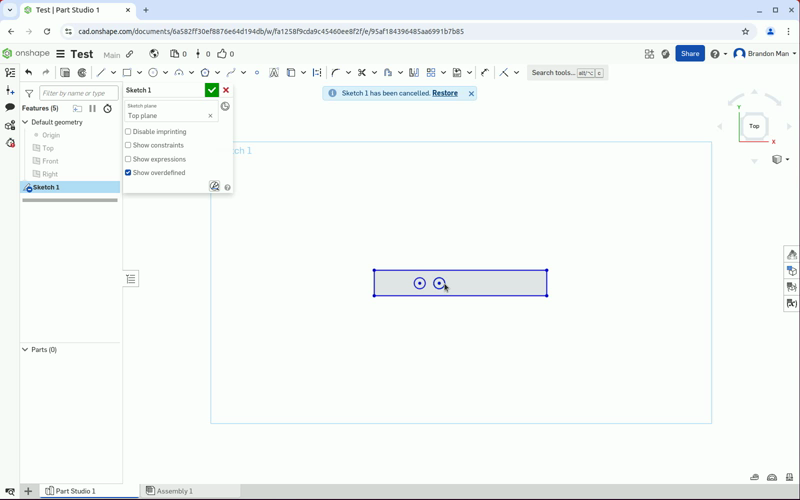
key_down(shift)
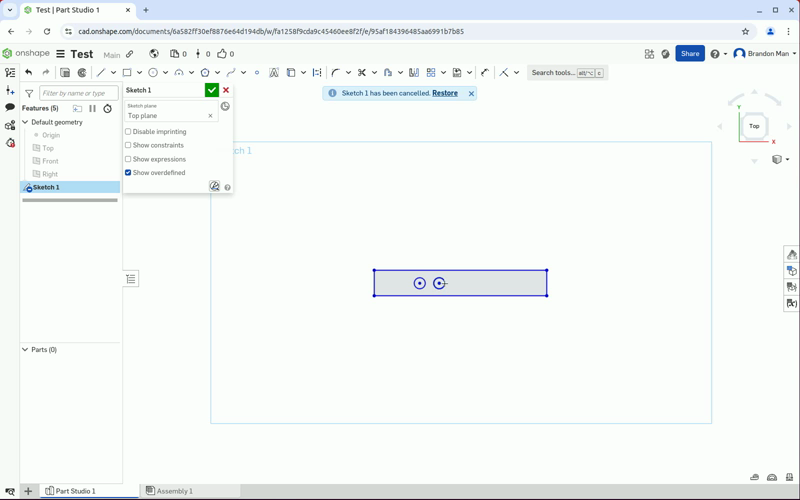
mouse_move(461, 283)
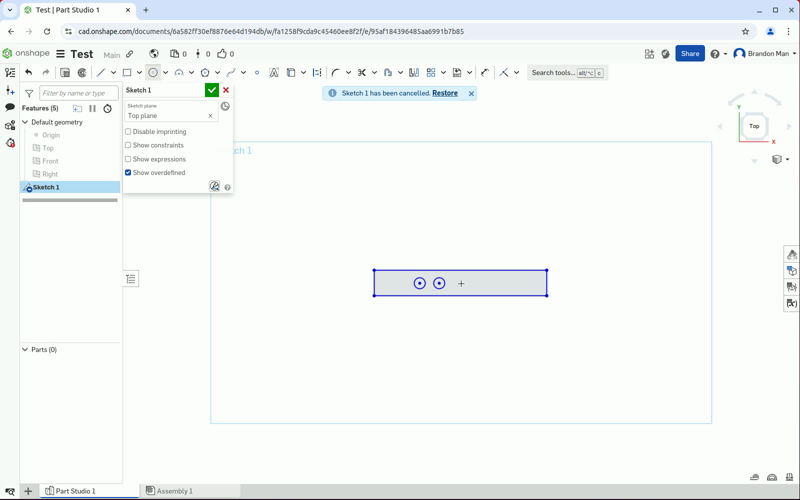
click(461, 283)
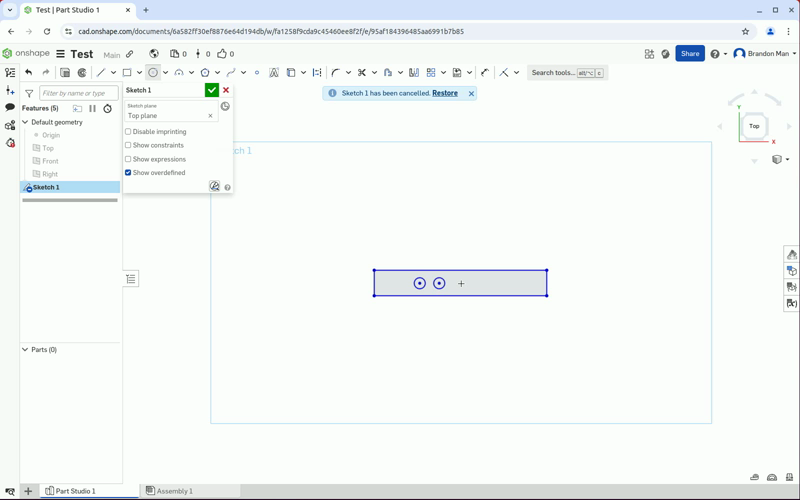
key_up(shift)
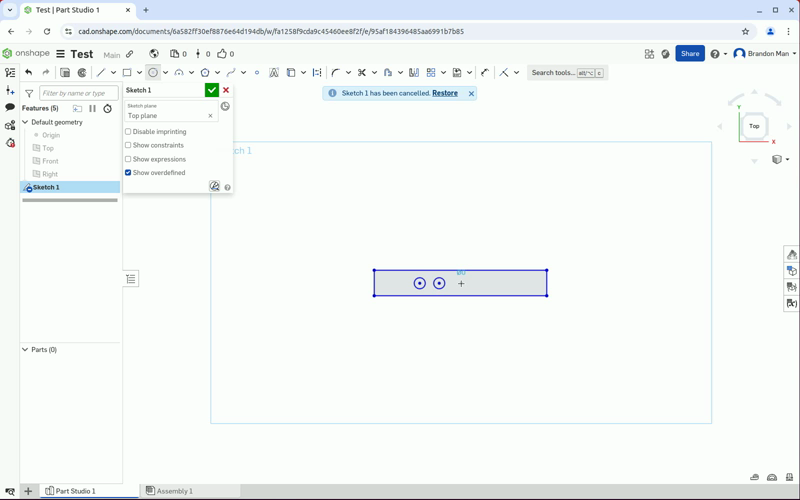
mouse_move(466, 283)
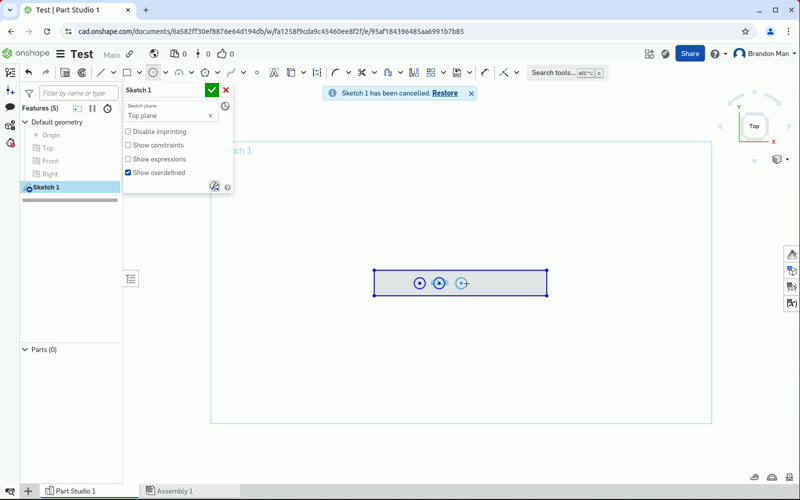
click(466, 283)
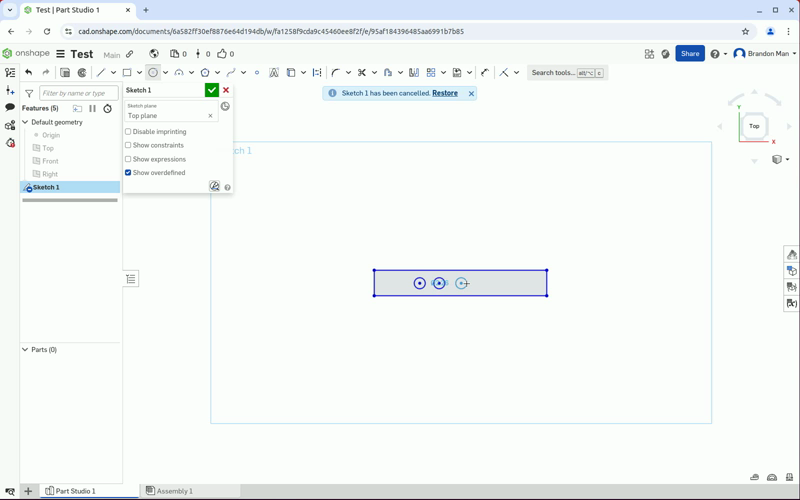
key(esc)
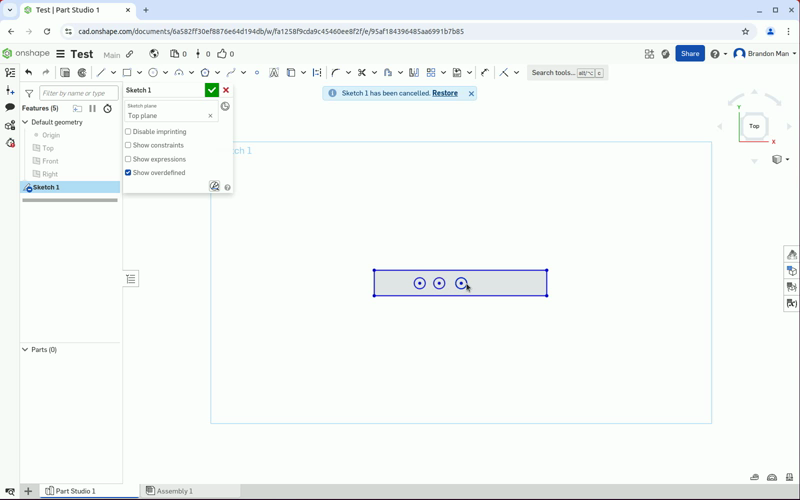
key(c)
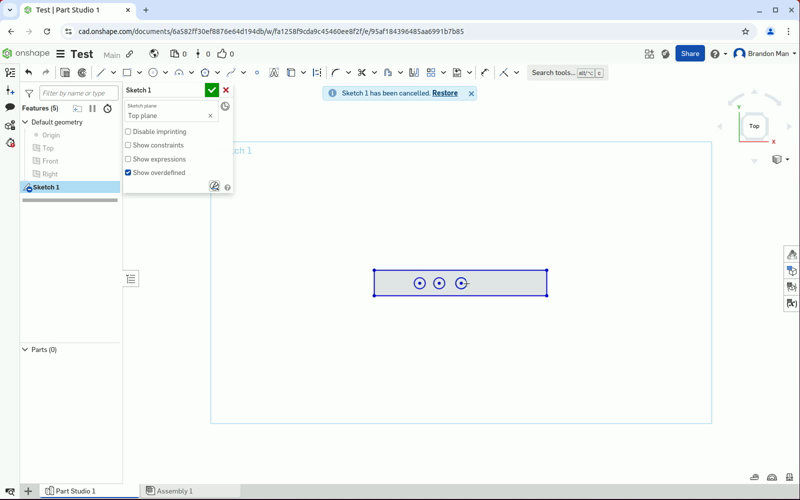
key_down(shift)
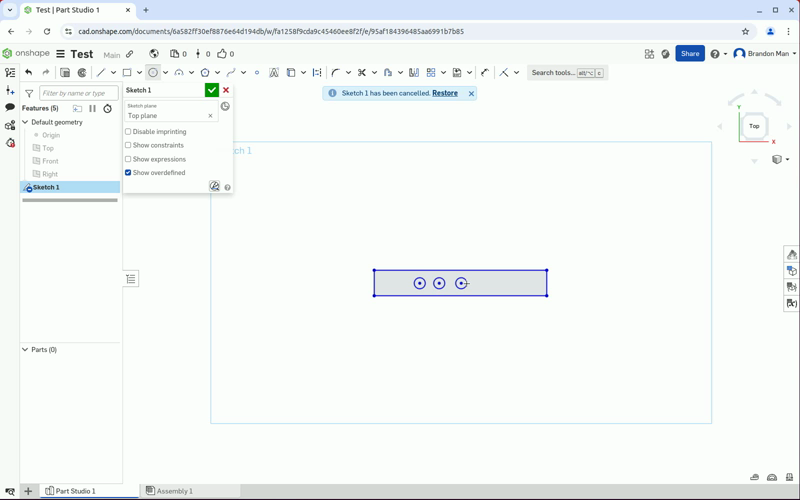
mouse_move(481, 283)
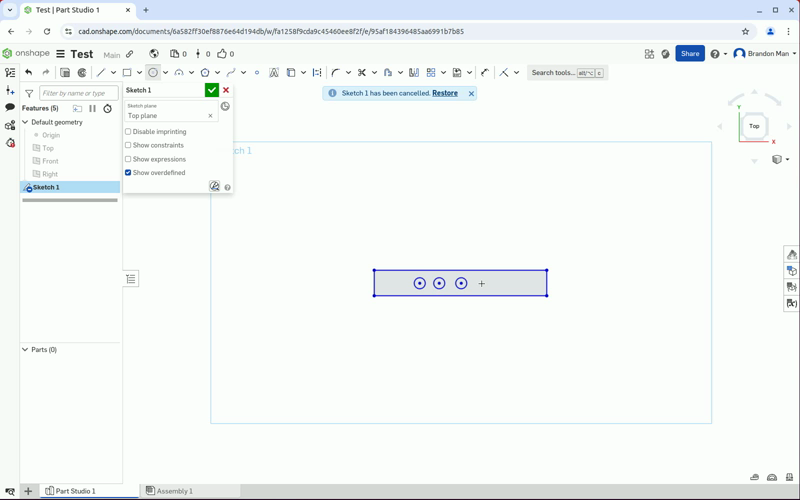
click(481, 283)
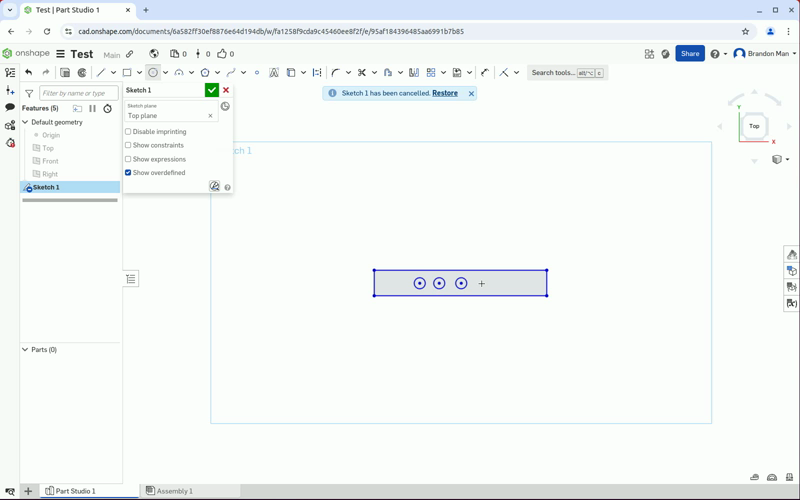
key_up(shift)
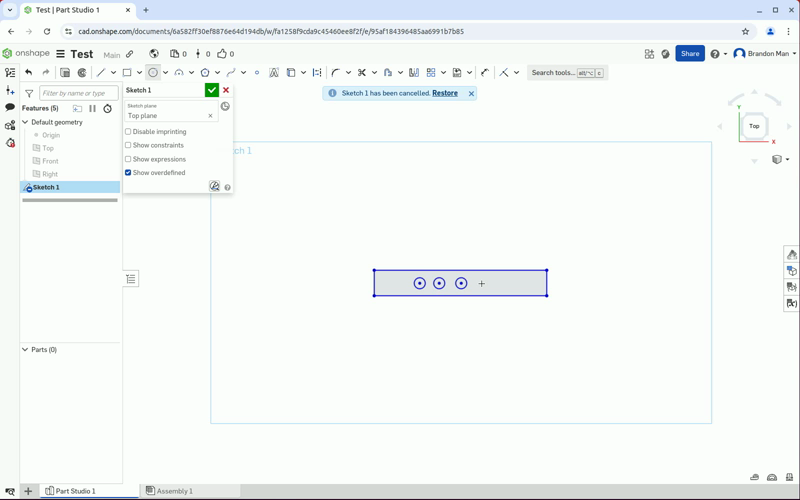
mouse_move(486, 283)
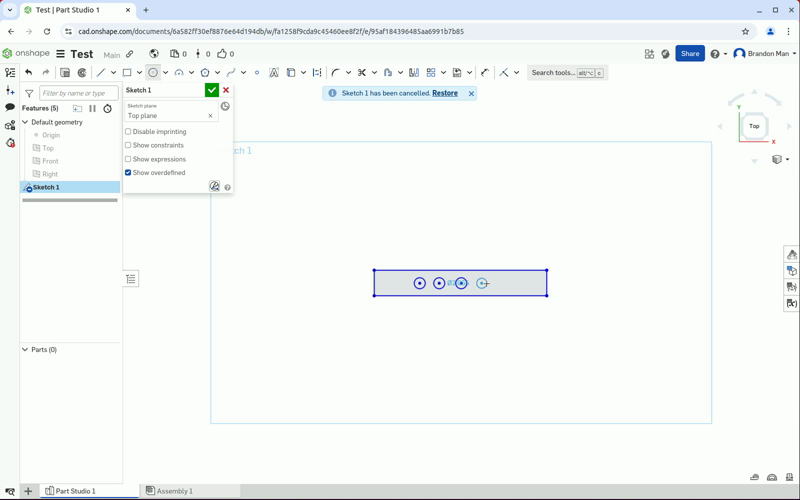
click(486, 283)
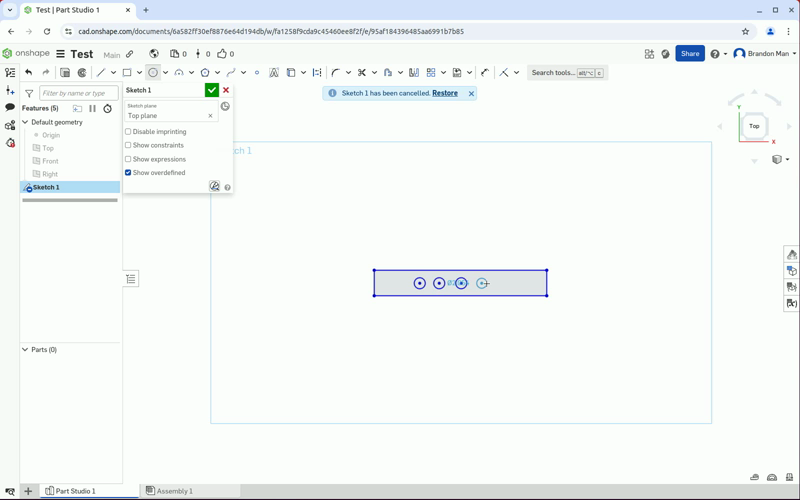
key(esc)
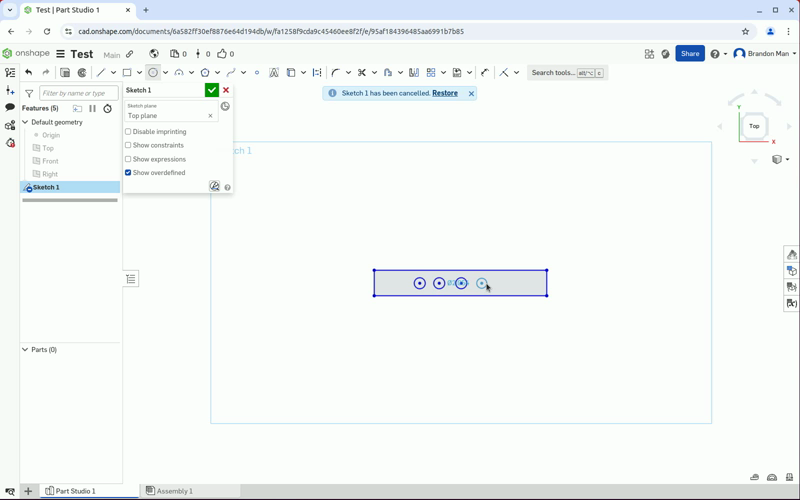
key(c)
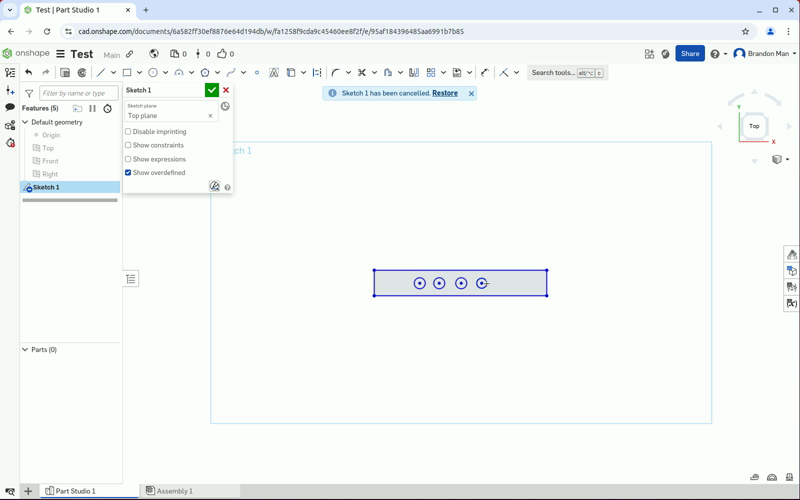
key_down(shift)
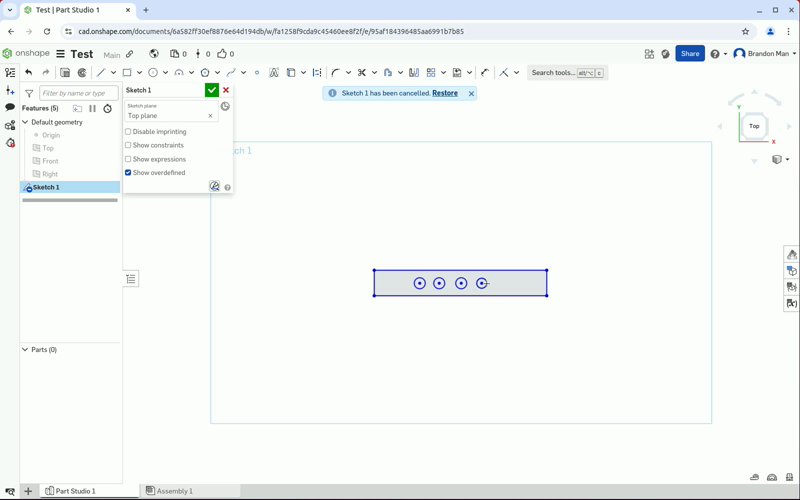
mouse_move(501, 283)
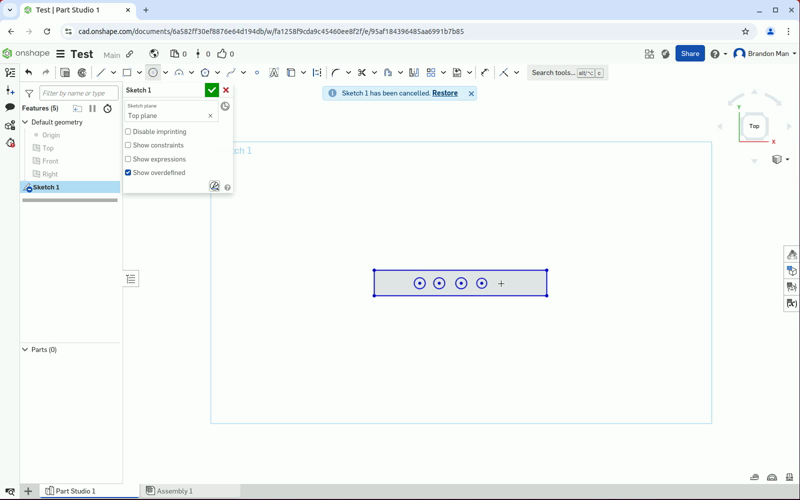
click(501, 283)
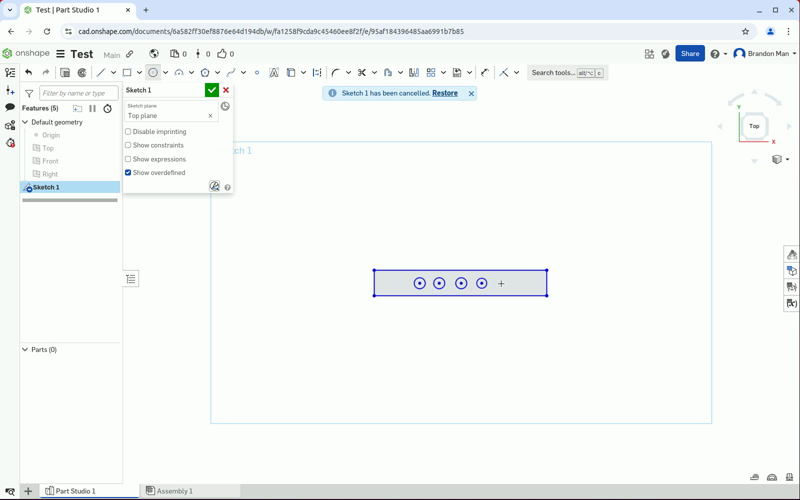
key_up(shift)
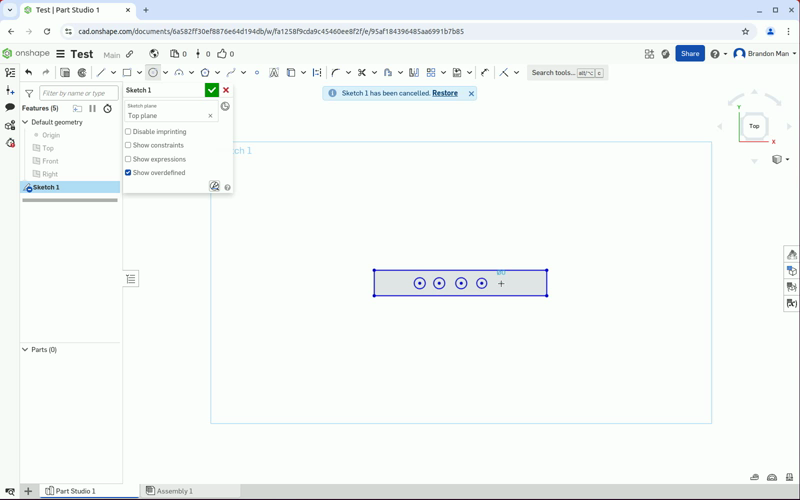
mouse_move(506, 283)
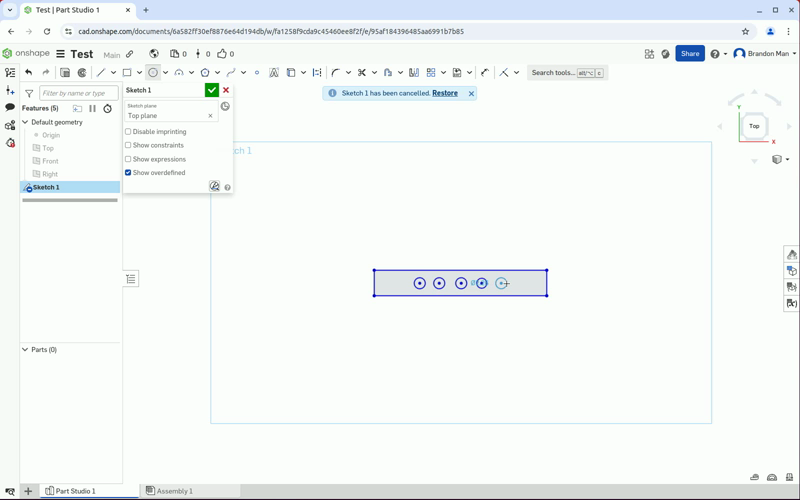
click(506, 283)
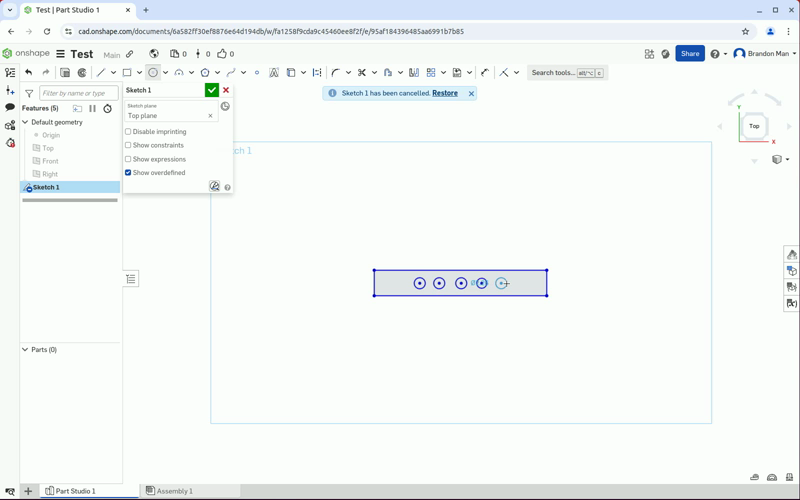
key(esc)
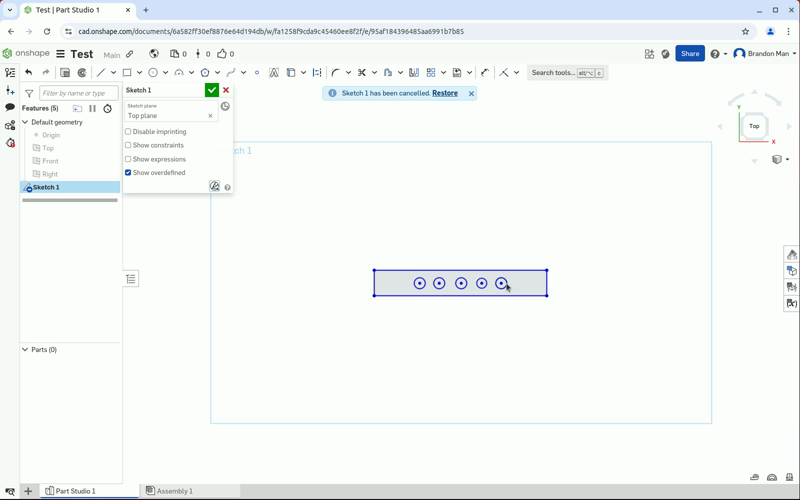
mouse_move(381, 276)
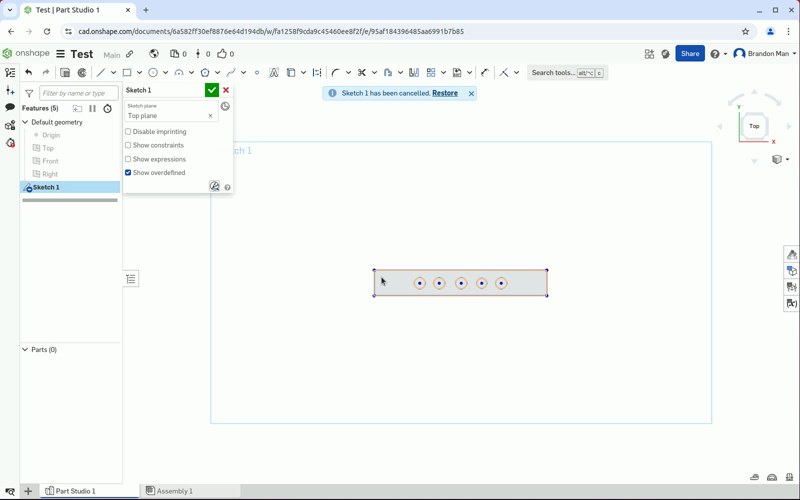
click(381, 276)
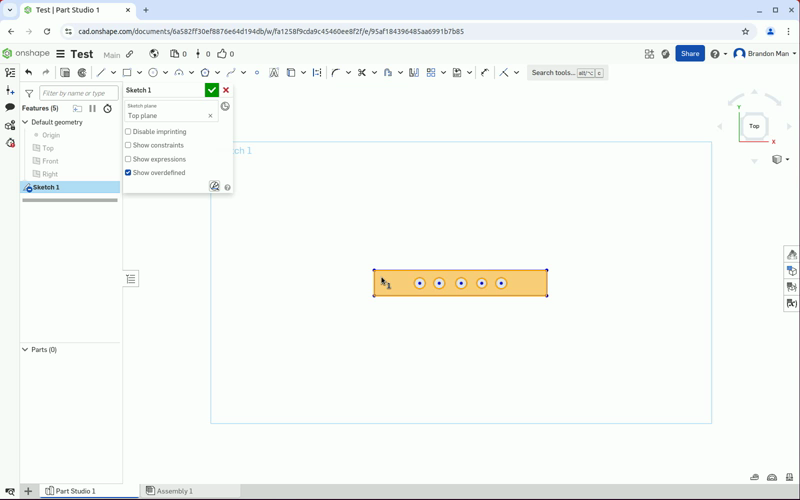
mouse_move(73, 352)
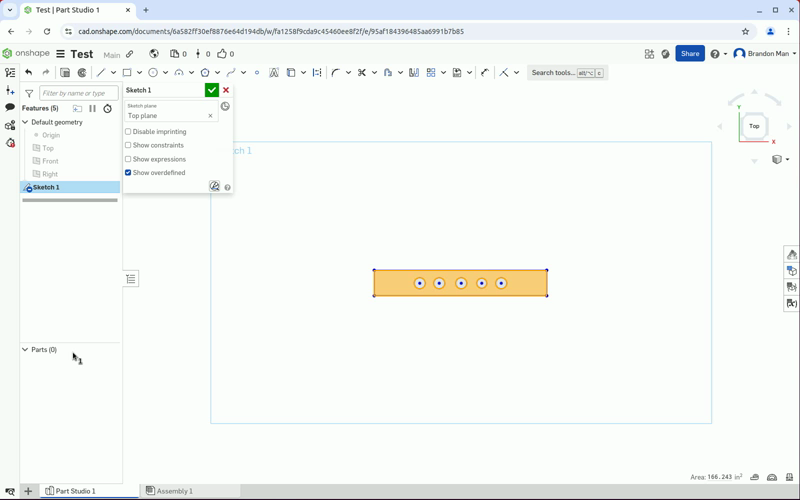
key(shift+y)
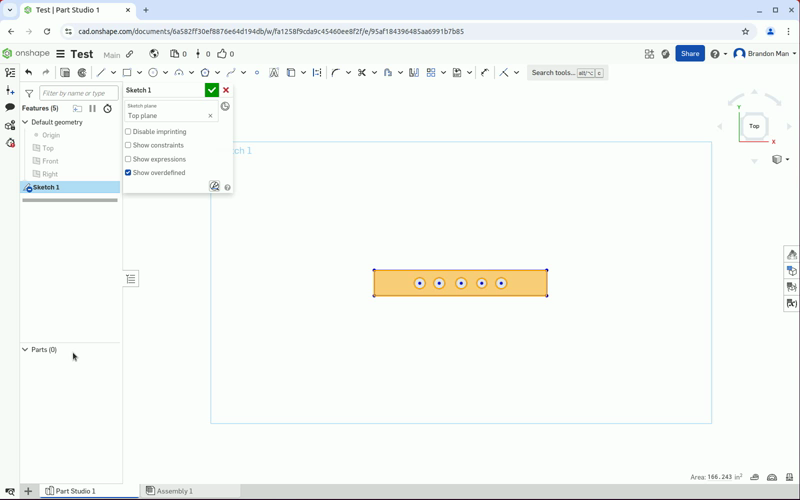
key(shift+e)
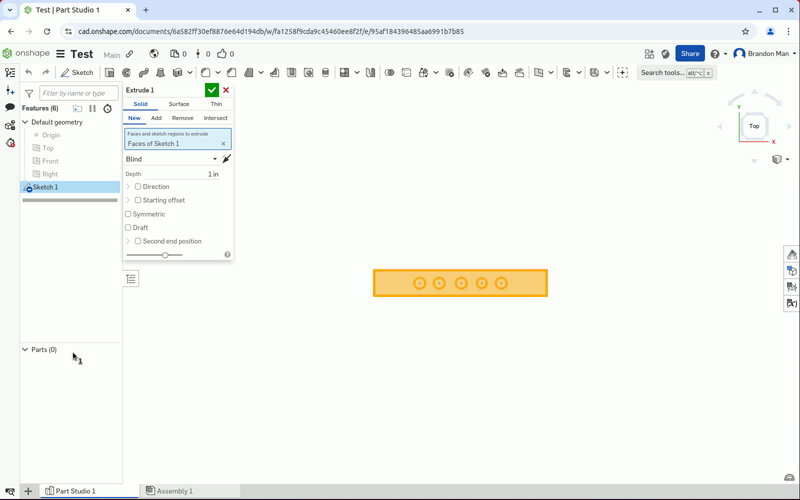
mouse_move(143, 106)
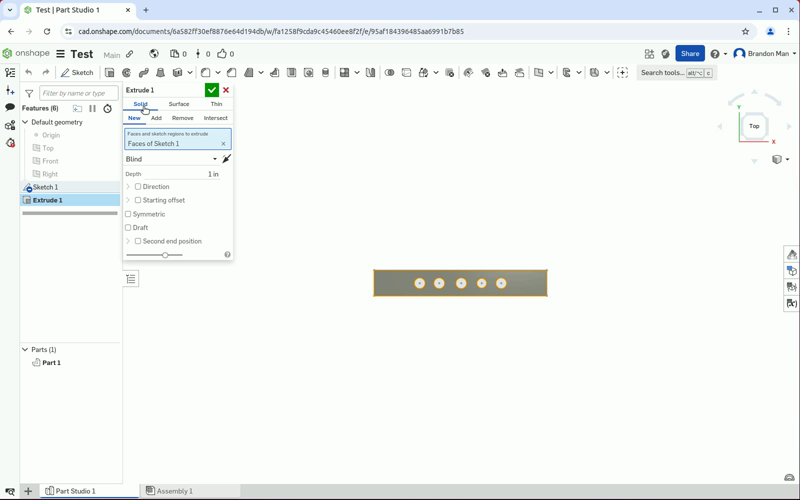
click(143, 106)
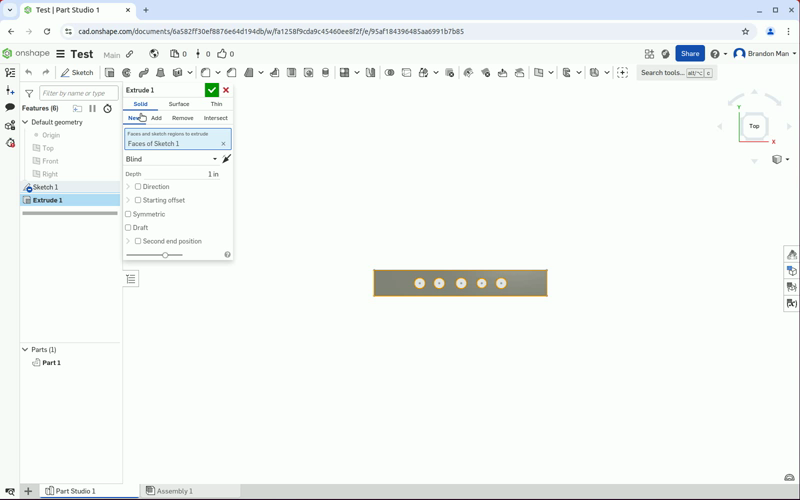
mouse_move(137, 120)
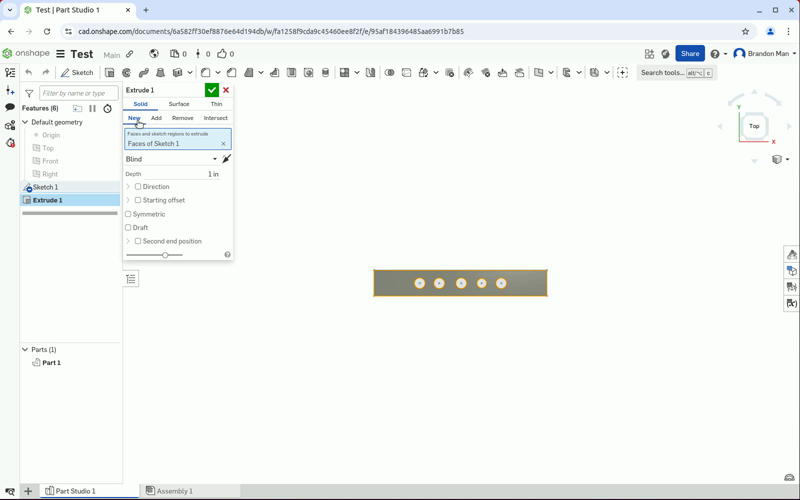
click(137, 120)
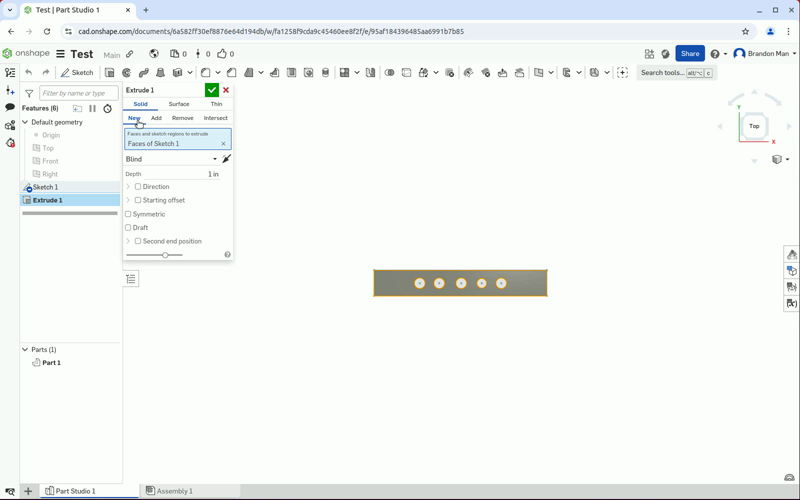
key(tab, 4)
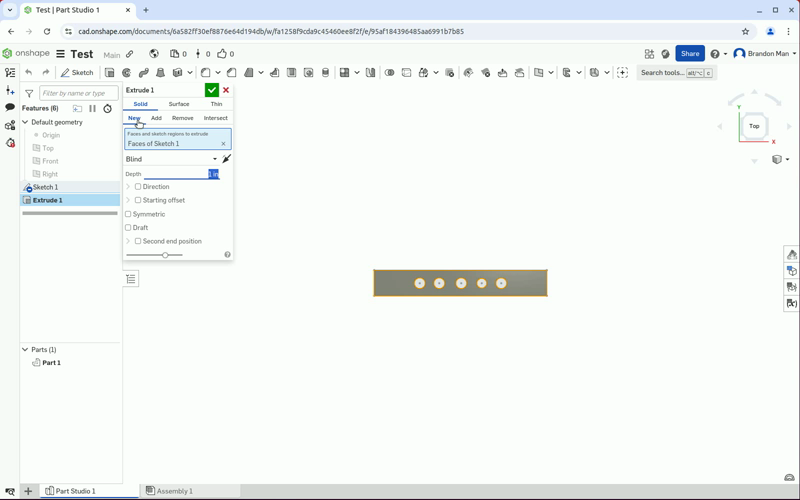
text(1.685)
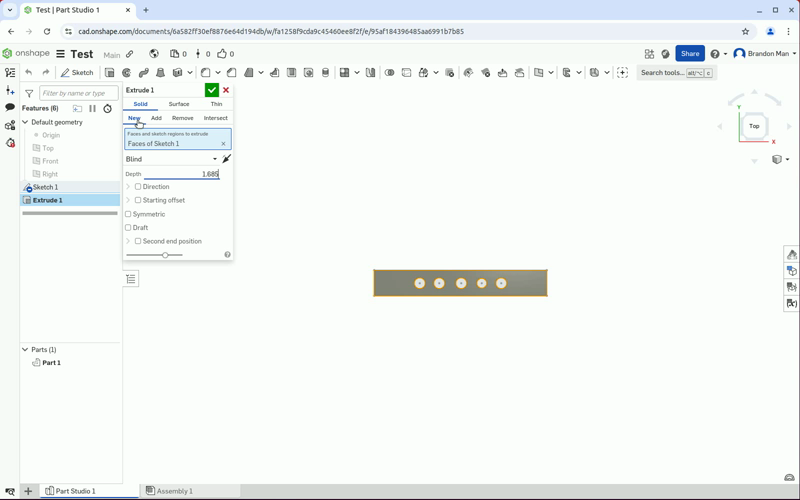
key(enter)
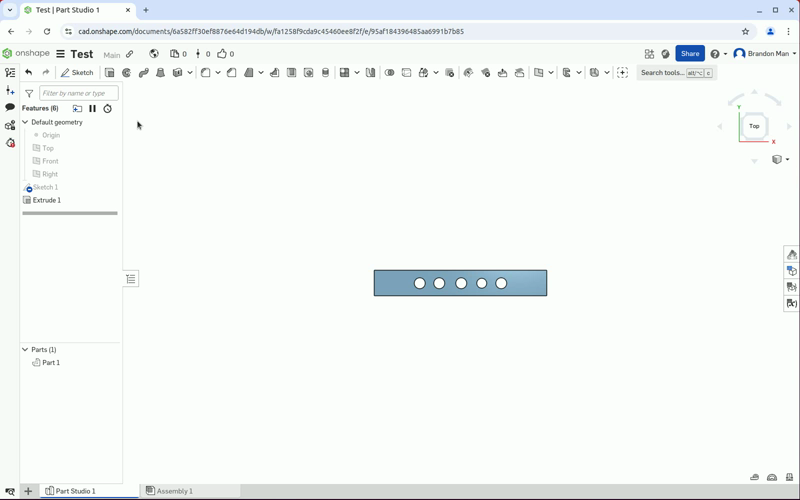
key(shift+h)
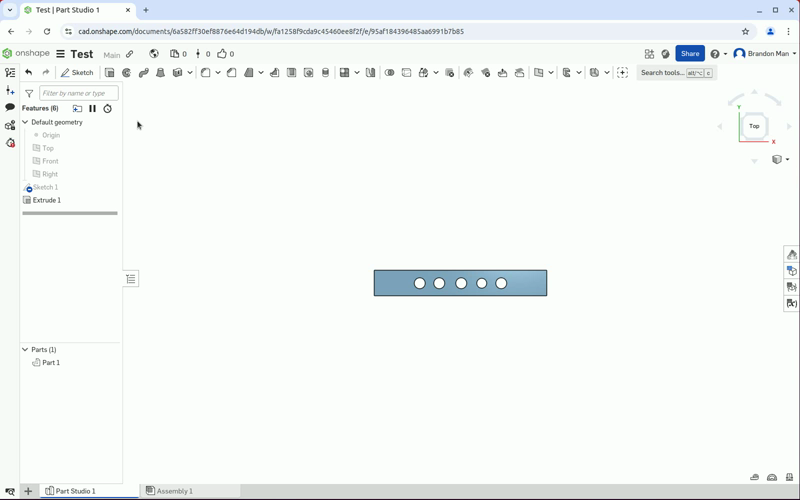
key(shift+h)
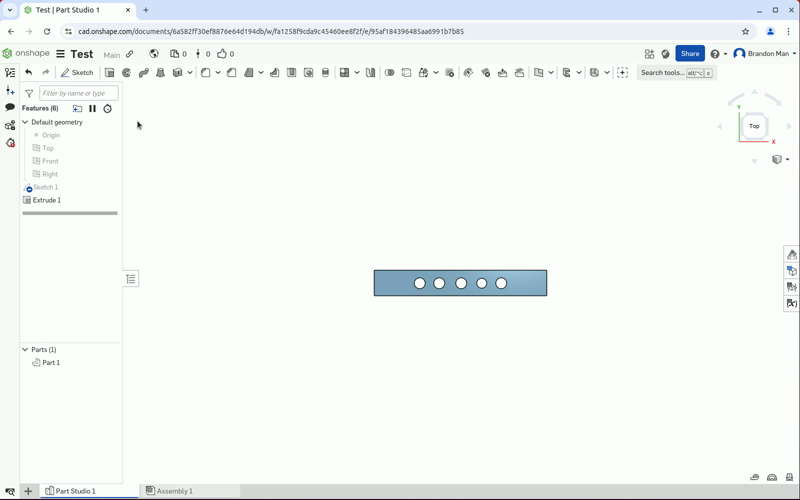
mouse_move(73, 189)
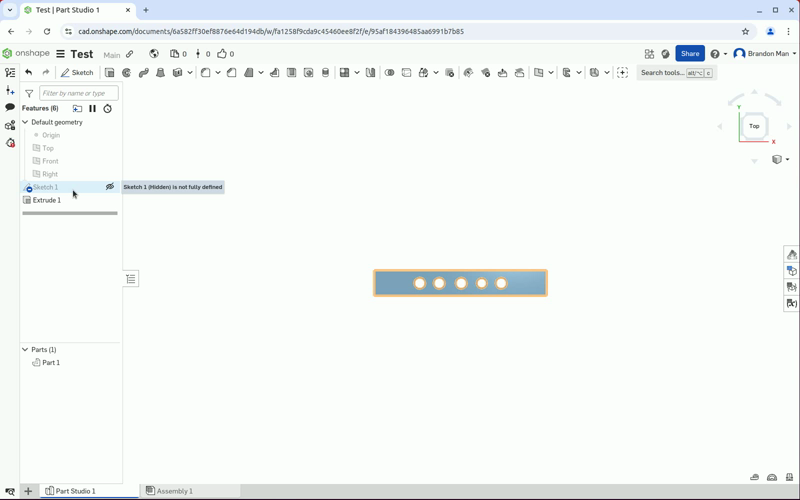
click(73, 189)
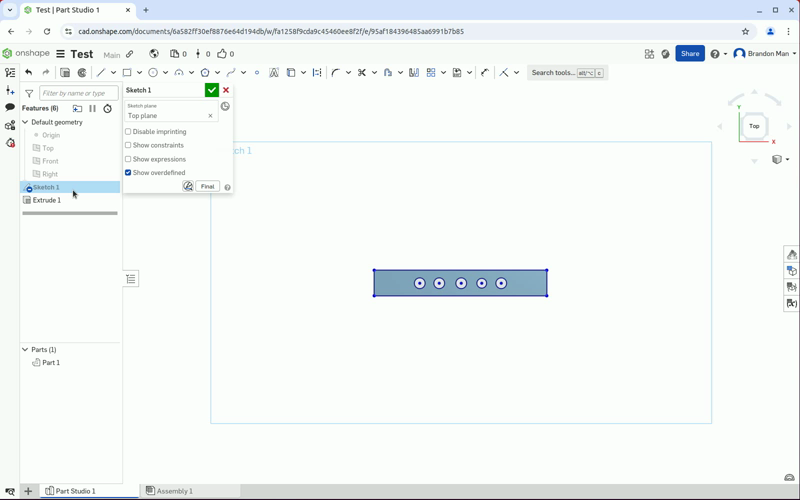
mouse_move(229, 92)
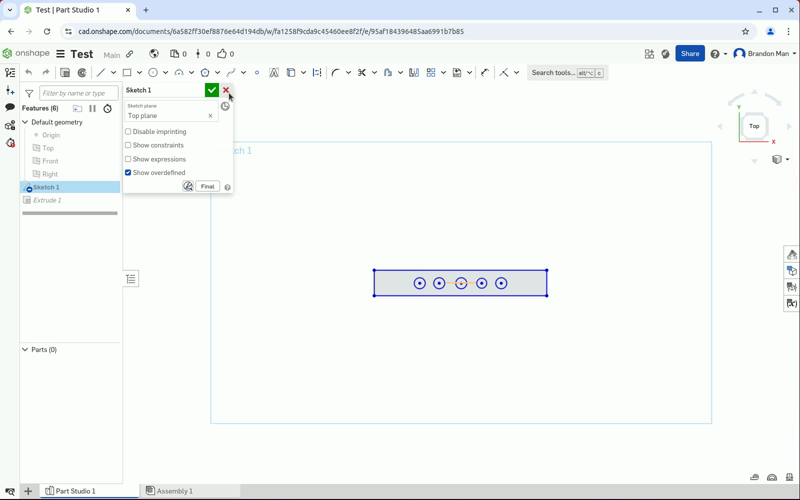
click(229, 92)
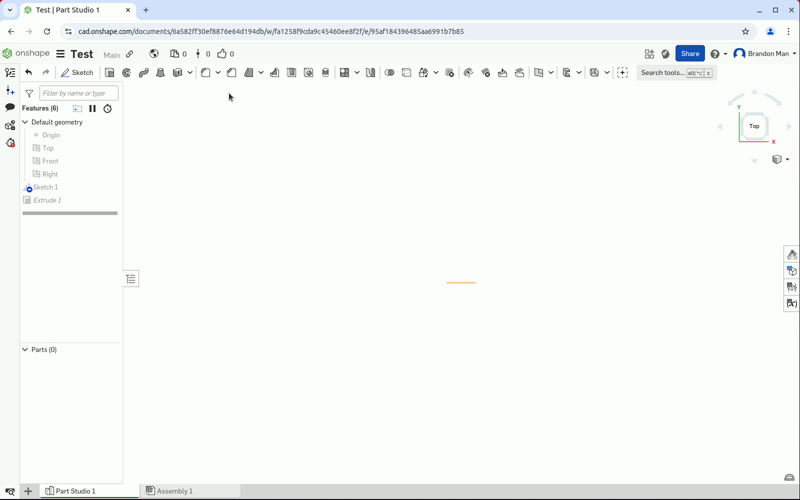
mouse_move(73, 352)
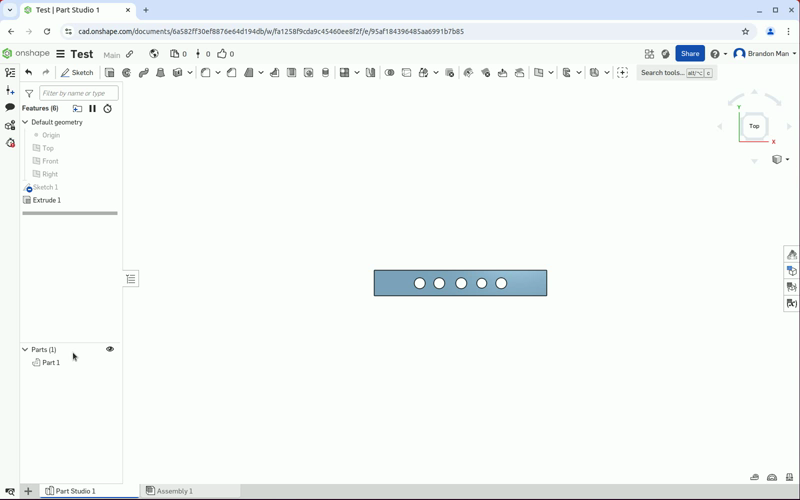
key(y)
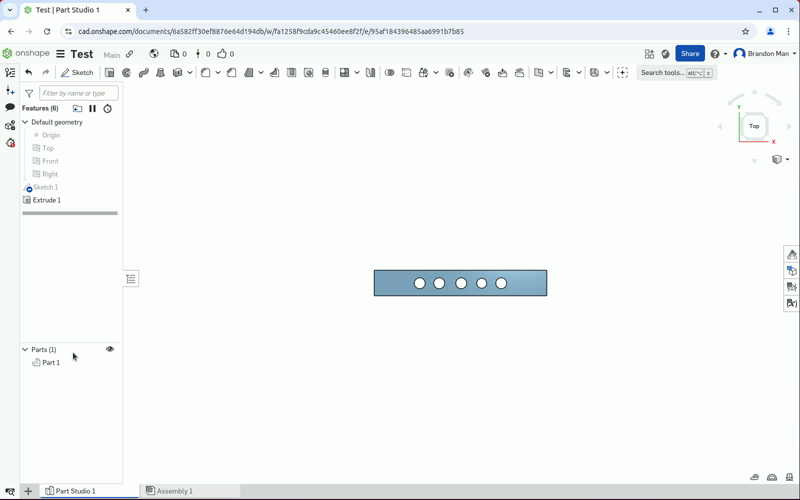
key(shift+p)
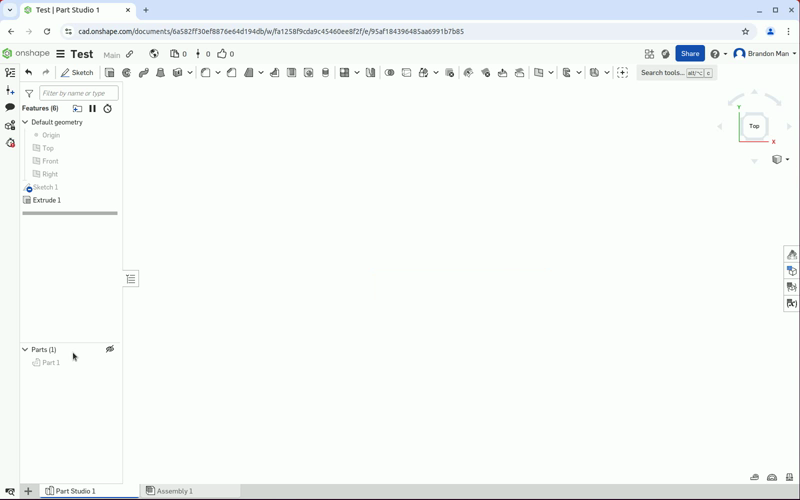
key(space)
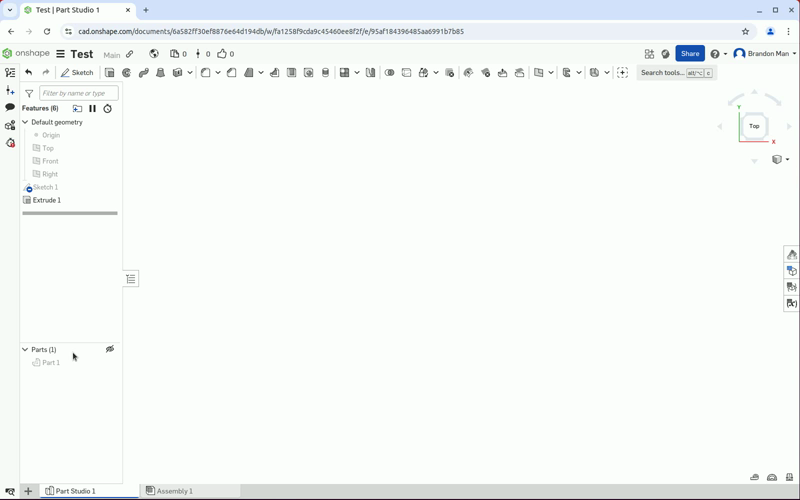
key_down(shift)
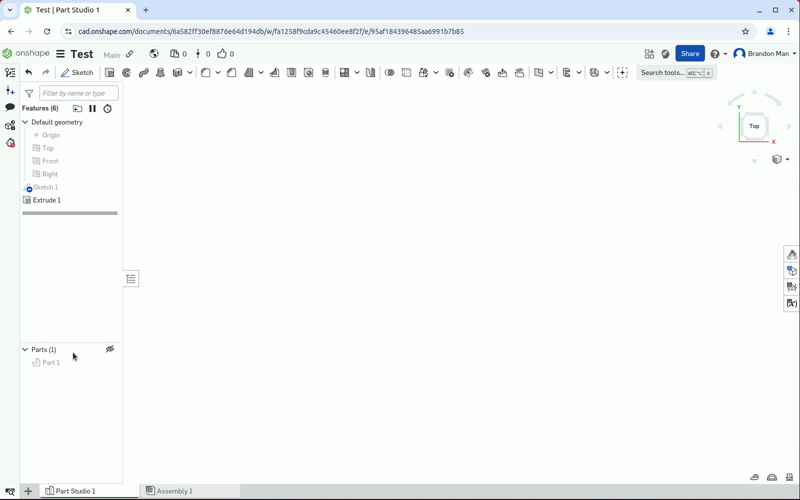
key(up)
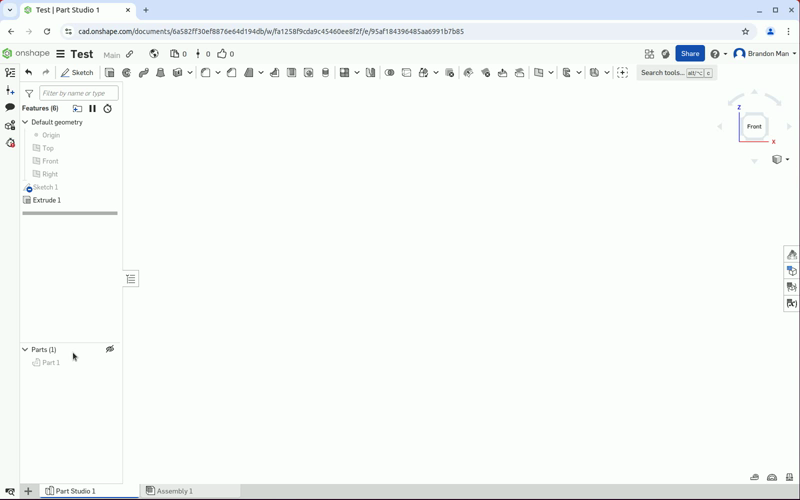
key_up(shift)
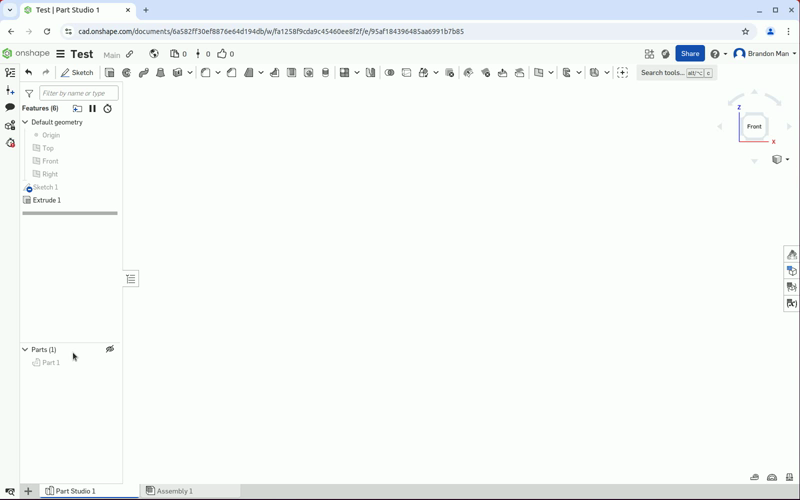
key(space)
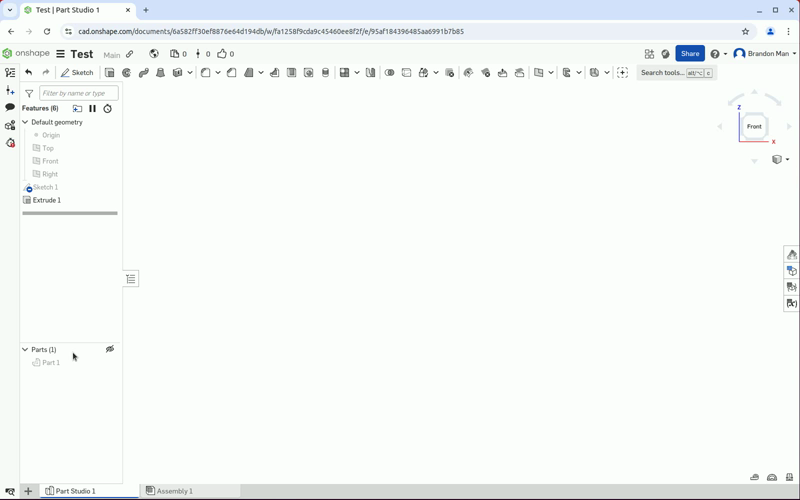
key_down(shift)
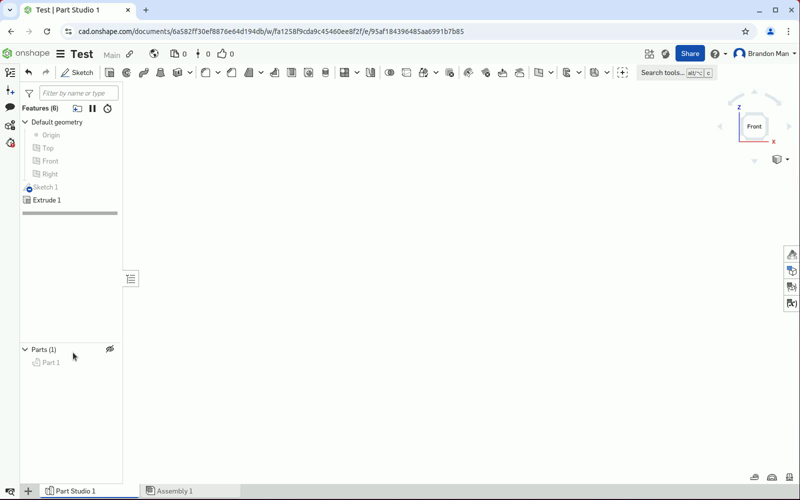
key(left)
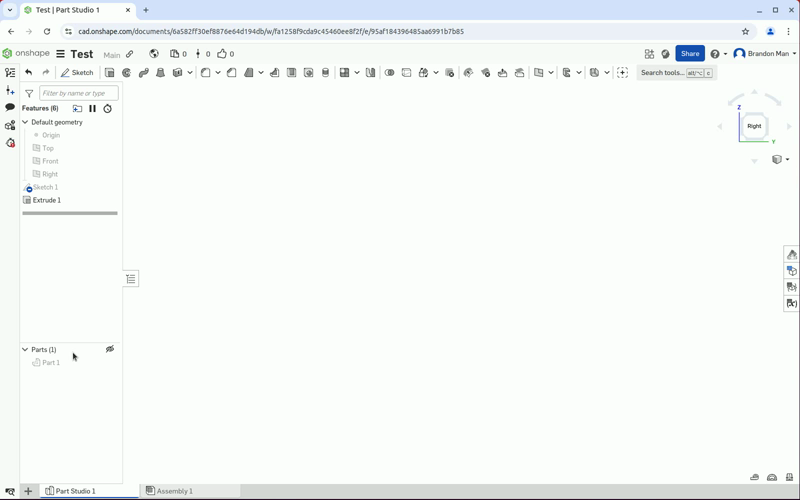
key_up(shift)
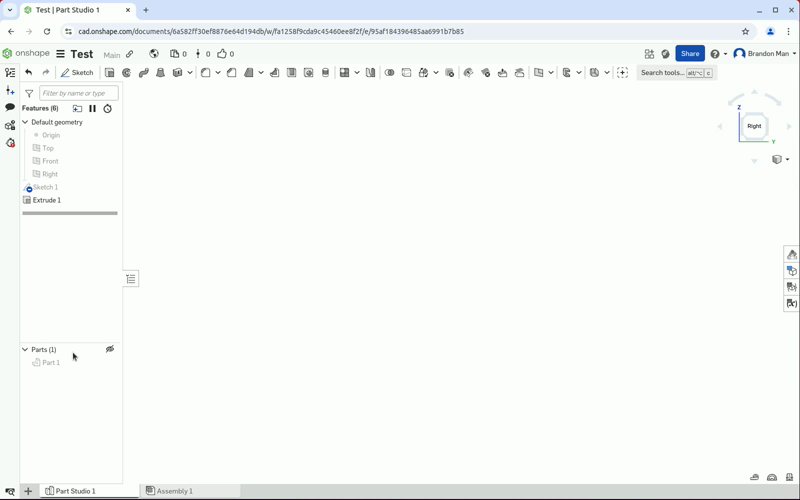
mouse_move(73, 352)
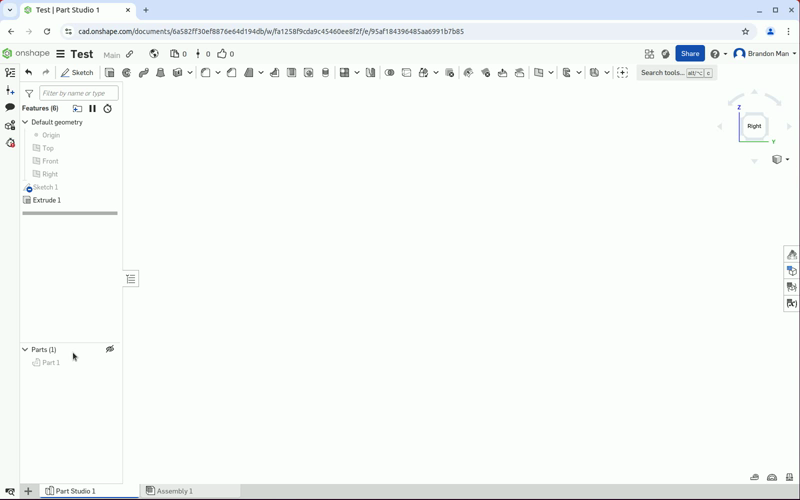
key(shift+y)
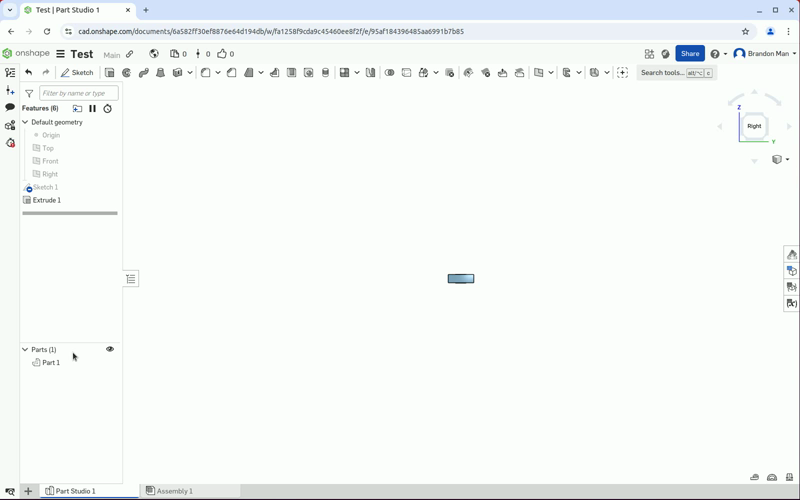
mouse_move(541, 75)
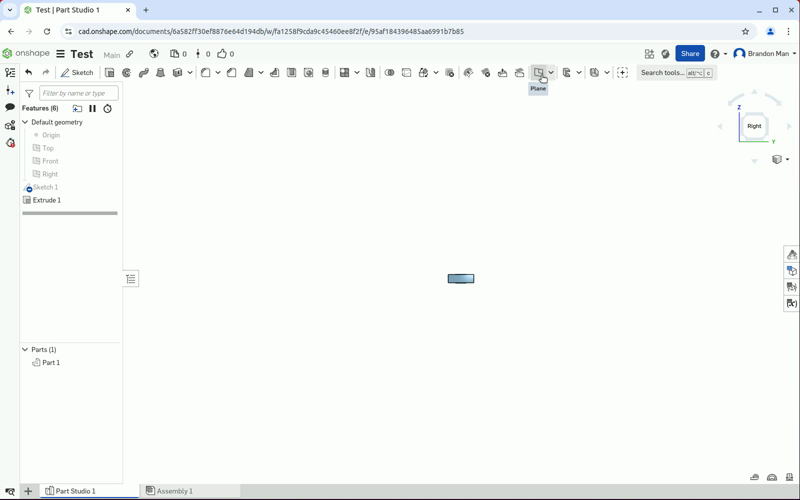
click(541, 75)
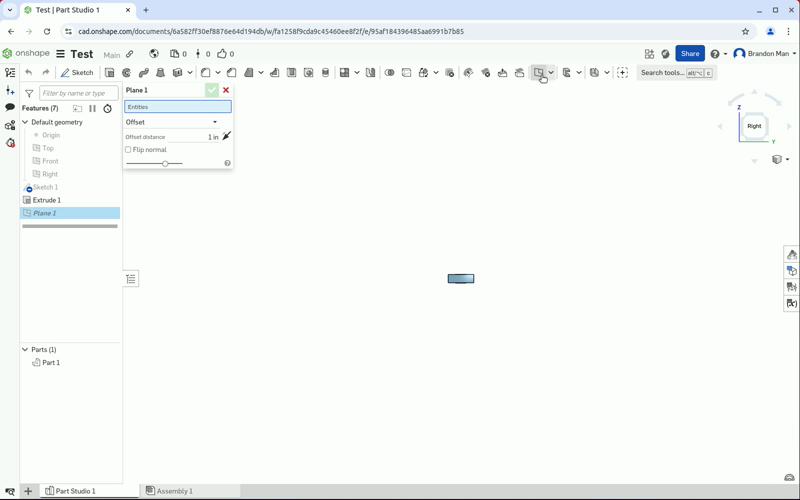
mouse_move(73, 176)
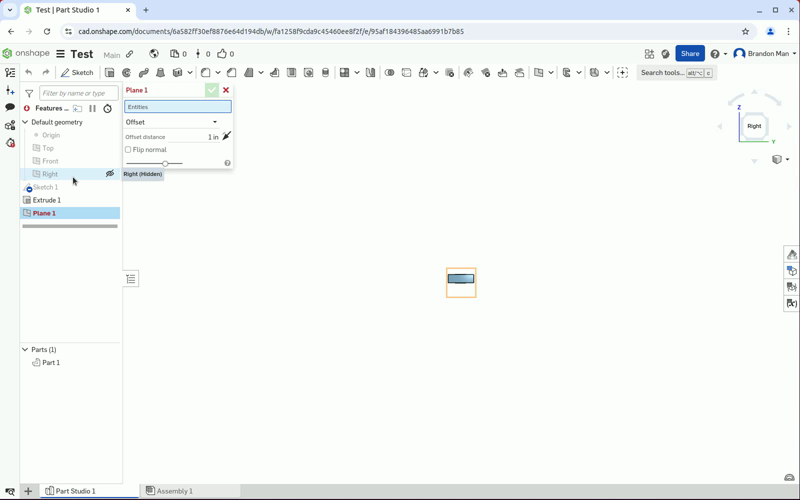
click(73, 176)
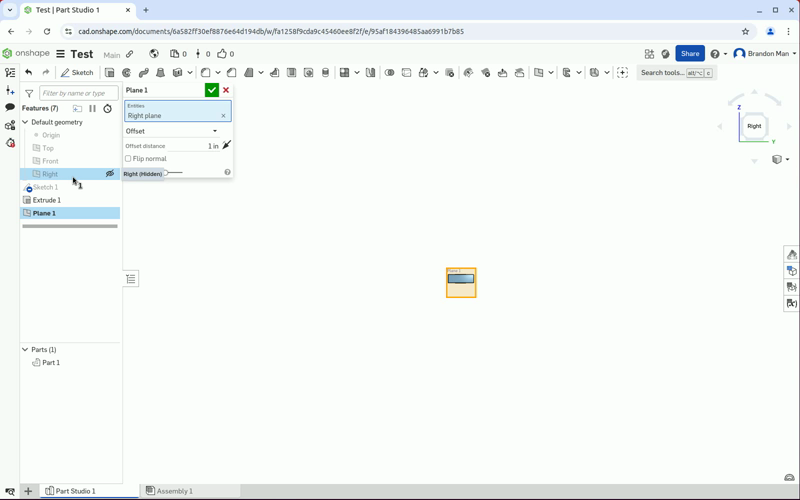
key(tab, 2)
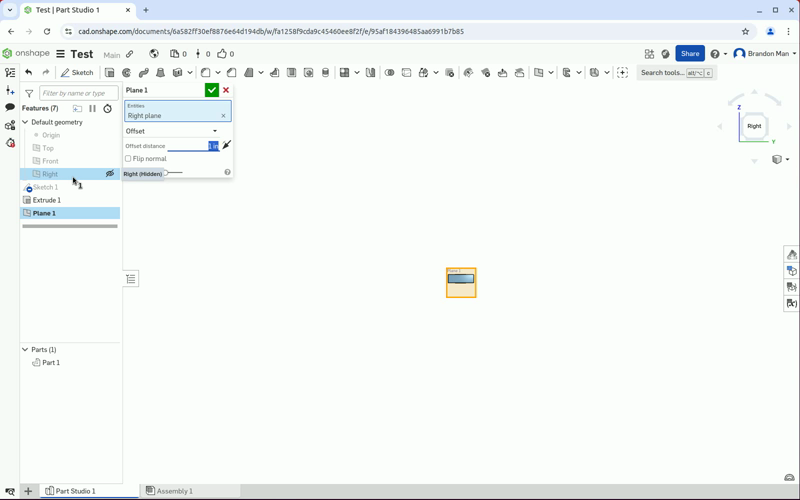
text(17.809)
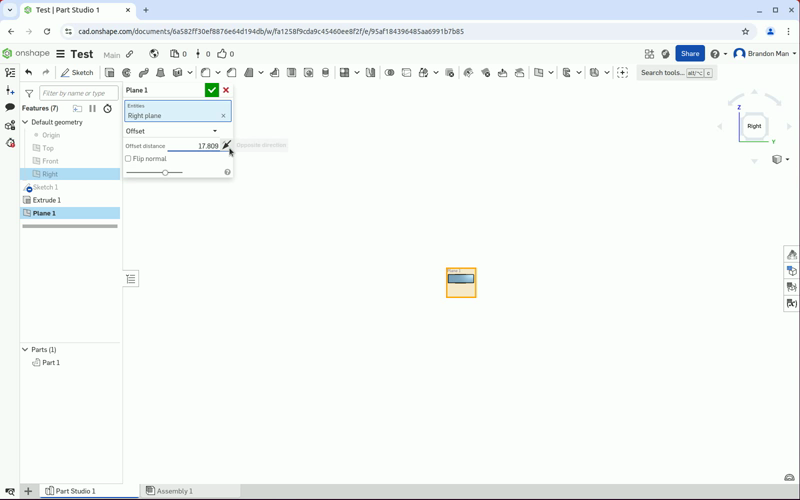
mouse_move(229, 147)
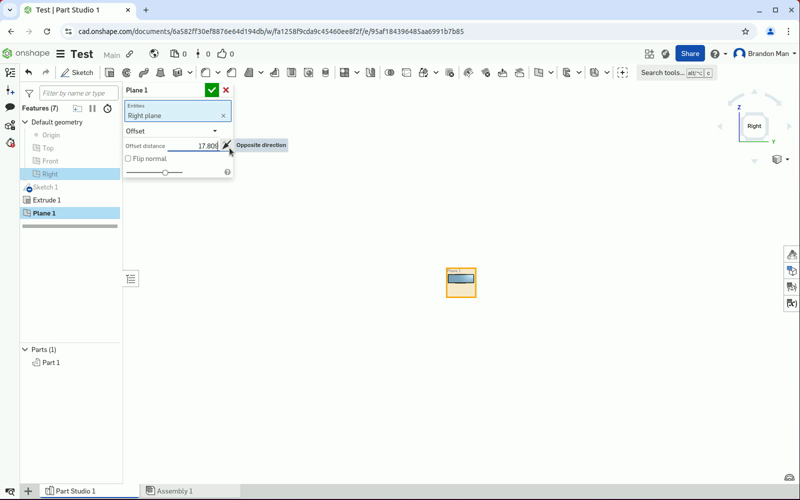
click(229, 147)
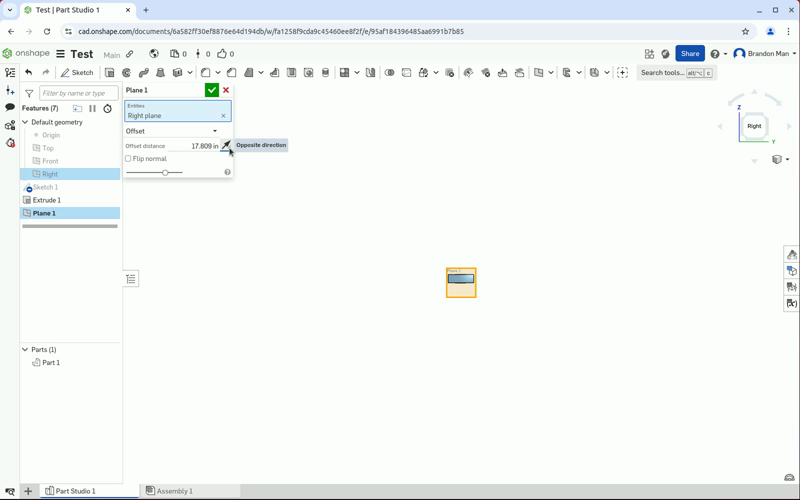
key(enter, 2)
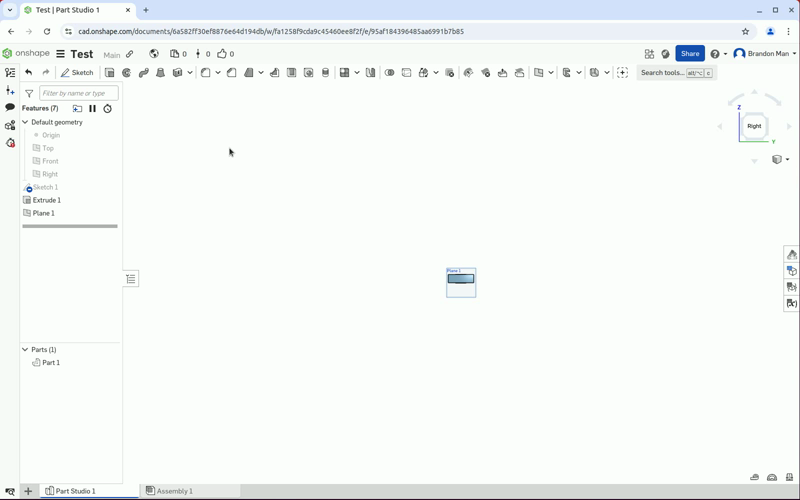
key(shift+s)
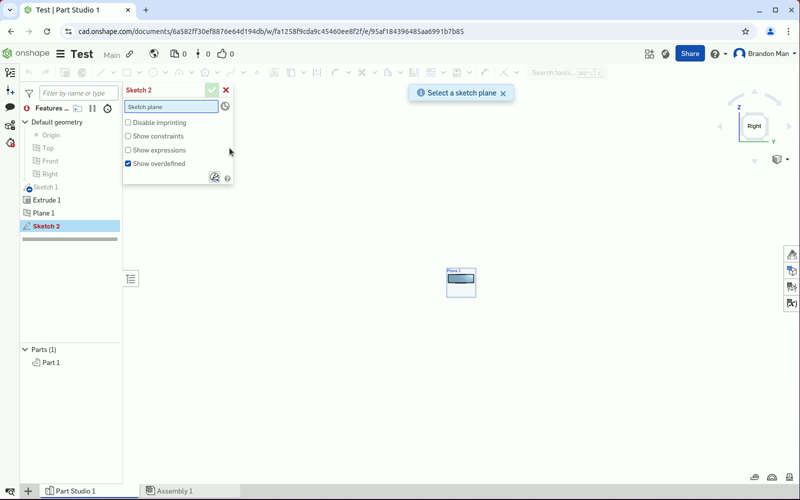
mouse_move(73, 215)
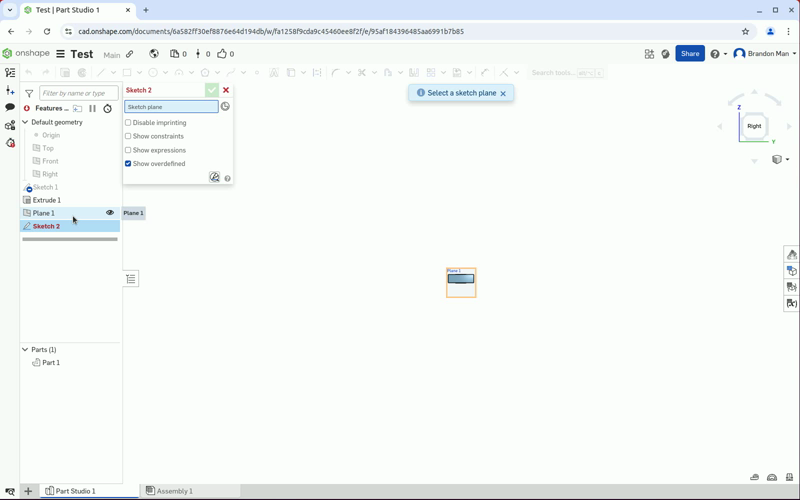
click(73, 215)
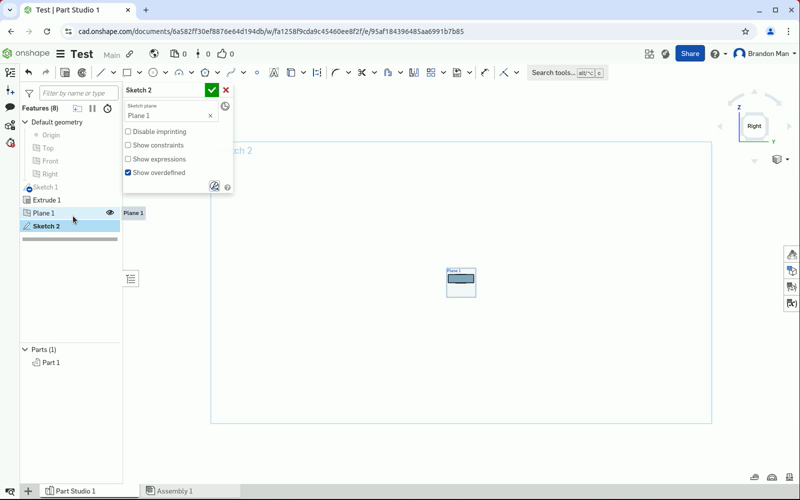
mouse_move(73, 352)
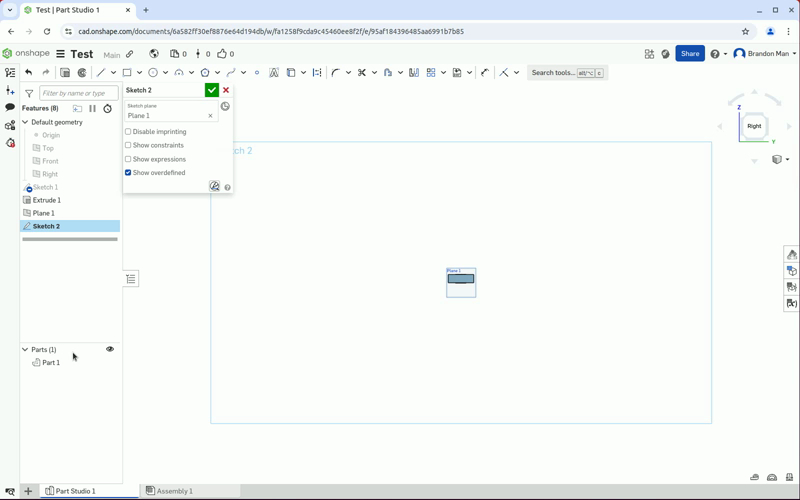
key(y)
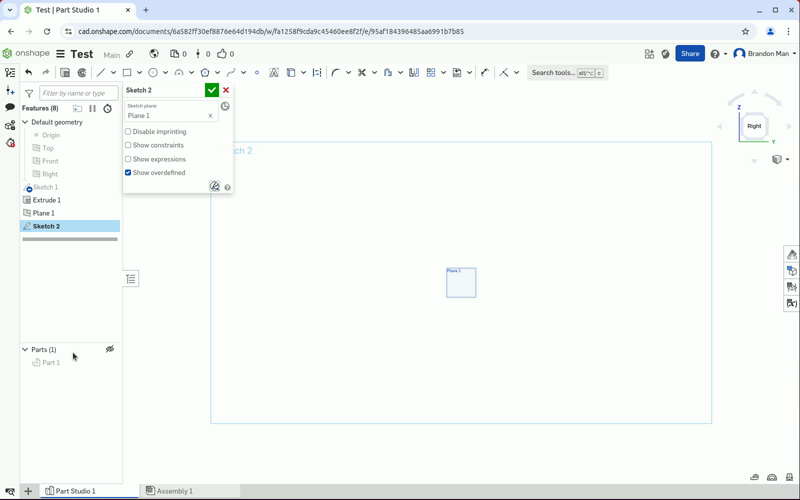
key(c)
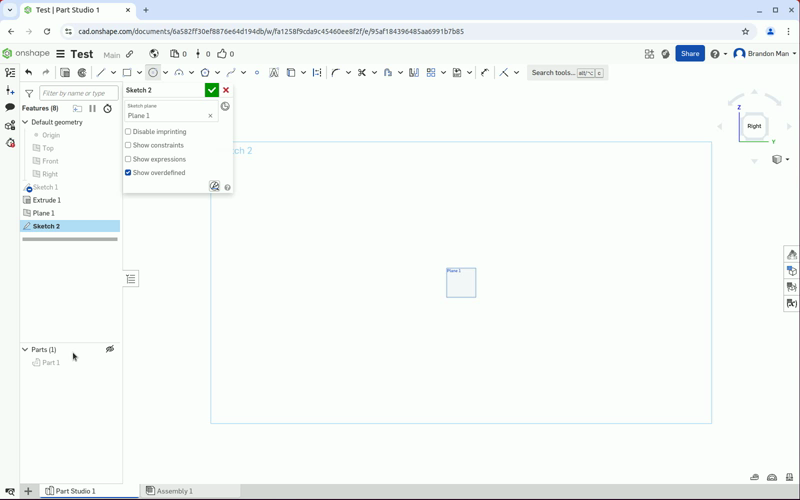
key_down(shift)
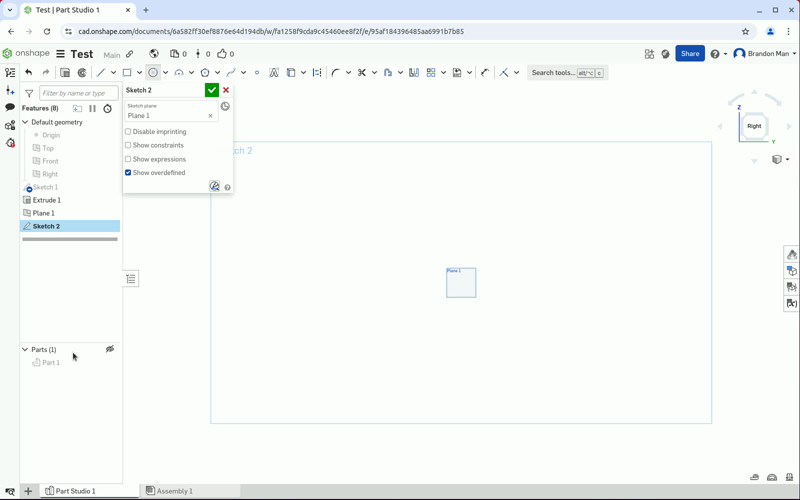
mouse_move(473, 278)
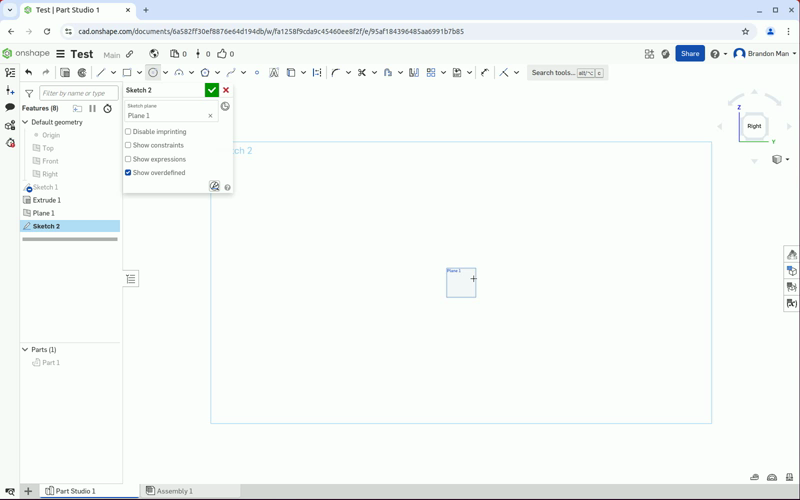
click(473, 278)
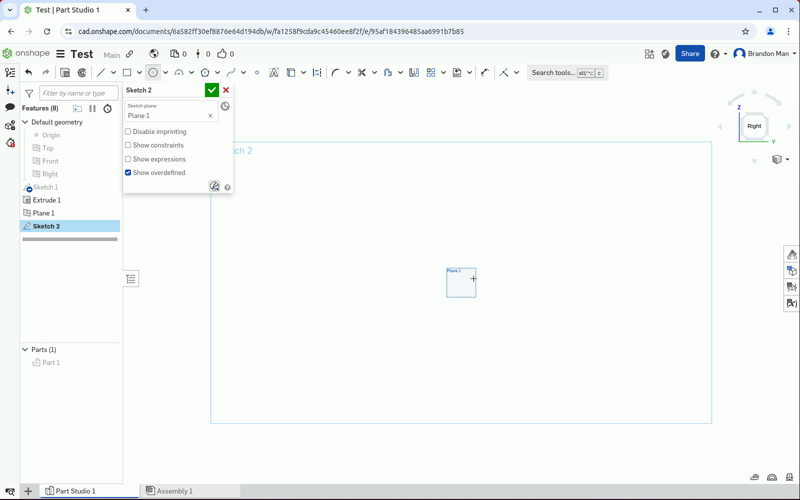
key_up(shift)
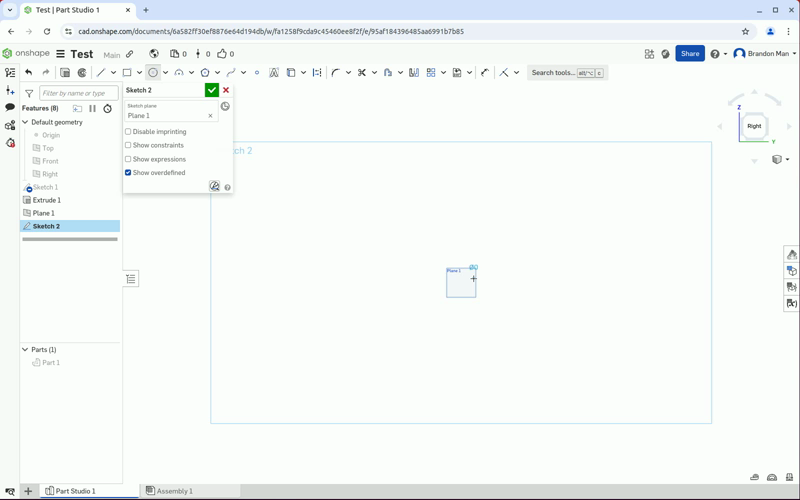
mouse_move(478, 278)
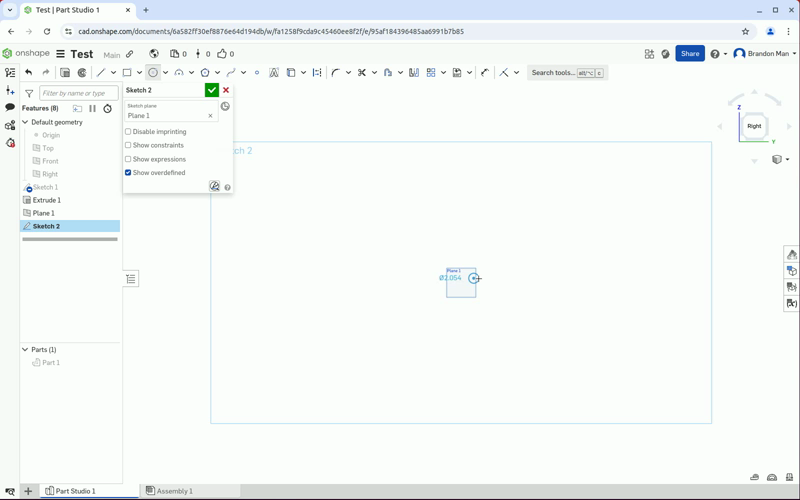
click(478, 278)
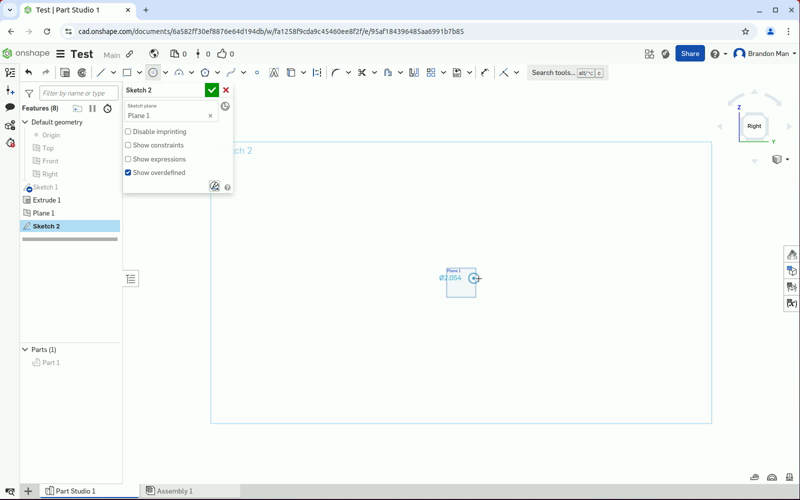
key(esc)
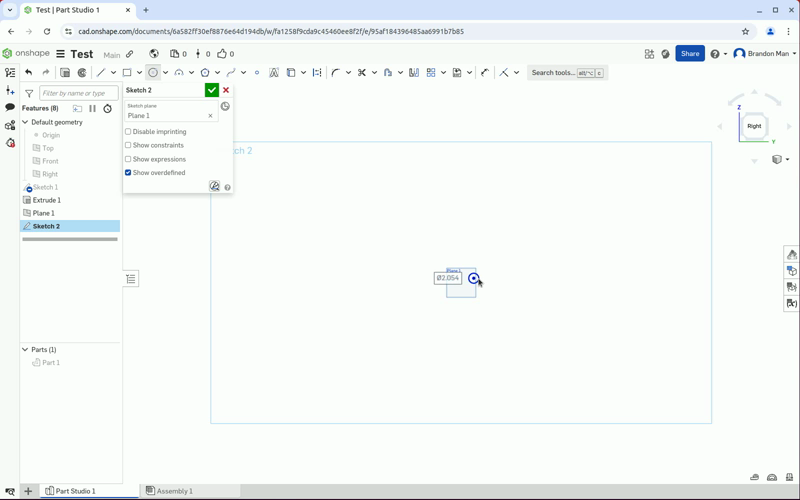
mouse_move(471, 276)
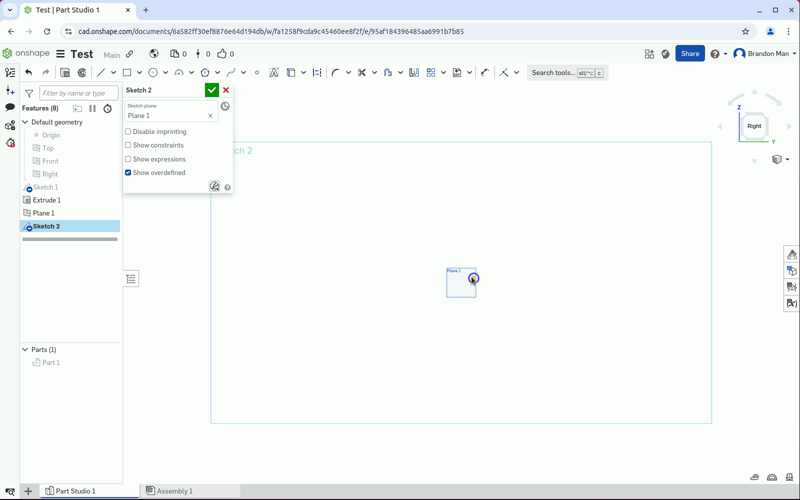
scroll(6)
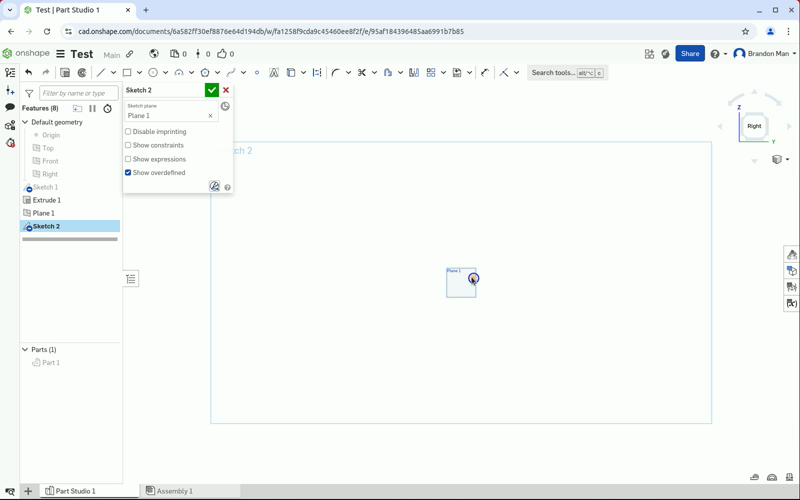
scroll(6)
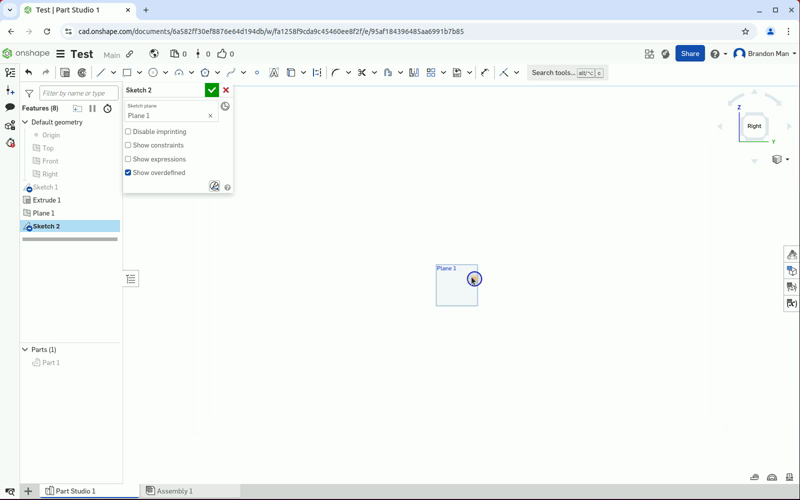
scroll(6)
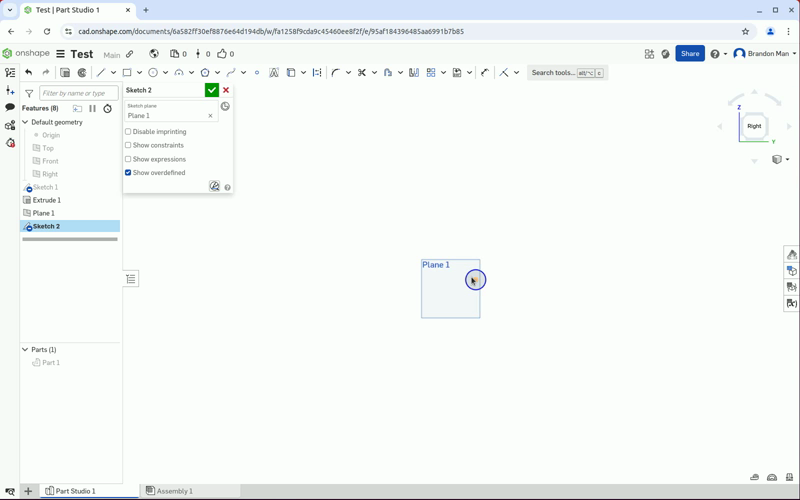
scroll(6)
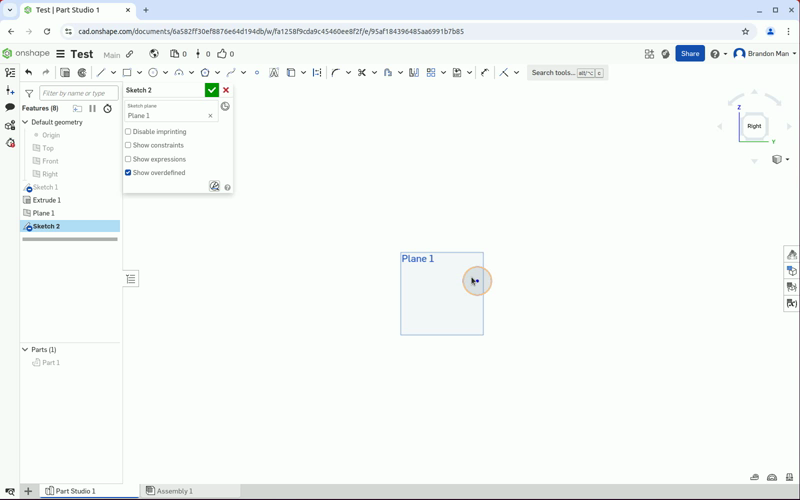
scroll(6)
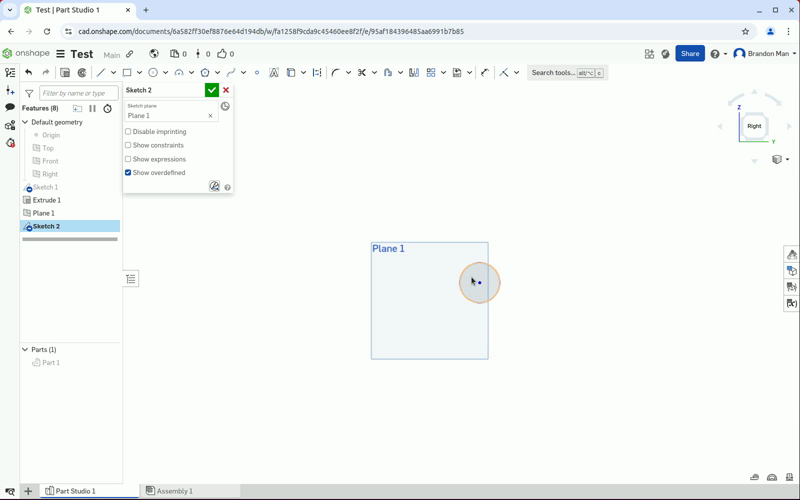
scroll(6)
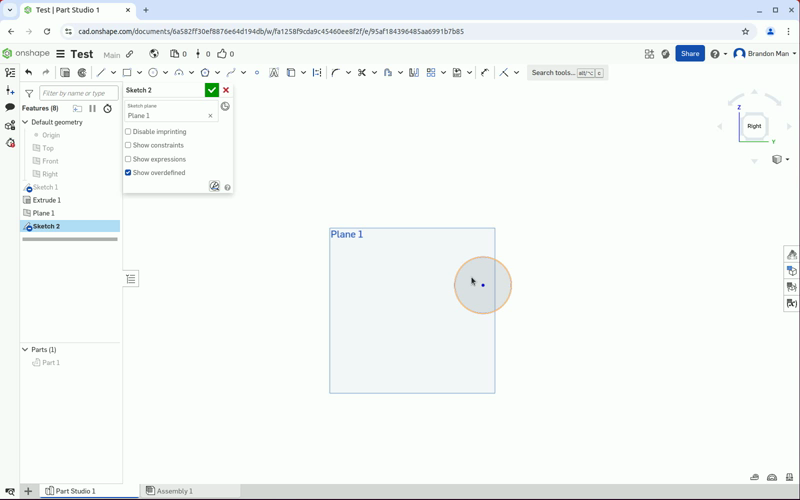
scroll(6)
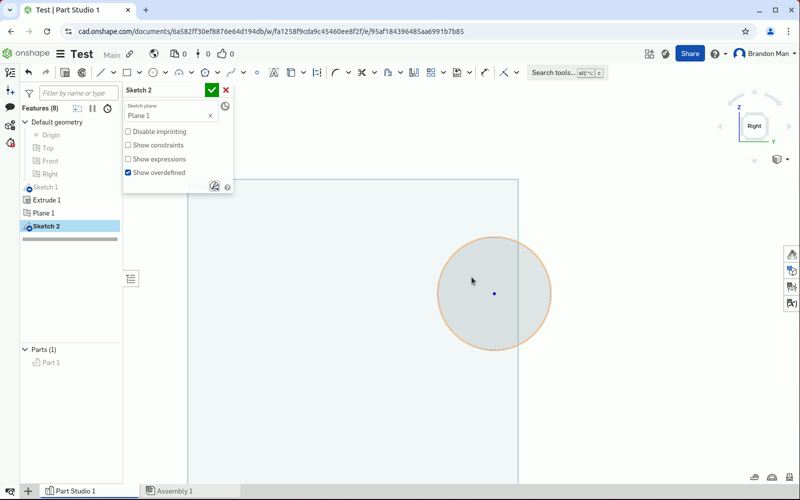
click(471, 276)
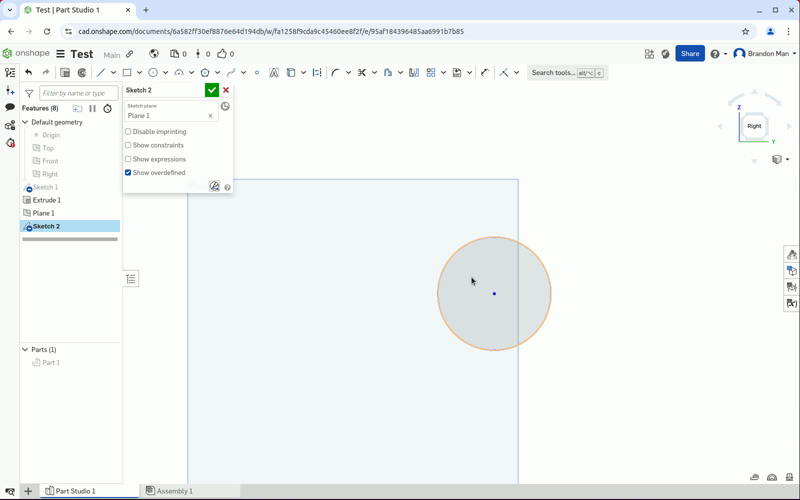
scroll(-6)
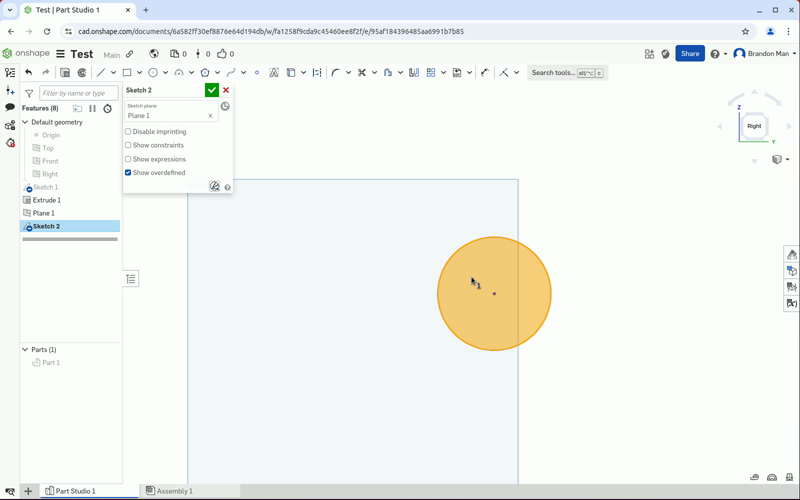
scroll(-6)
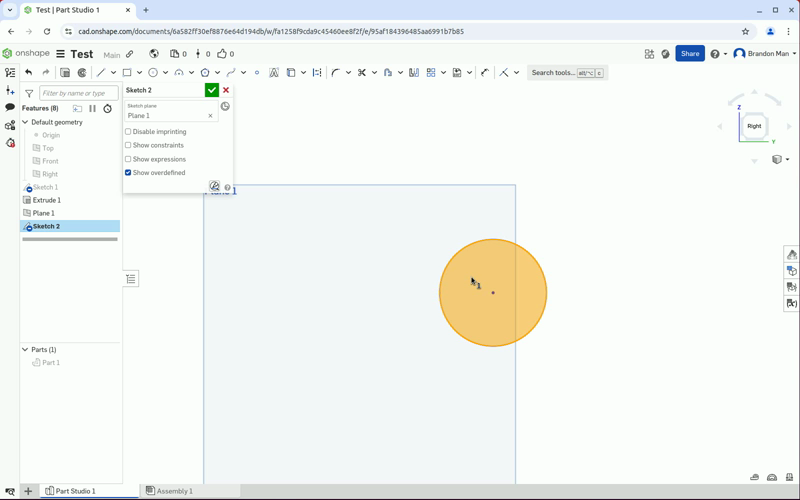
scroll(-6)
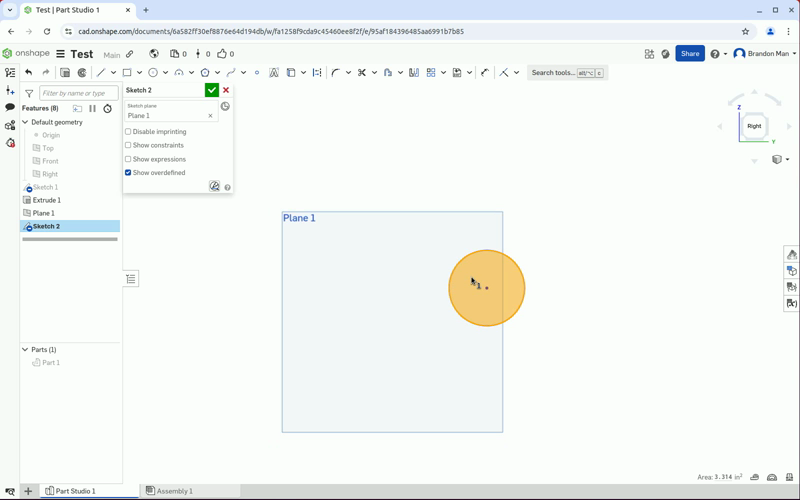
scroll(-6)
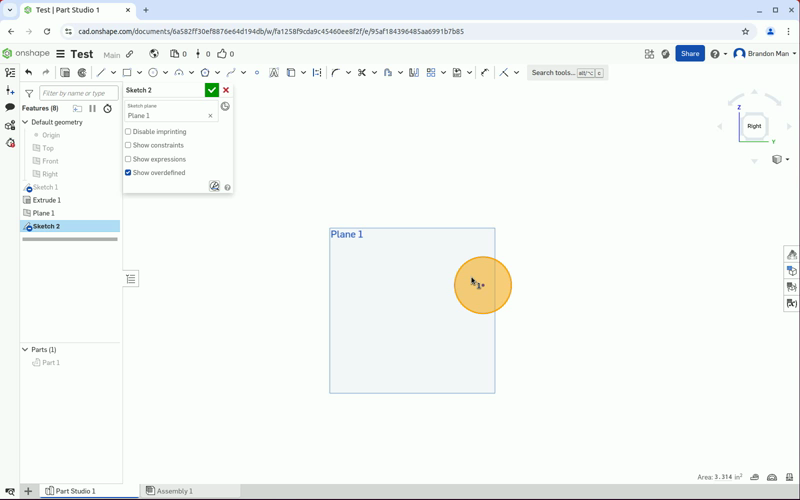
scroll(-6)
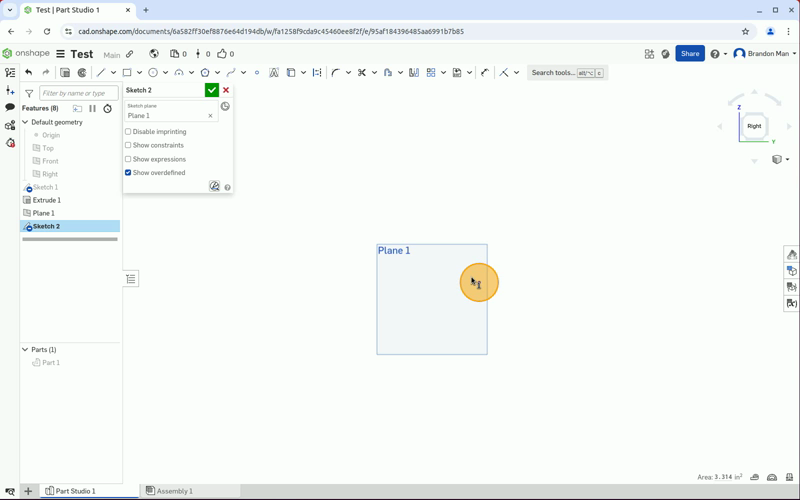
scroll(-6)
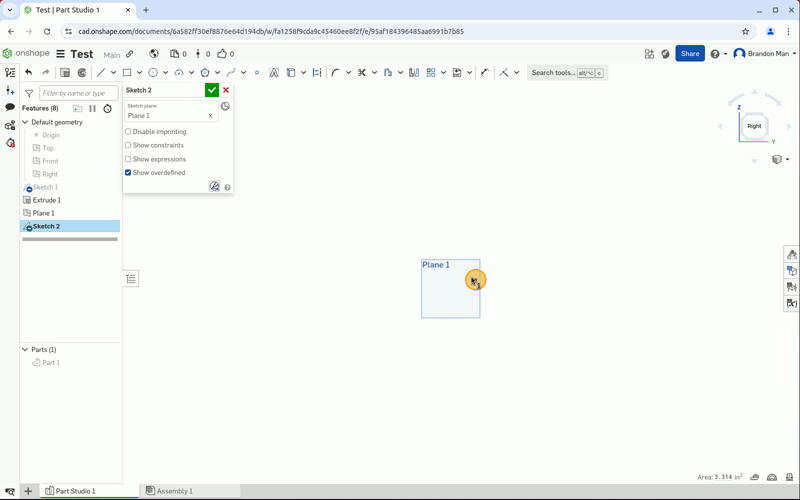
scroll(-6)
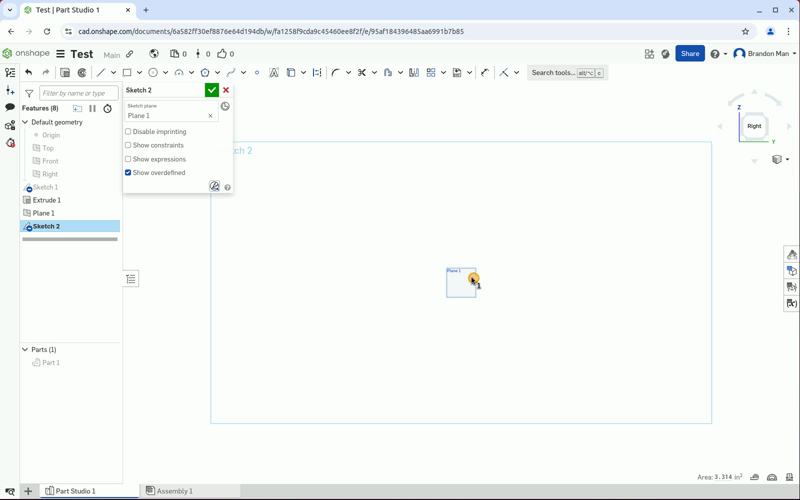
mouse_move(73, 352)
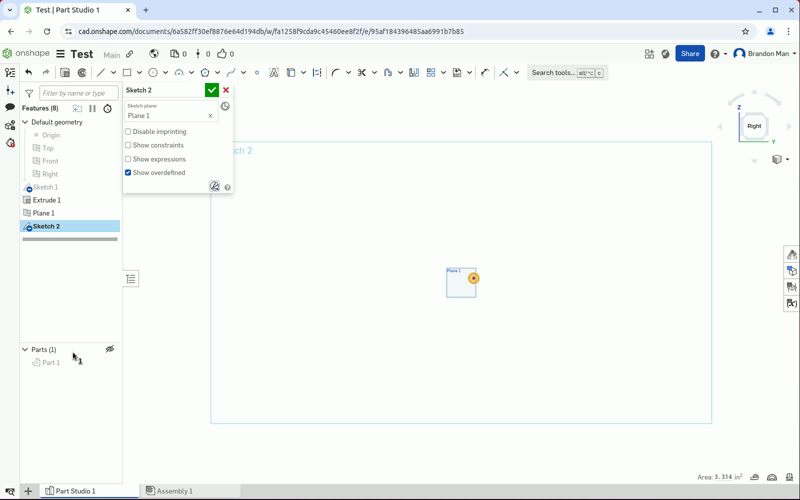
key(shift+y)
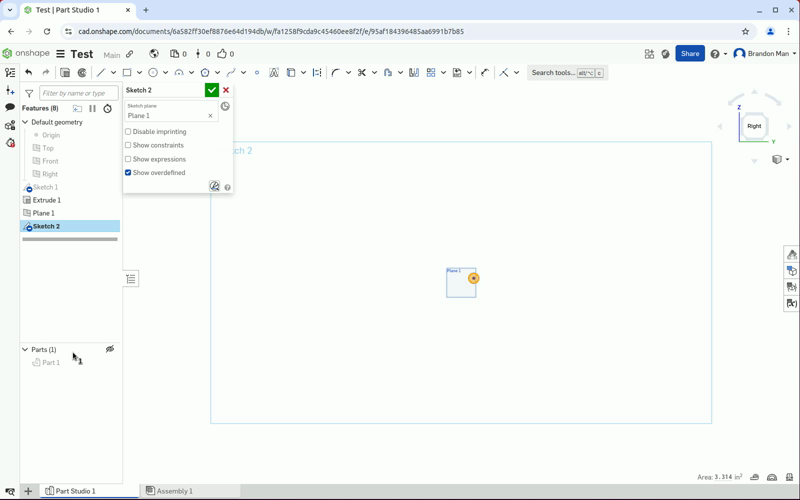
key(shift+e)
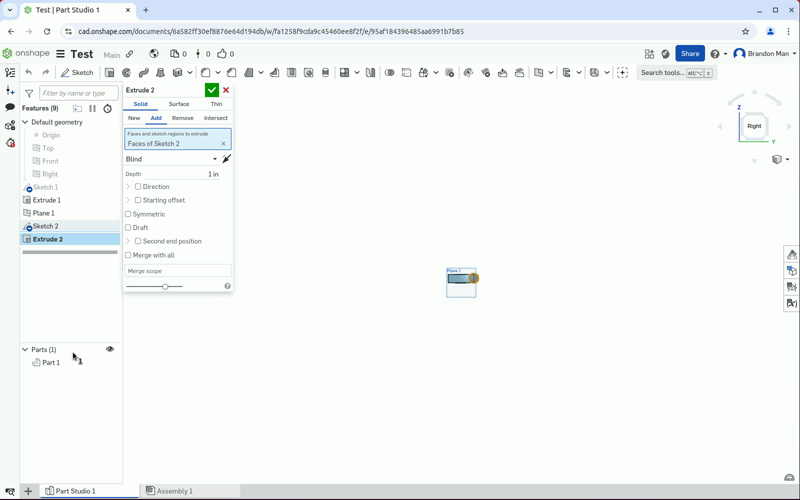
mouse_move(143, 106)
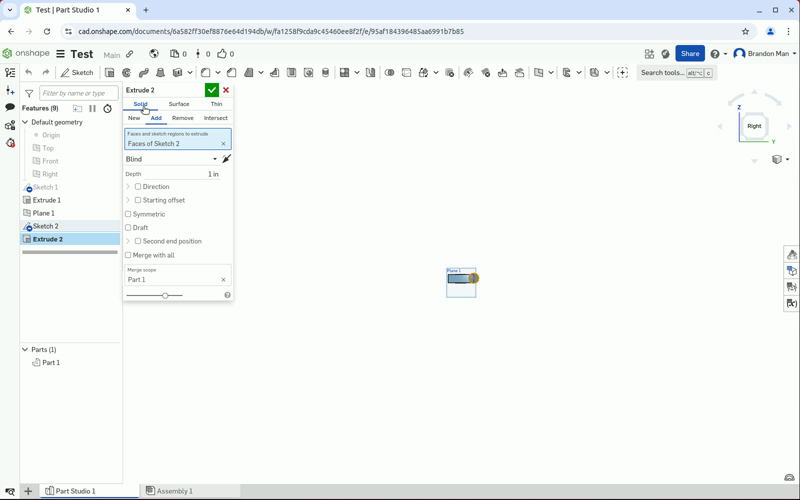
click(143, 106)
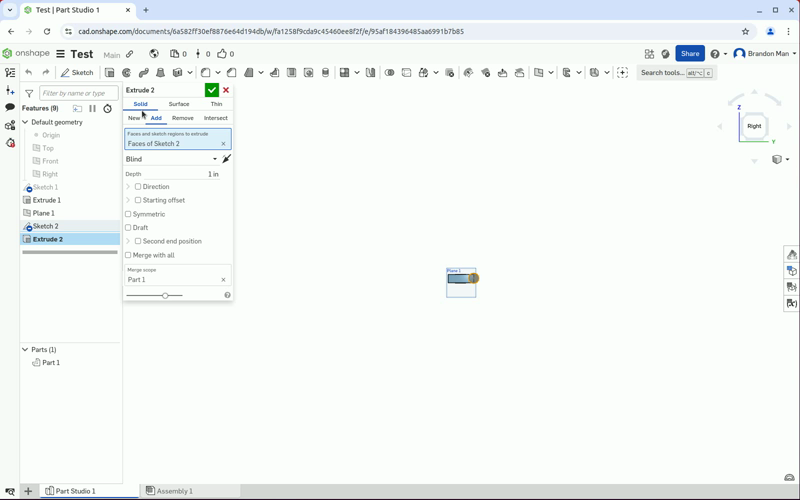
mouse_move(137, 120)
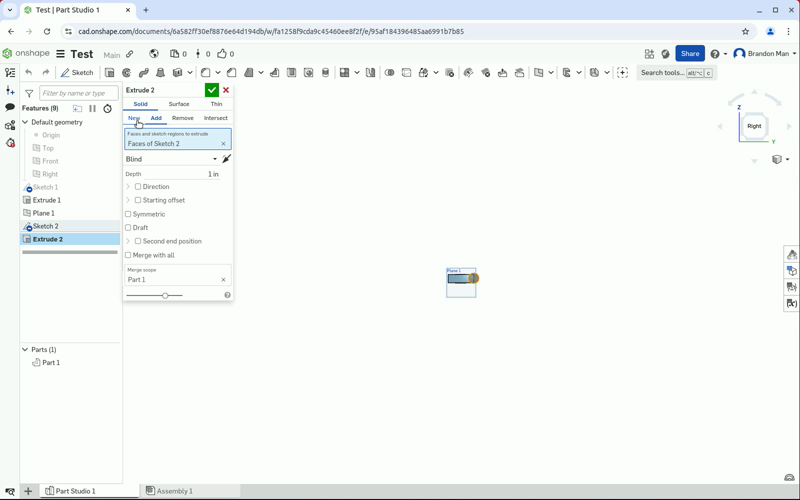
click(137, 120)
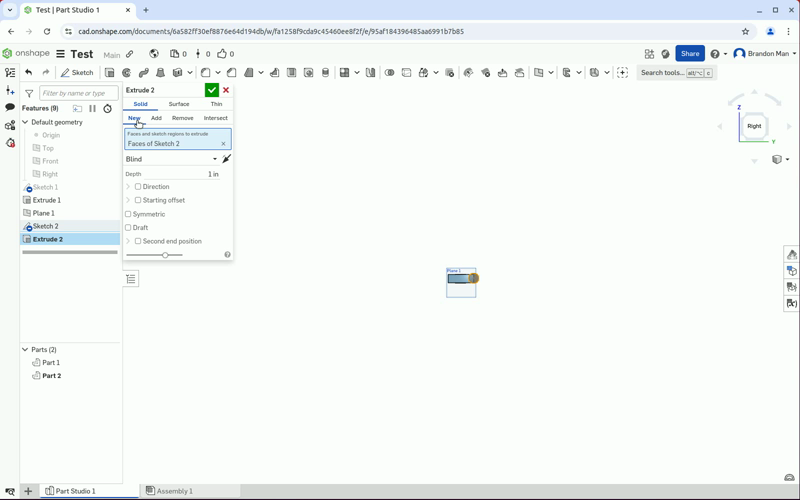
key(tab, 4)
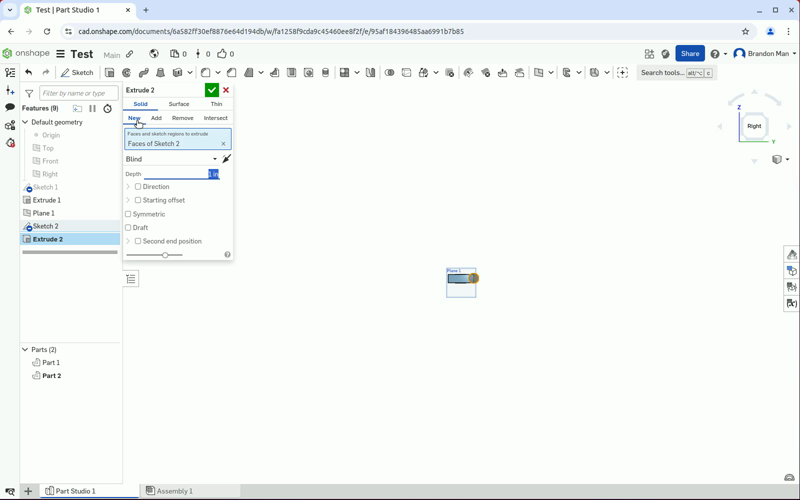
text(5.296)
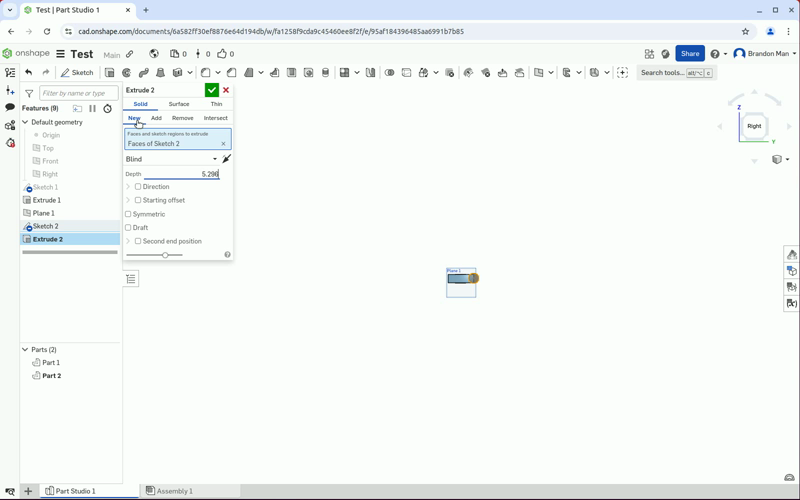
key(enter)
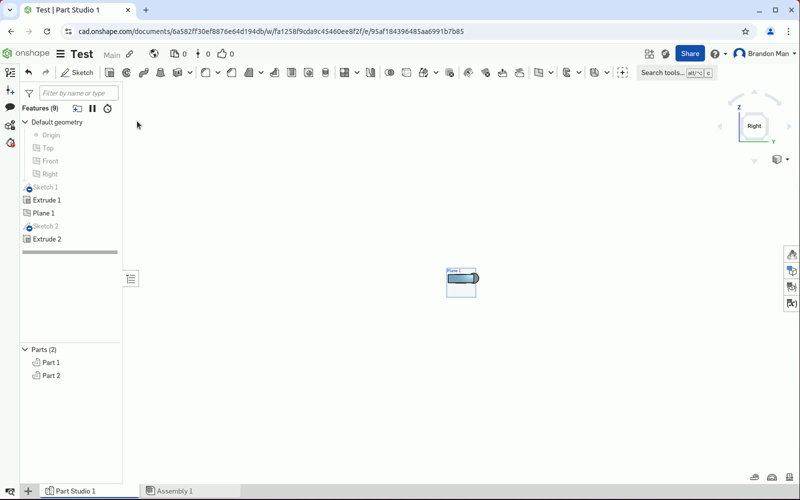
key(shift+h)
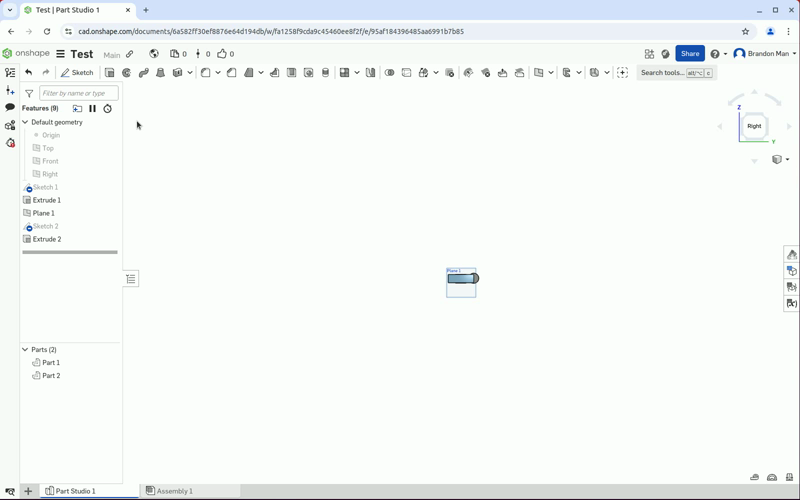
key(shift+h)
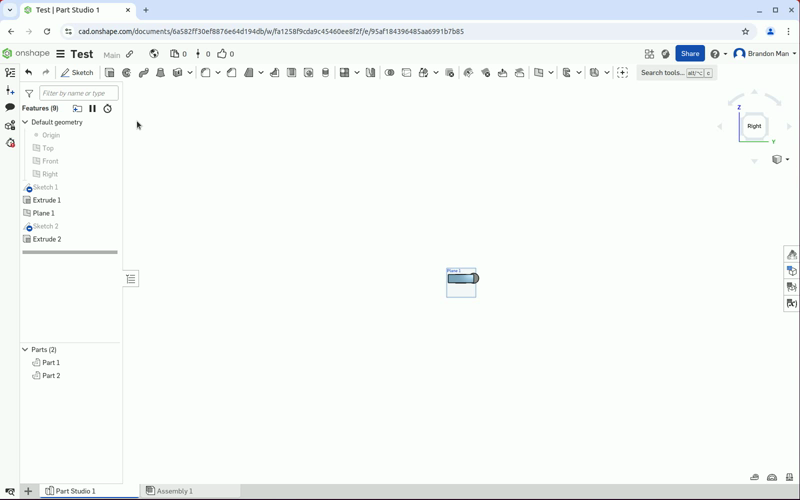
mouse_move(73, 189)
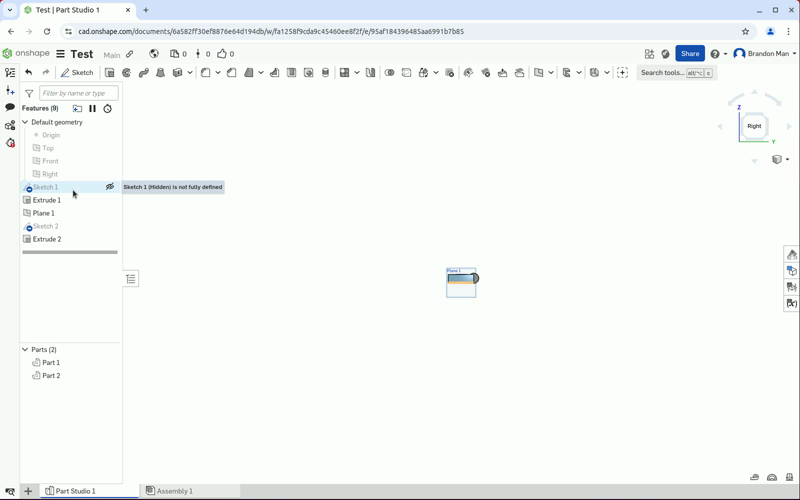
click(73, 189)
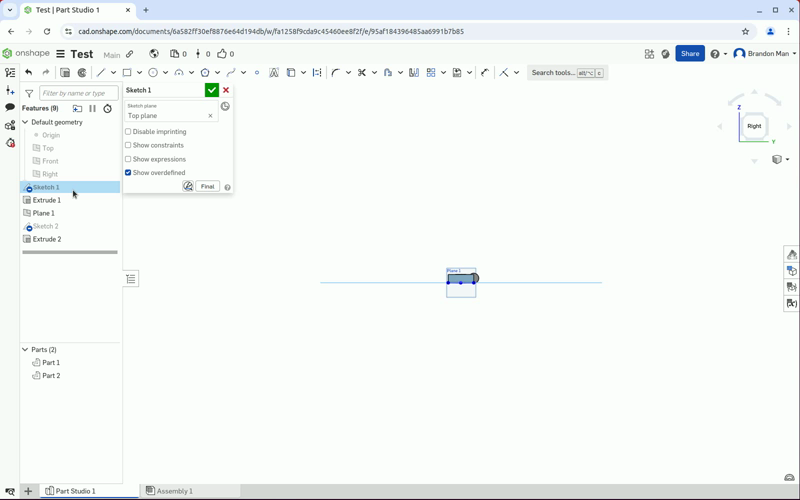
mouse_move(229, 92)
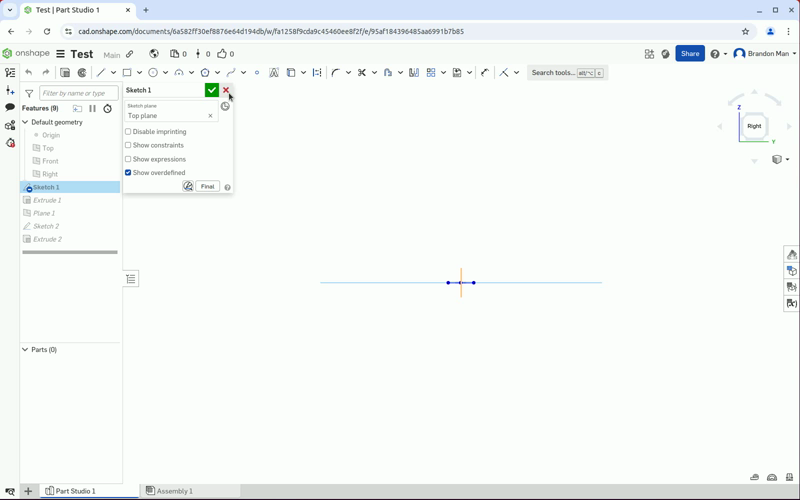
click(229, 92)
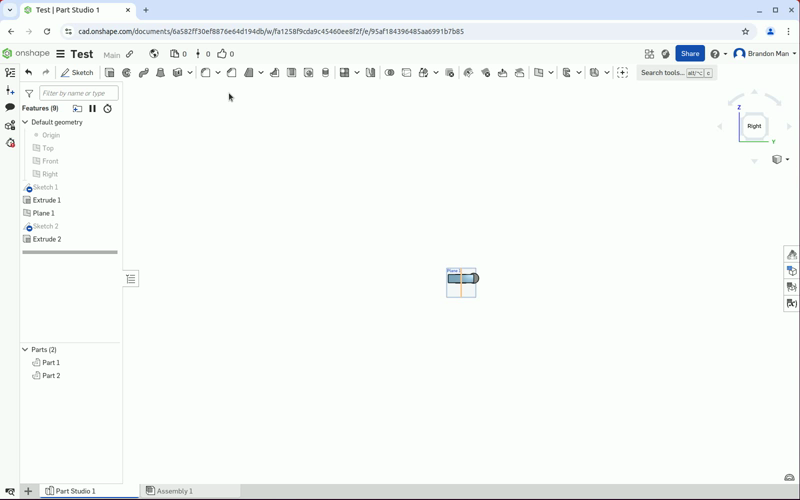
mouse_move(541, 75)
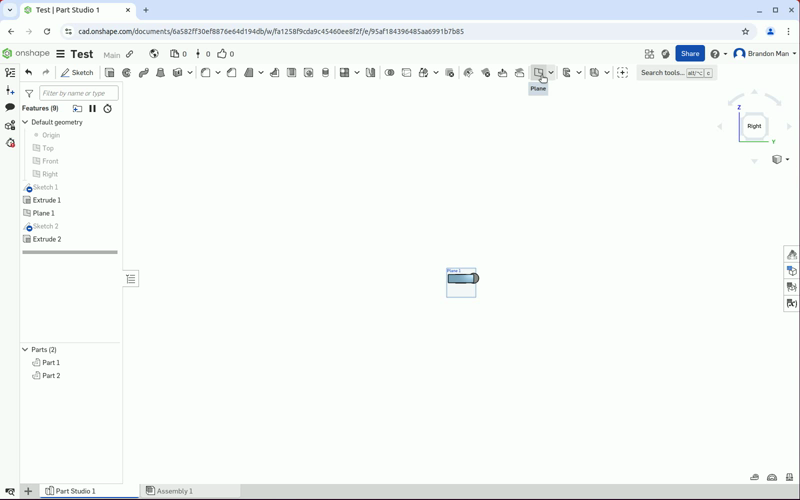
click(541, 75)
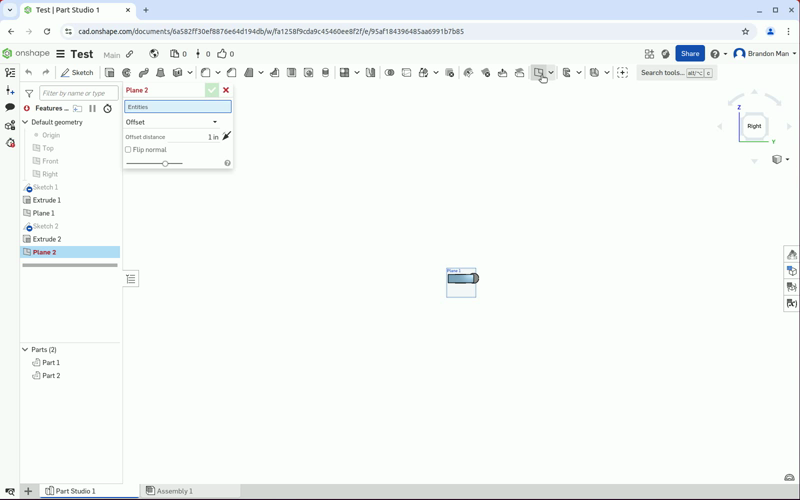
mouse_move(73, 176)
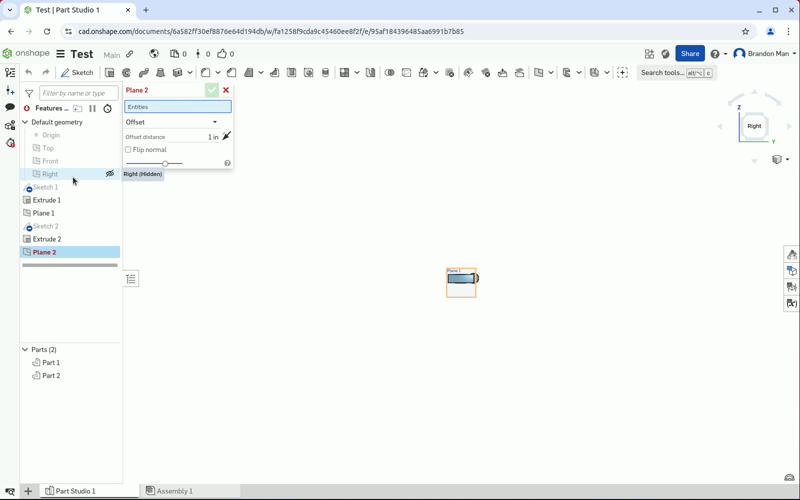
click(73, 176)
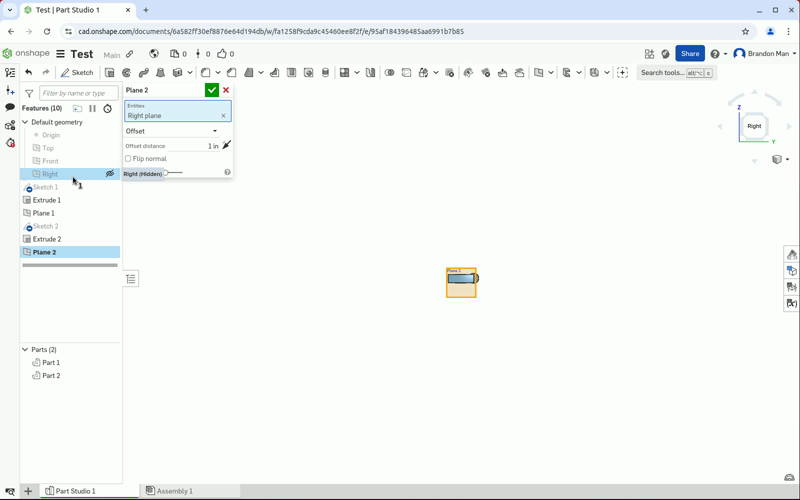
key(tab, 2)
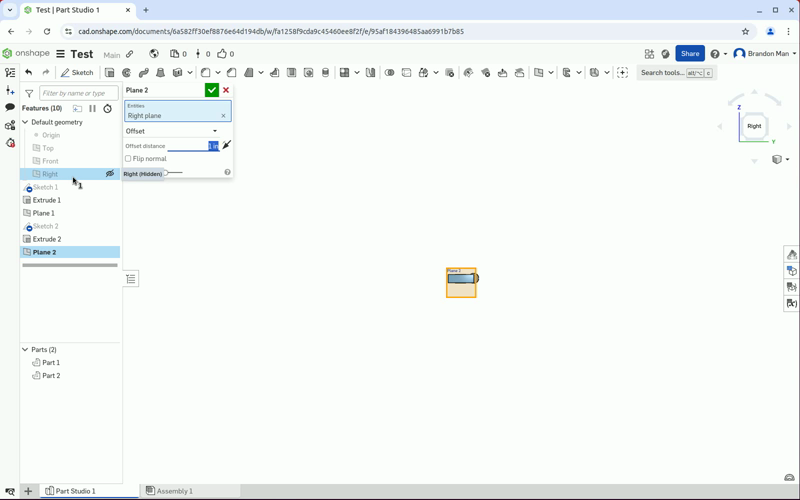
text(17.809)
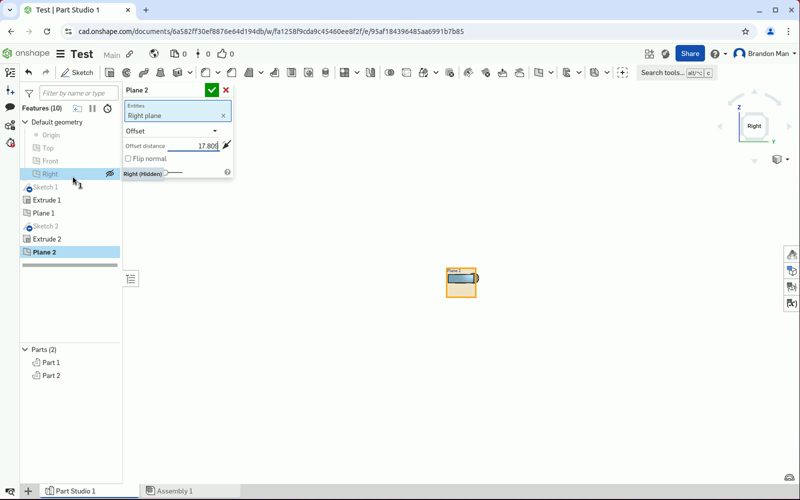
key(enter, 2)
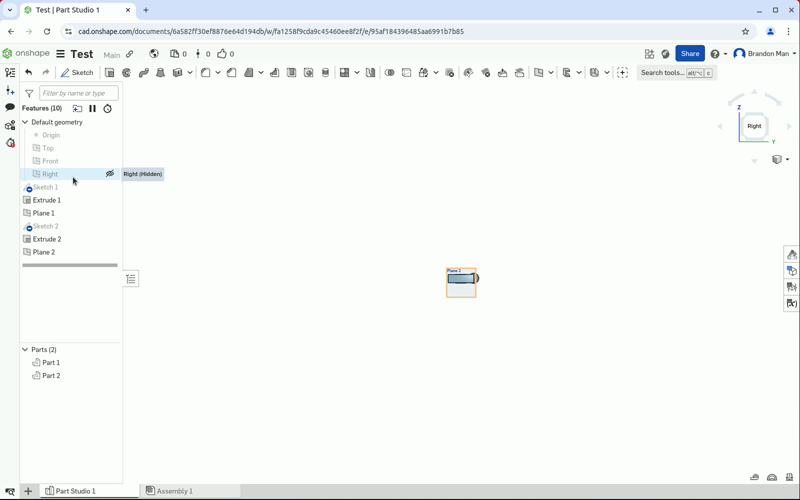
key(shift+s)
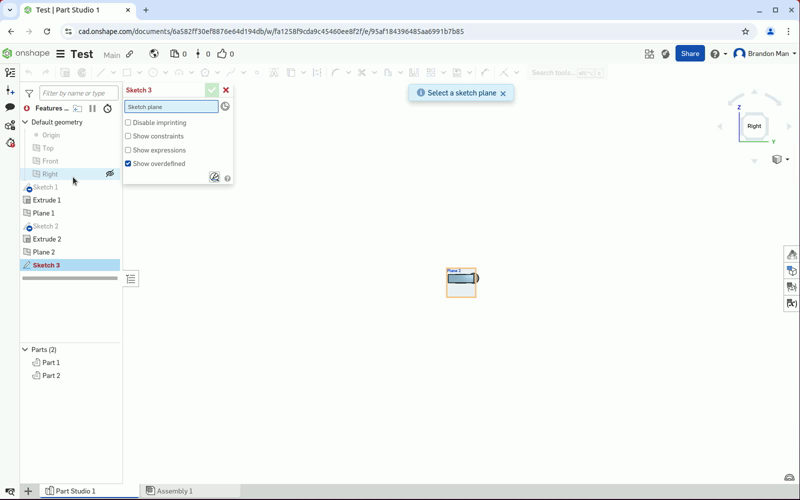
mouse_move(73, 254)
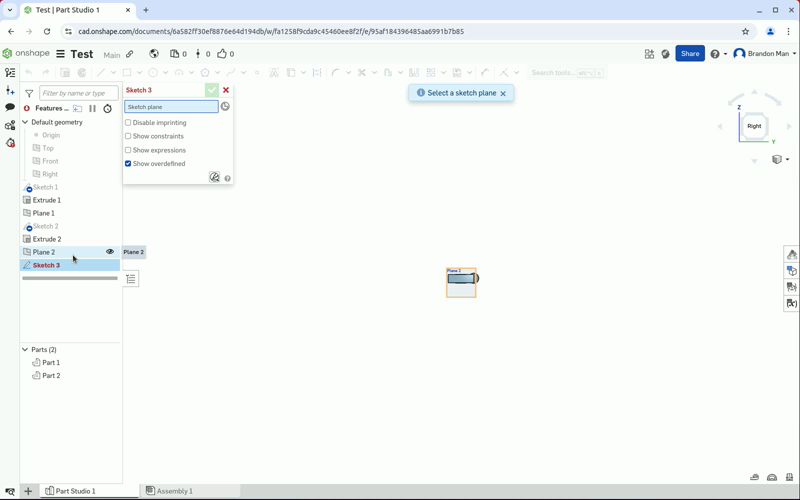
click(73, 254)
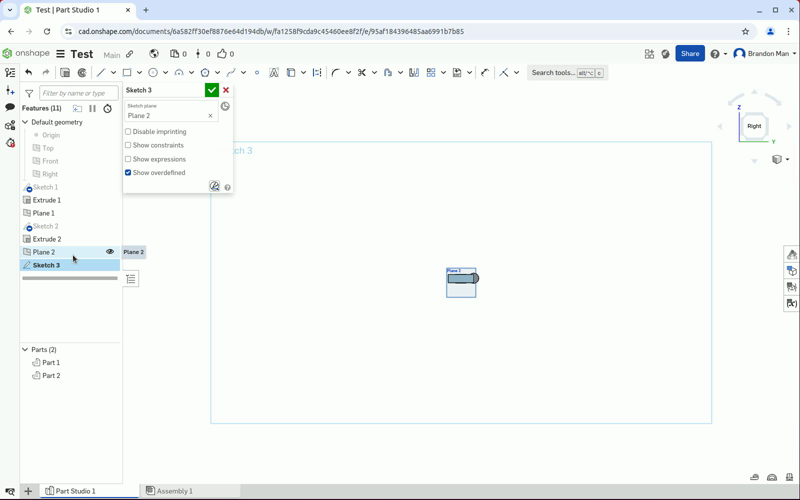
mouse_move(73, 352)
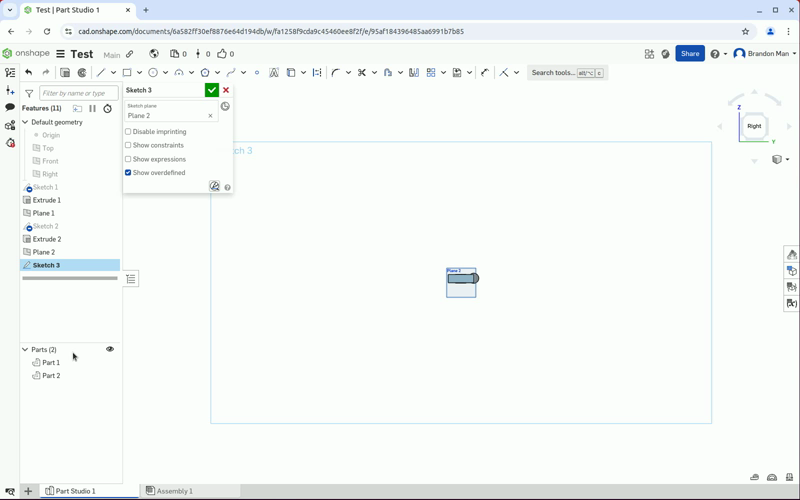
key(y)
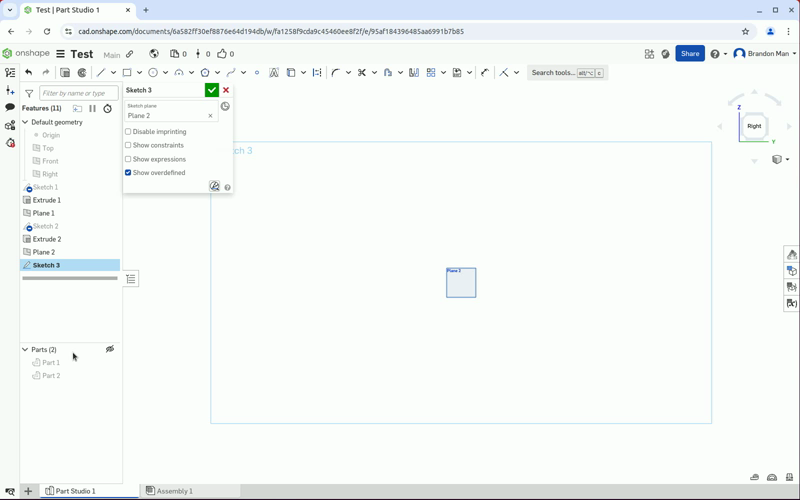
key(c)
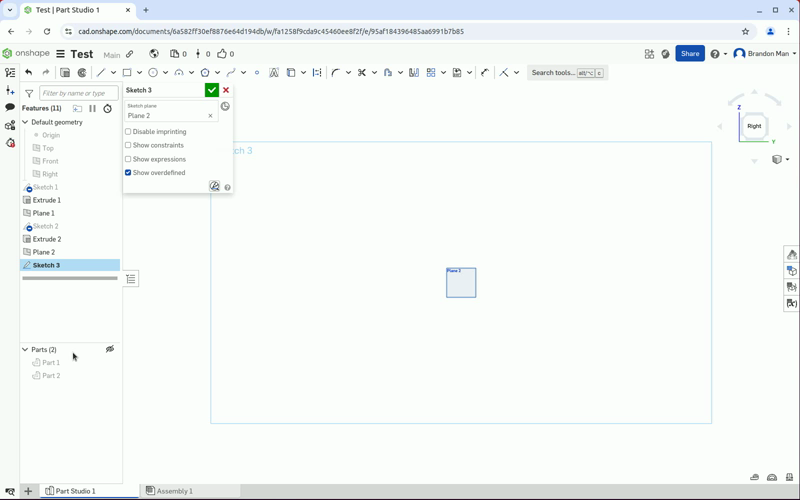
key_down(shift)
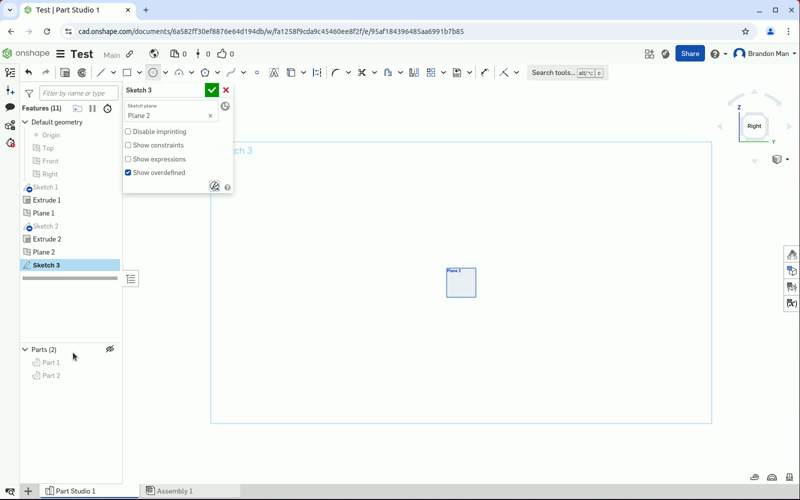
mouse_move(460, 278)
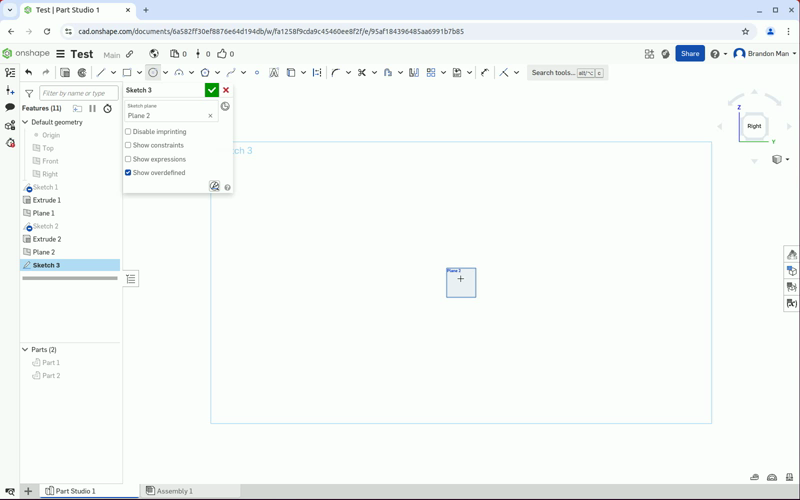
click(460, 278)
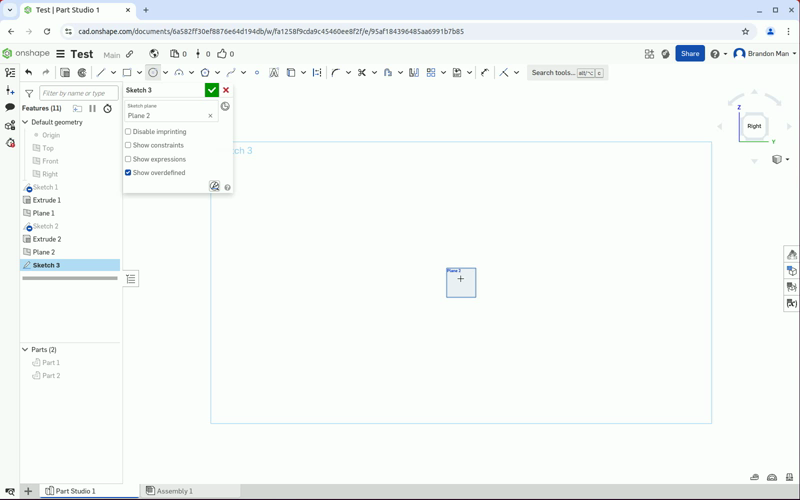
key_up(shift)
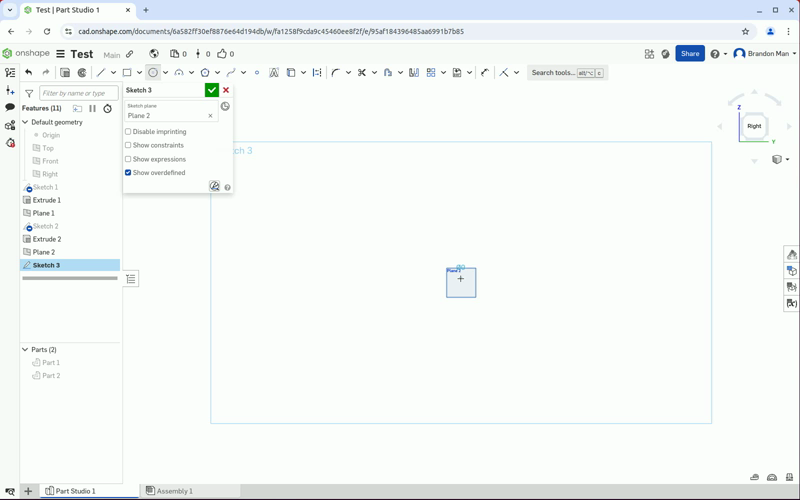
mouse_move(465, 278)
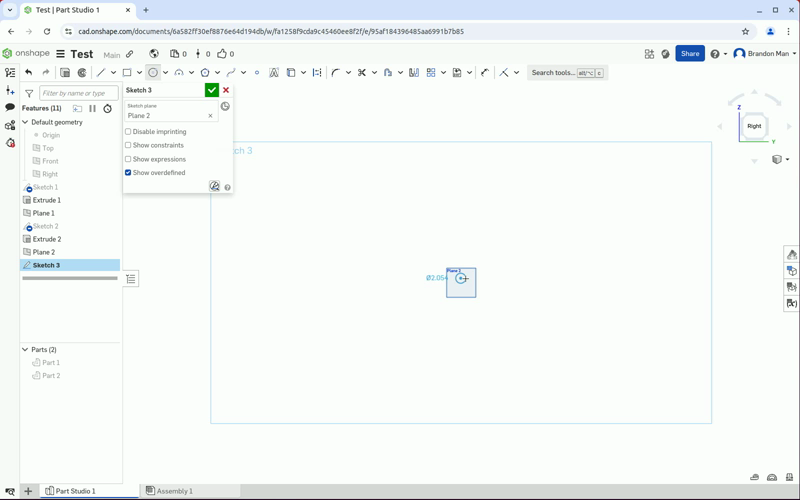
click(465, 278)
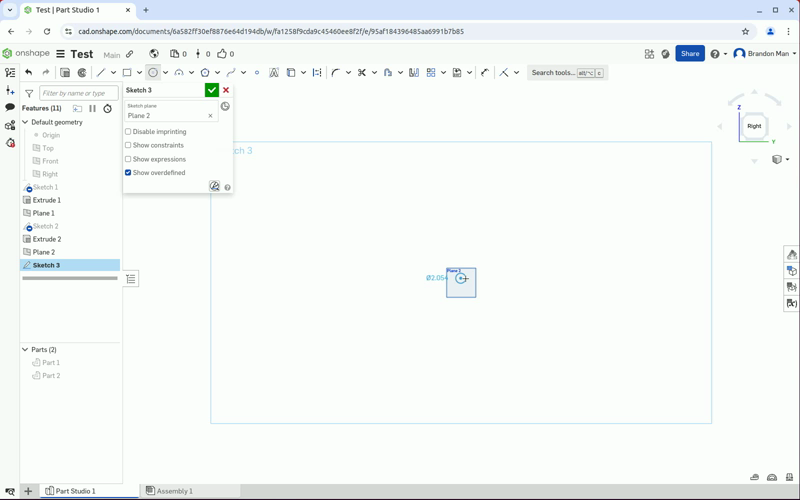
key(esc)
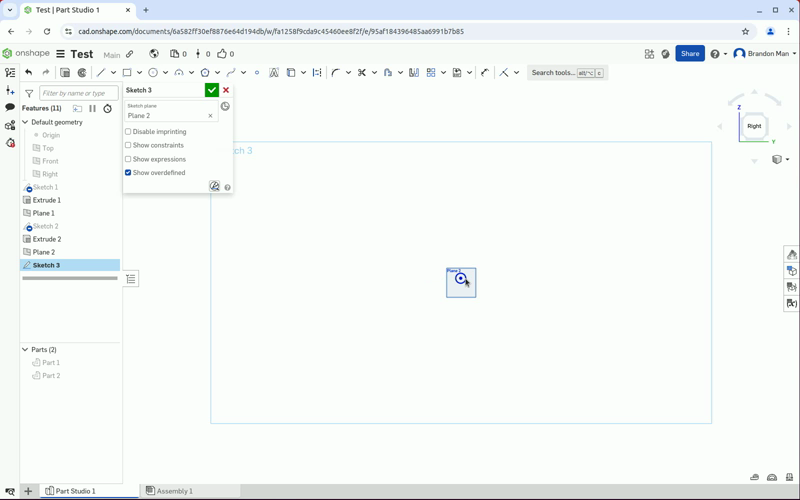
mouse_move(462, 281)
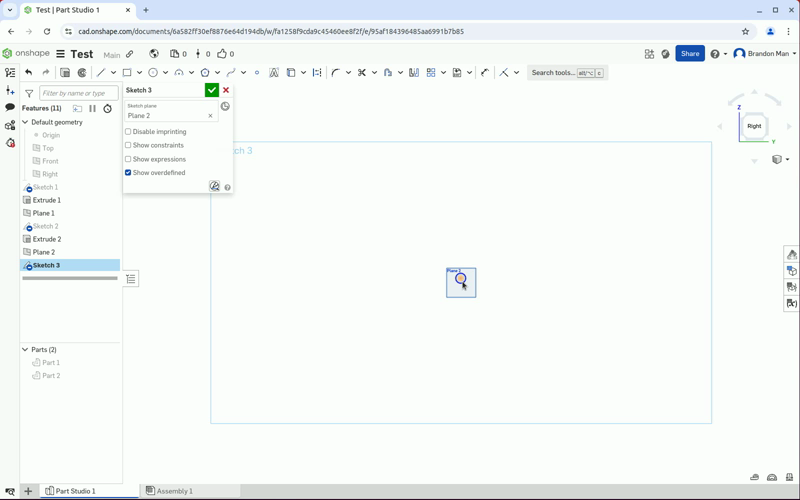
scroll(6)
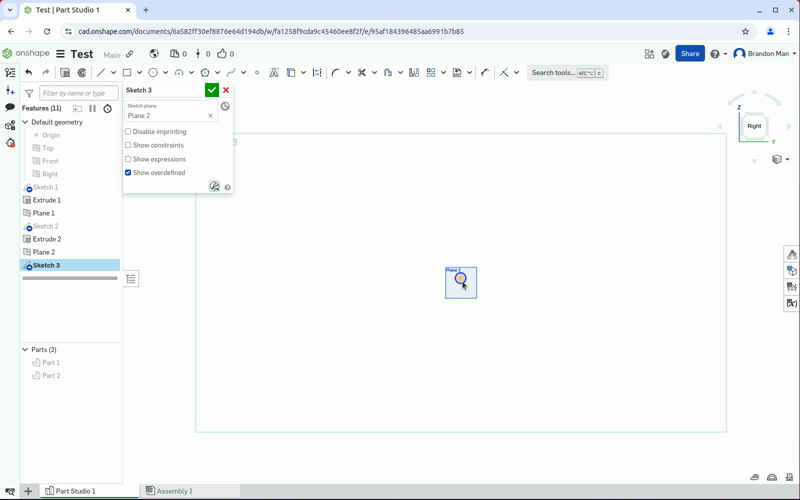
scroll(6)
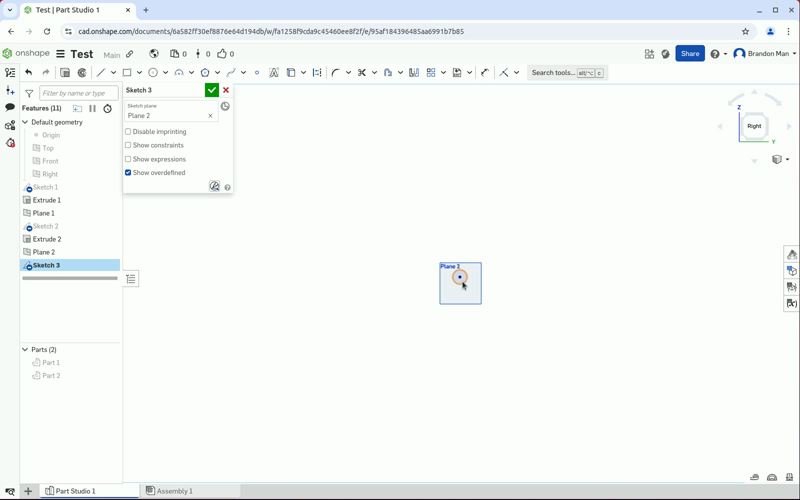
scroll(6)
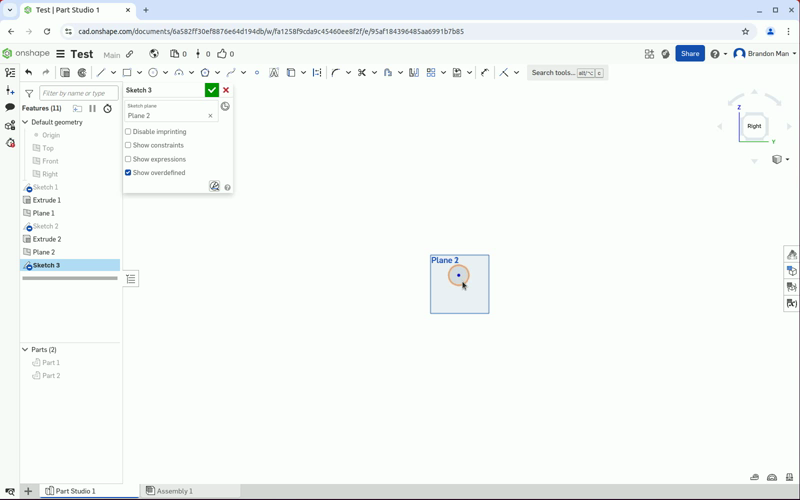
scroll(6)
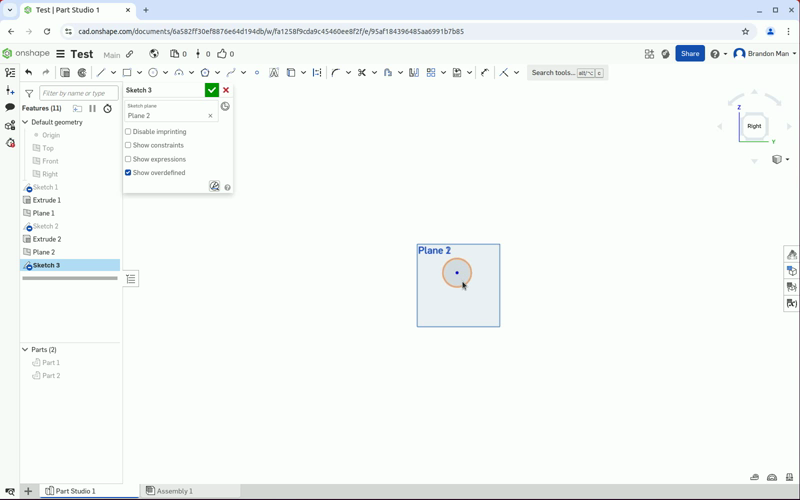
scroll(6)
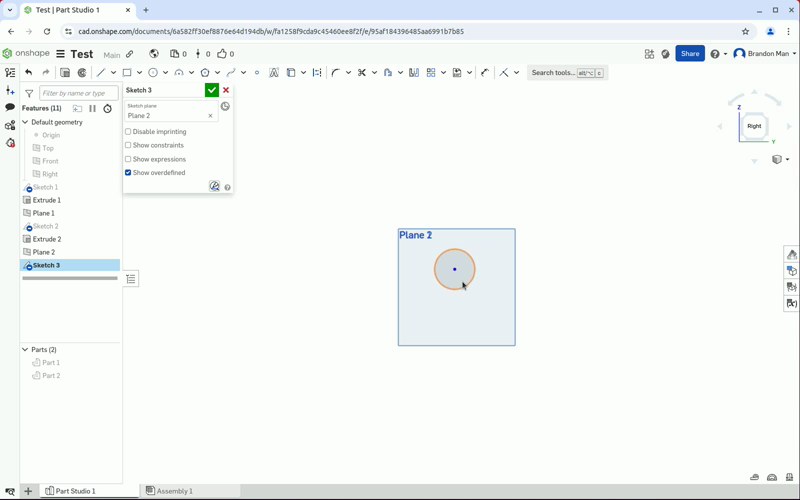
scroll(6)
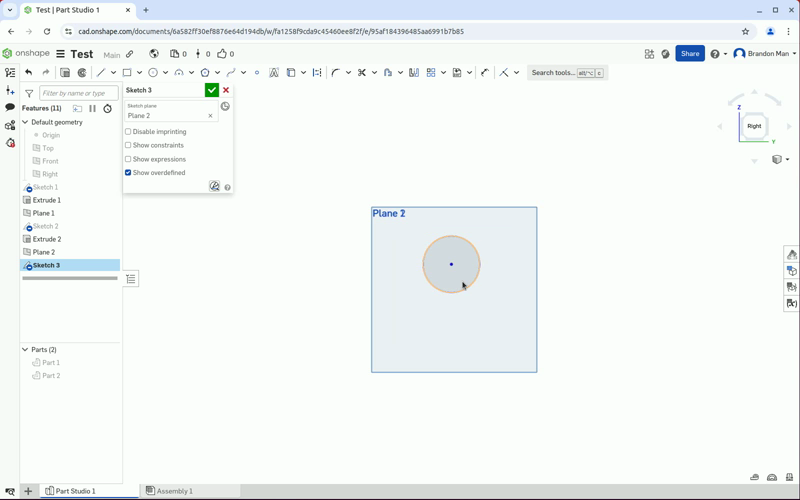
scroll(6)
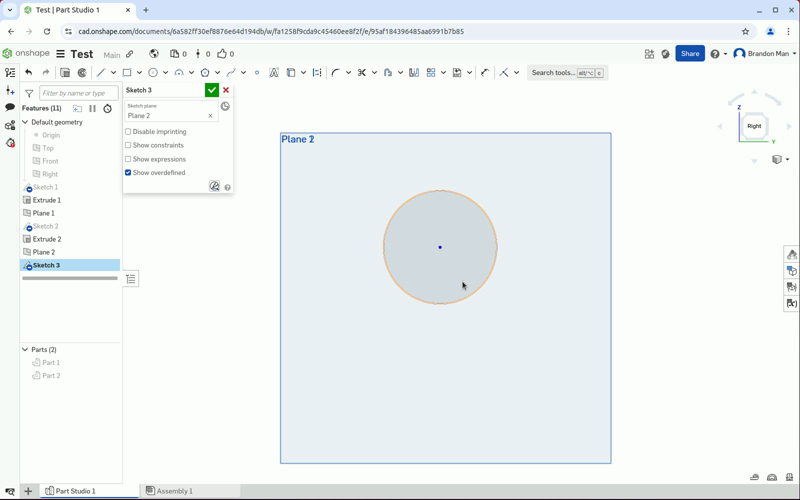
click(462, 281)
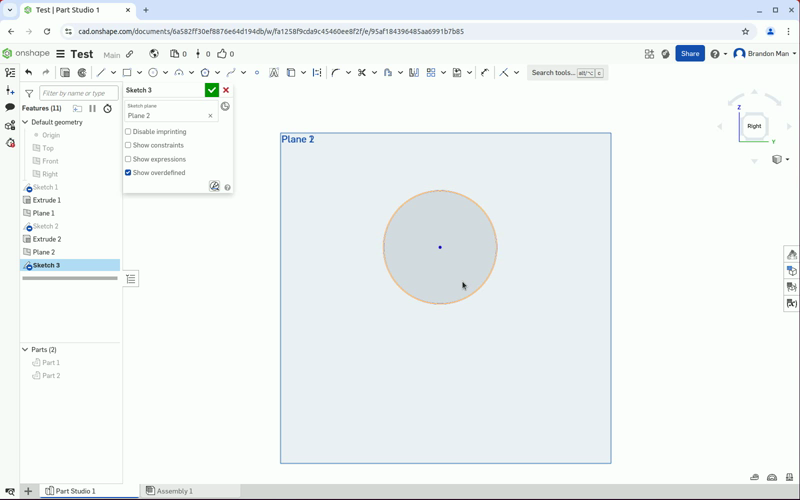
scroll(-6)
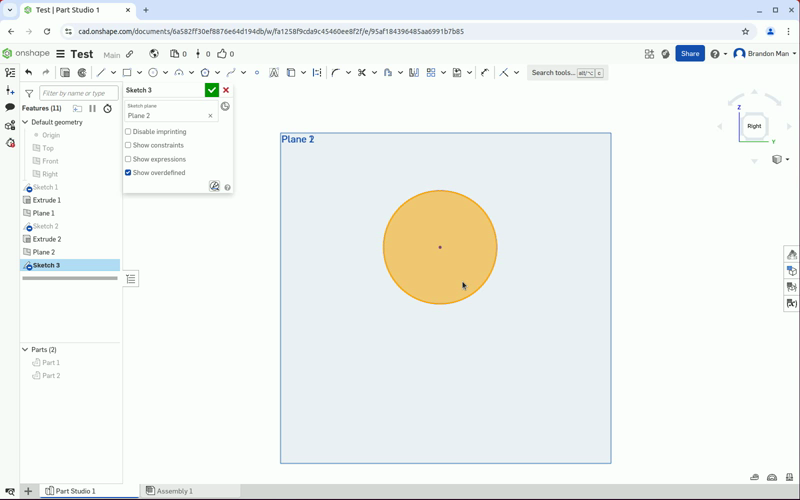
scroll(-6)
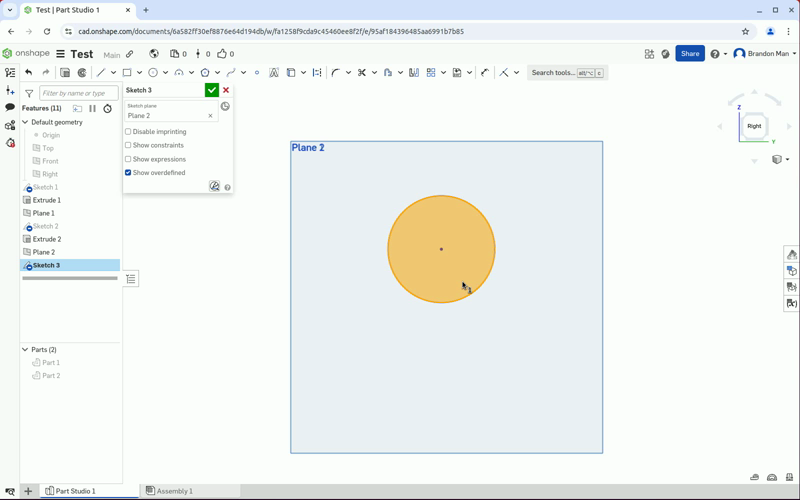
scroll(-6)
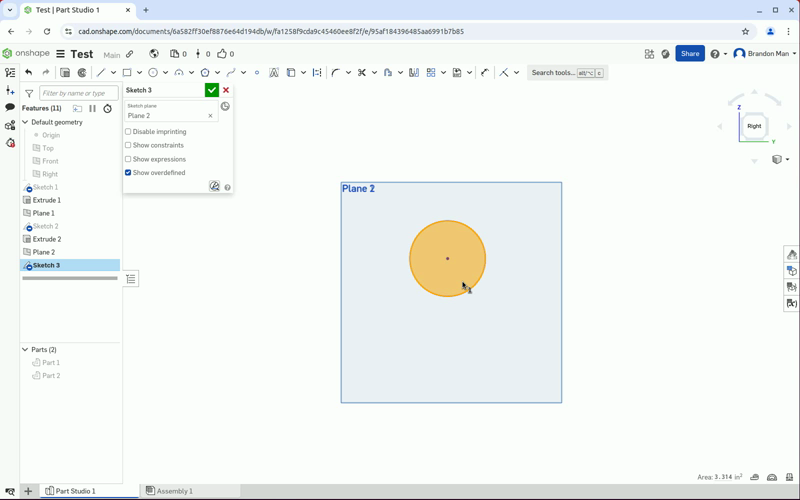
scroll(-6)
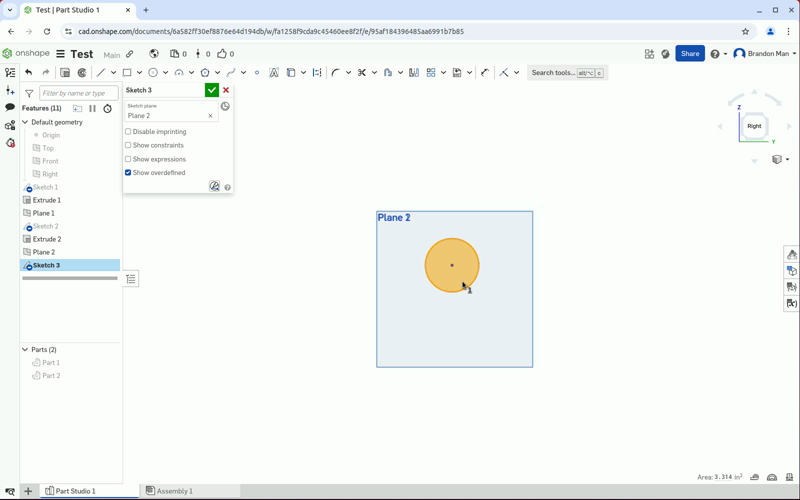
scroll(-6)
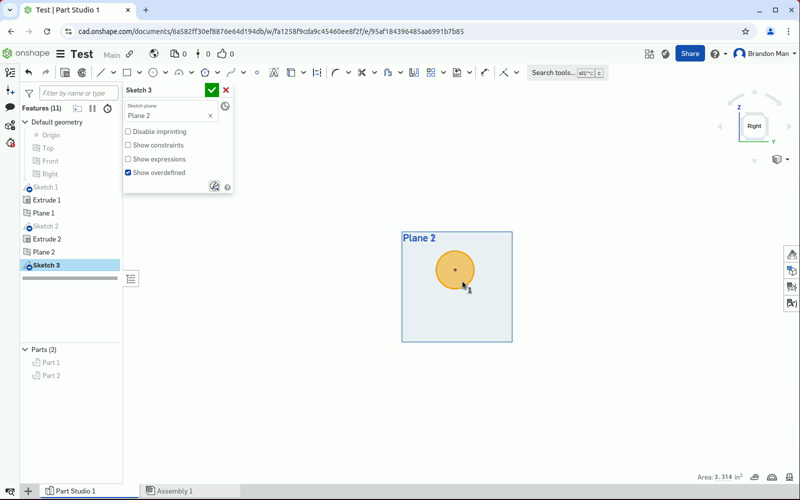
scroll(-6)
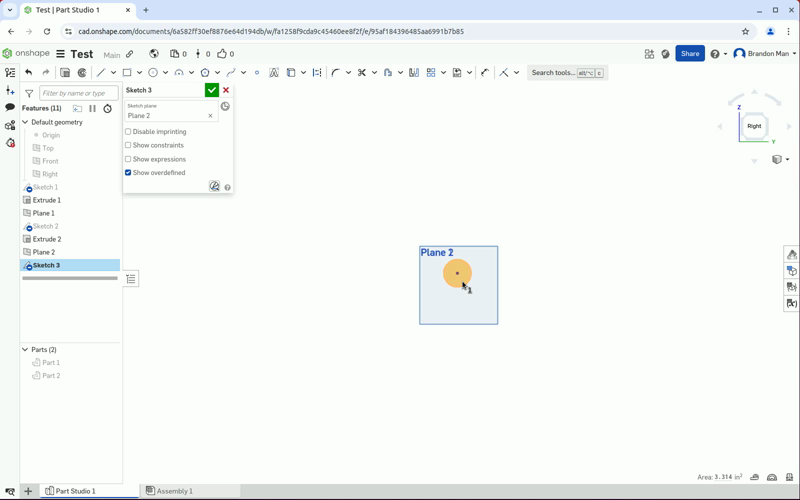
scroll(-6)
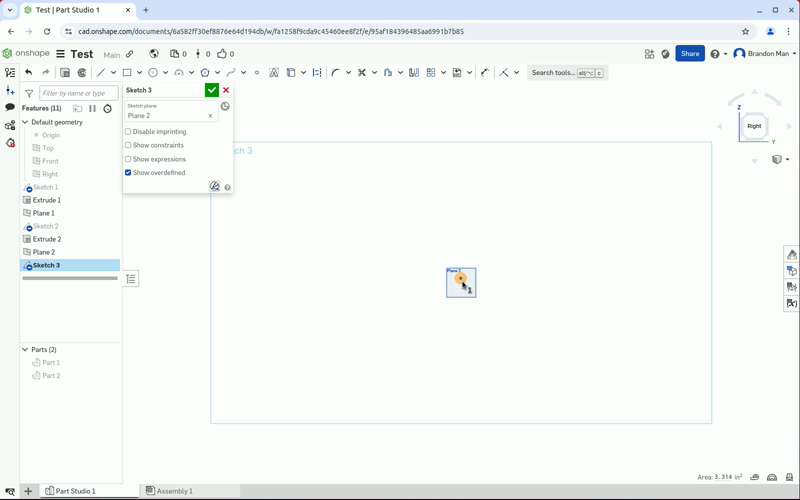
mouse_move(73, 352)
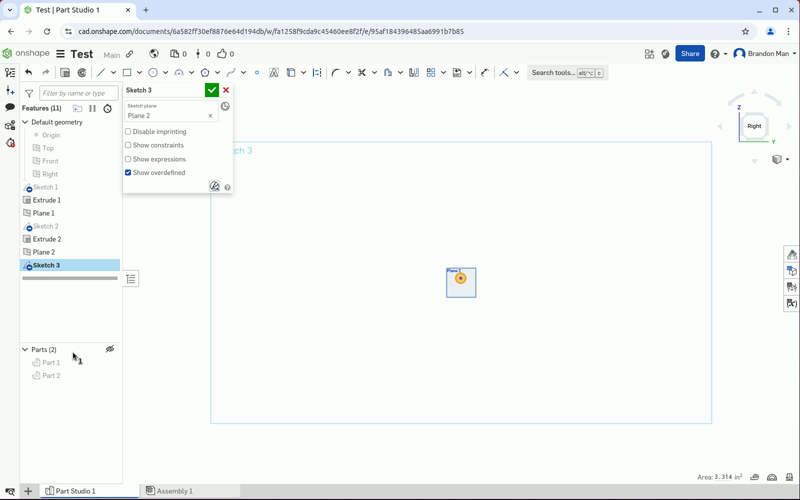
key(shift+y)
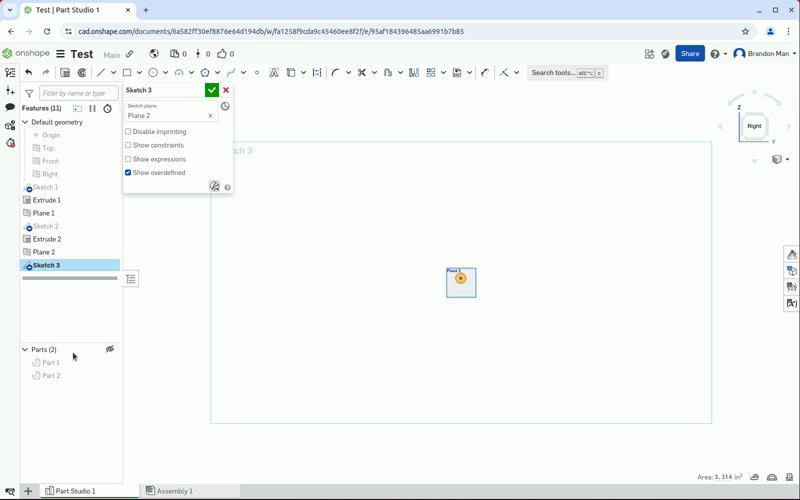
key(shift+e)
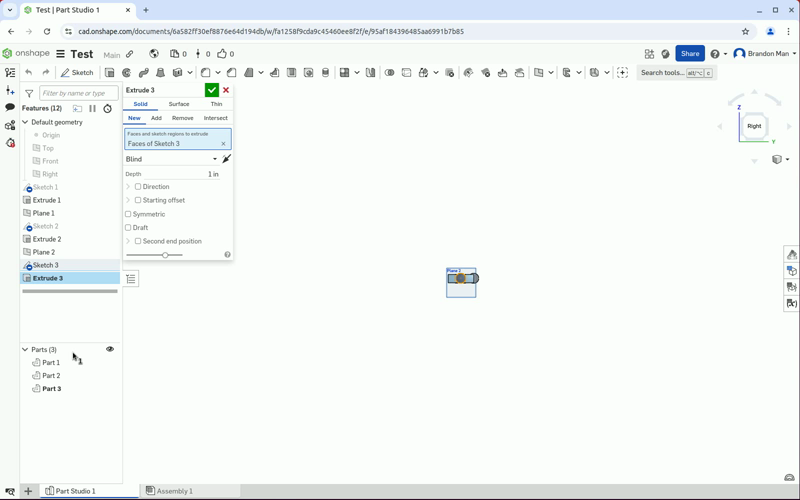
mouse_move(143, 106)
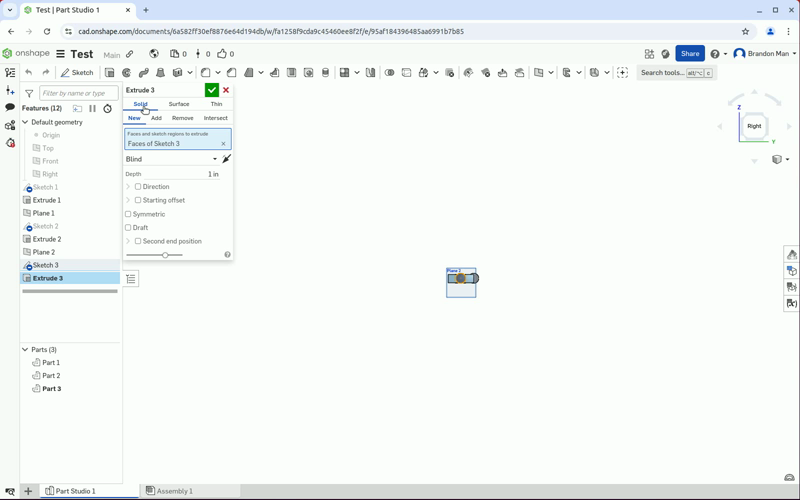
click(143, 106)
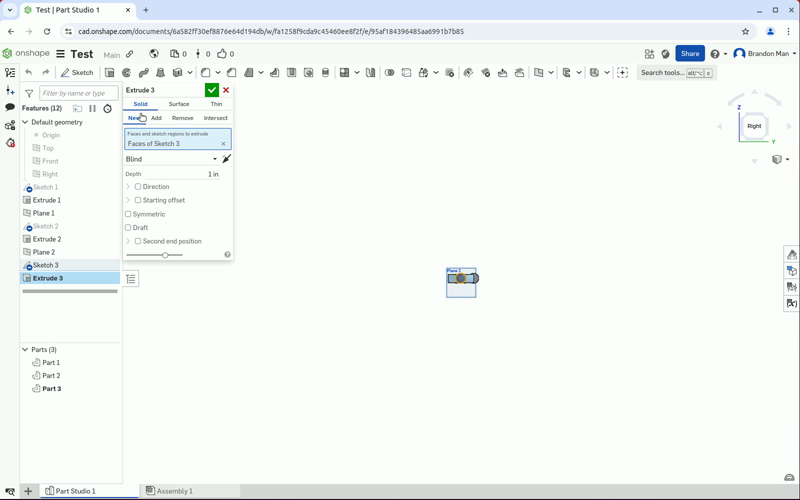
mouse_move(137, 120)
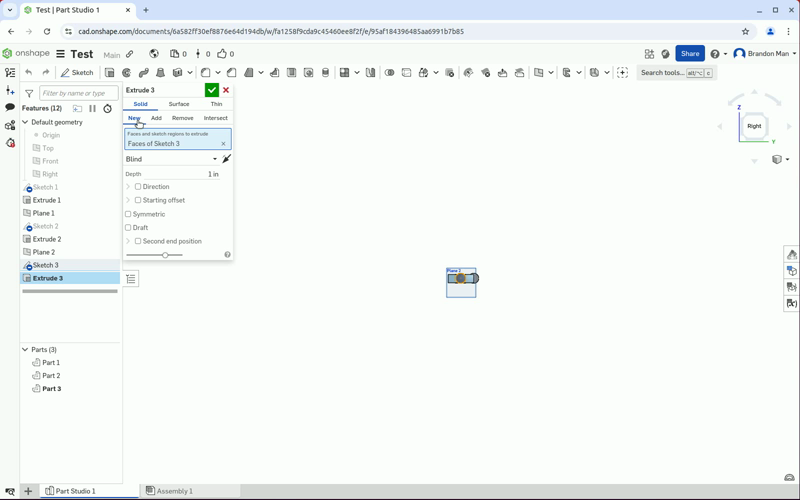
click(137, 120)
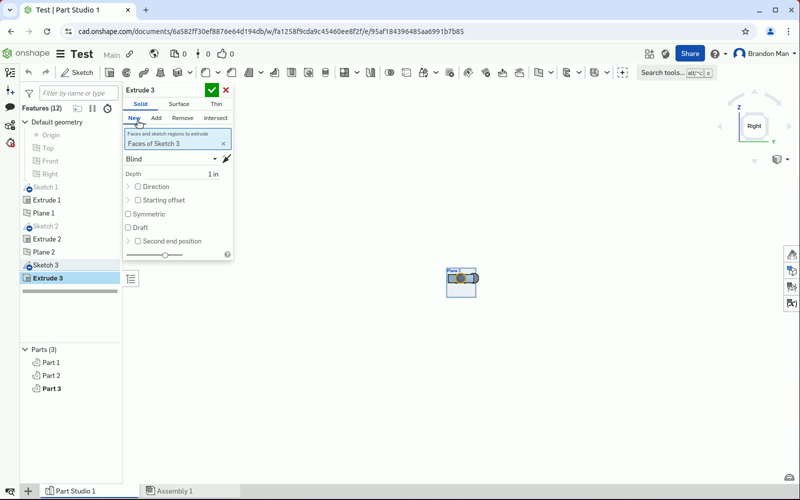
key(tab, 4)
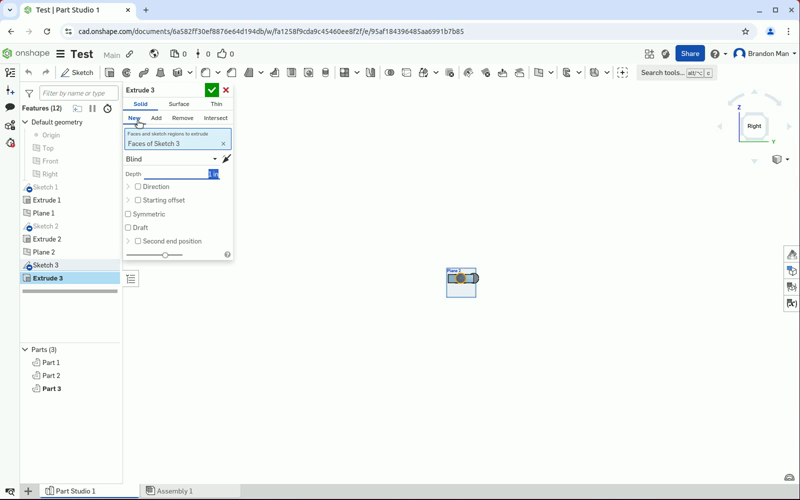
text(5.296)
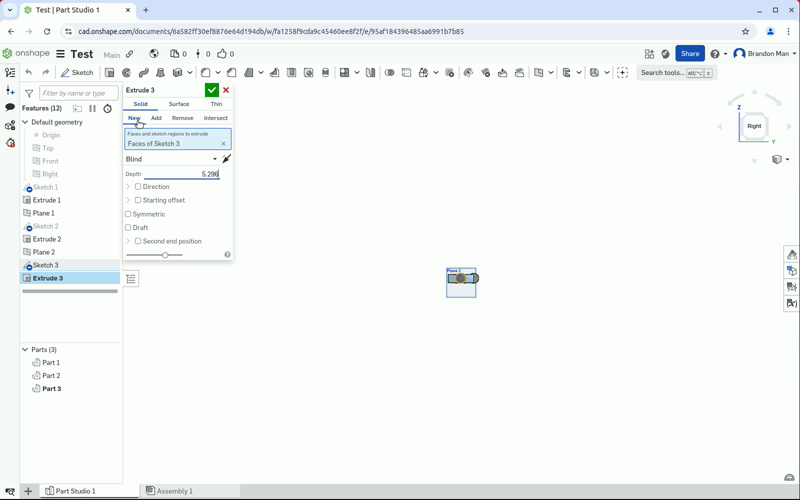
key(enter)
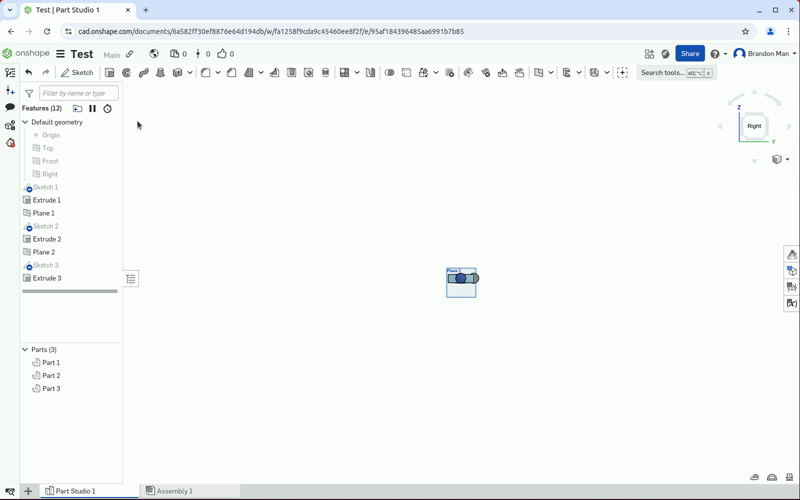
key(shift+h)
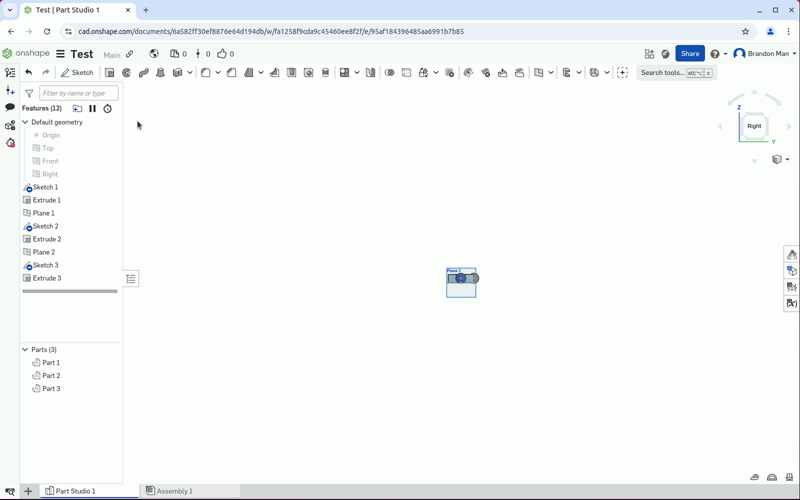
key(shift+h)
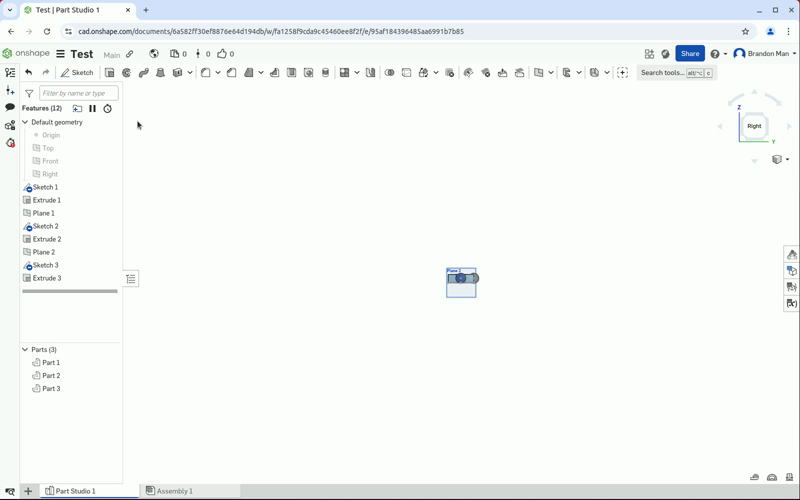
key(shift+7)
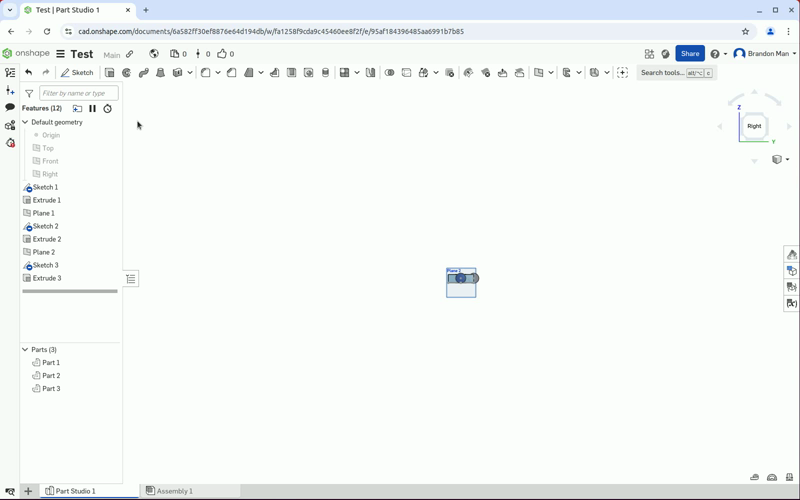
key(right, 2)
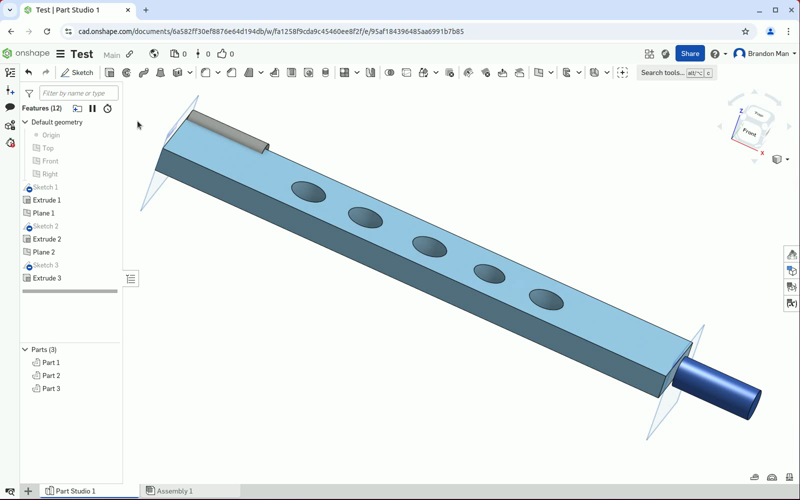
key(down, 2)
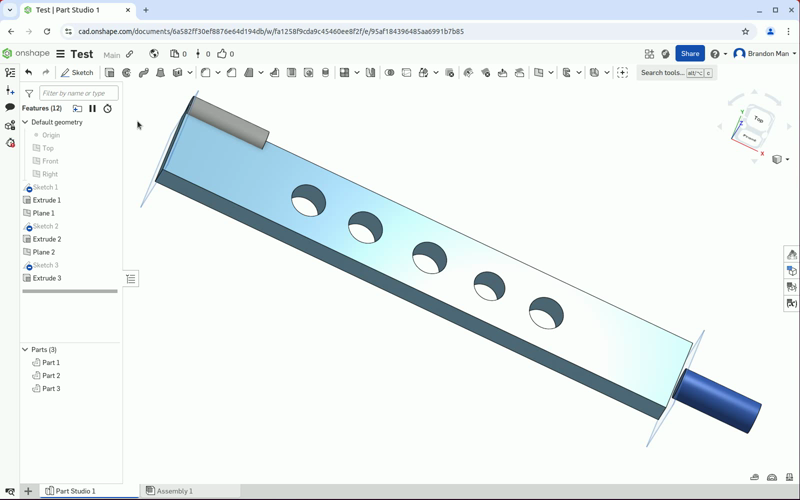
key(up, 2)
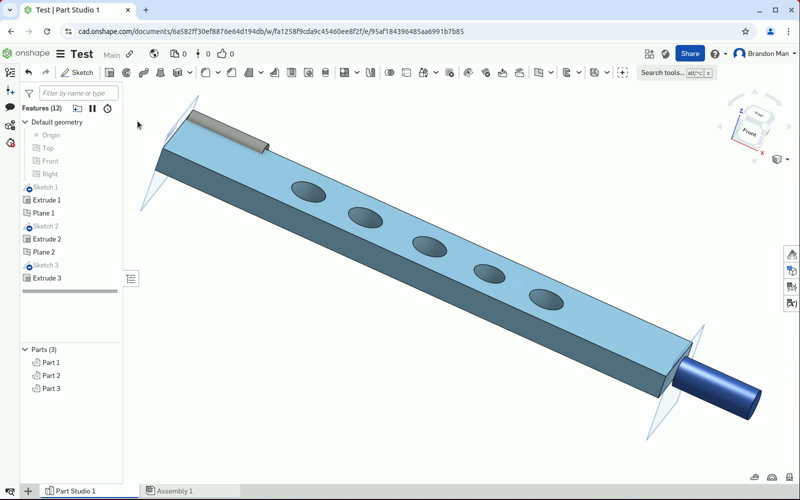
key(left, 2)
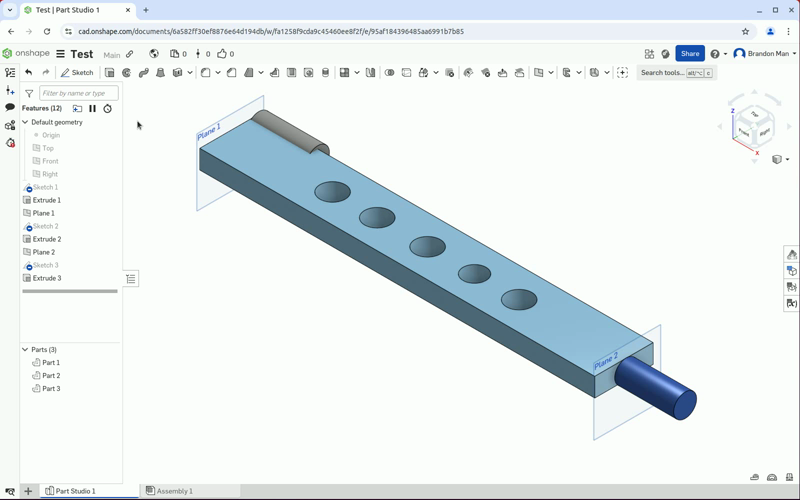
mouse_move(73, 189)
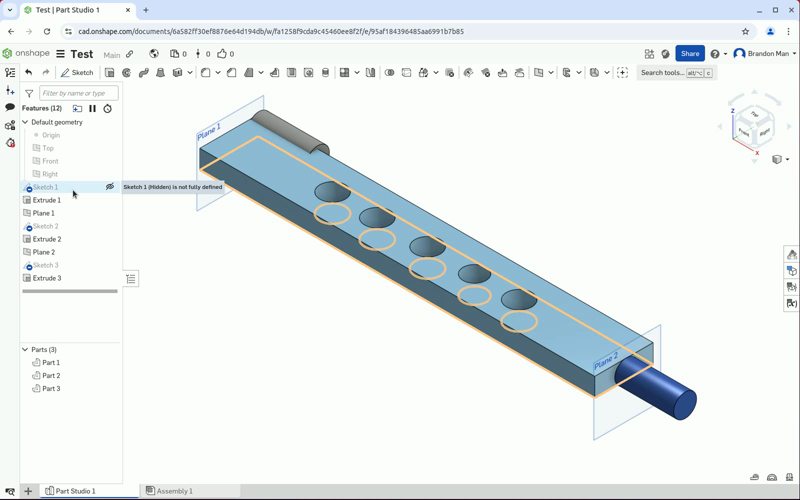
click(73, 189)